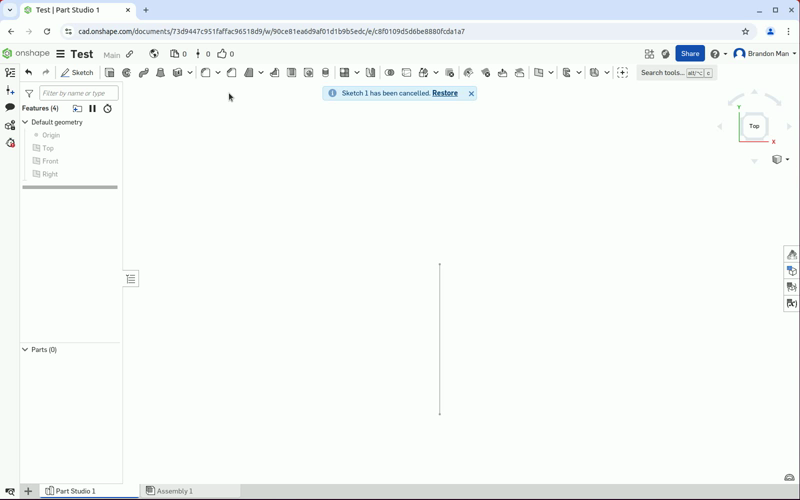
key(shift+h)
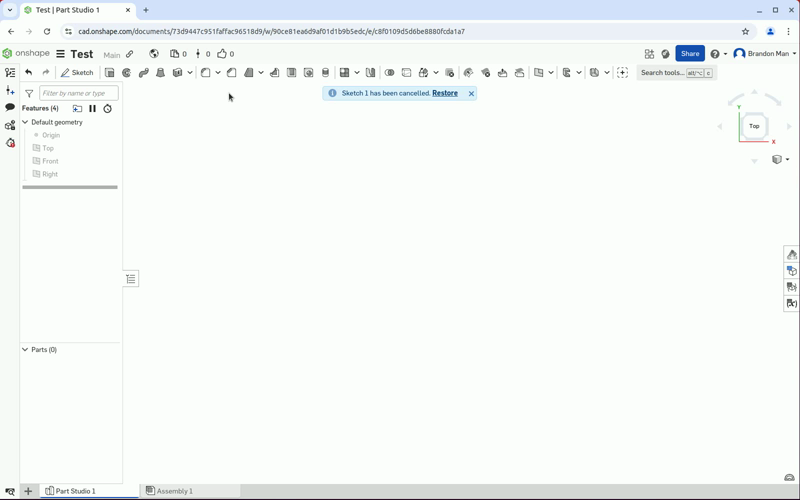
key(shift+s)
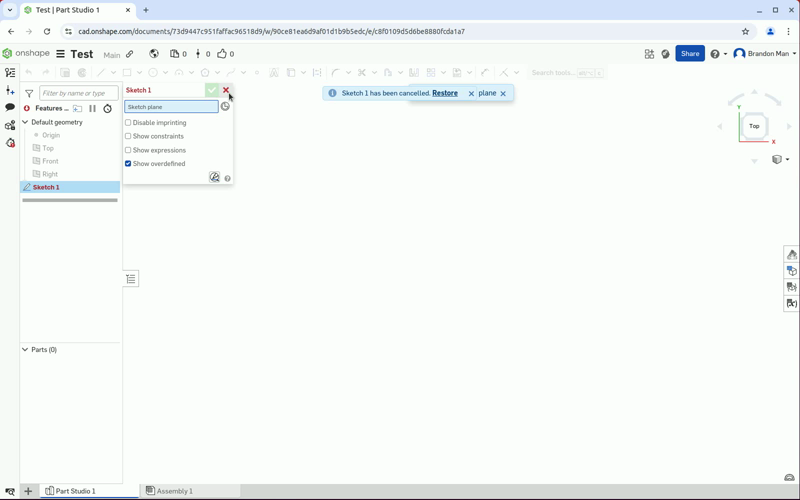
mouse_move(73, 150)
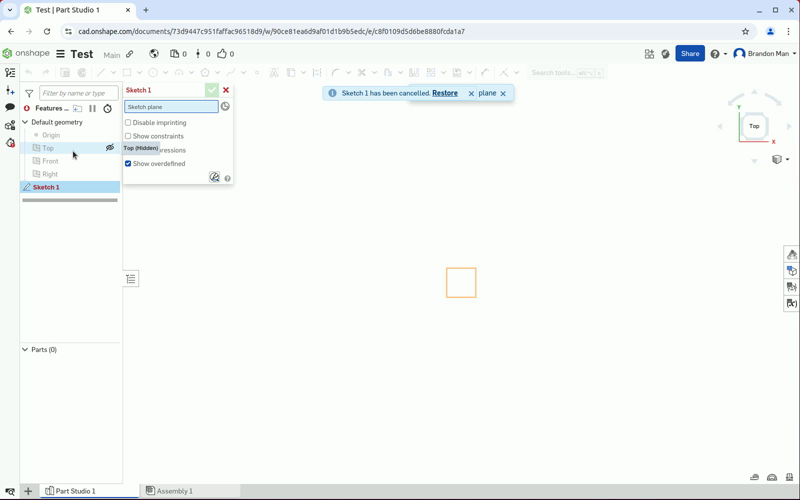
click(73, 150)
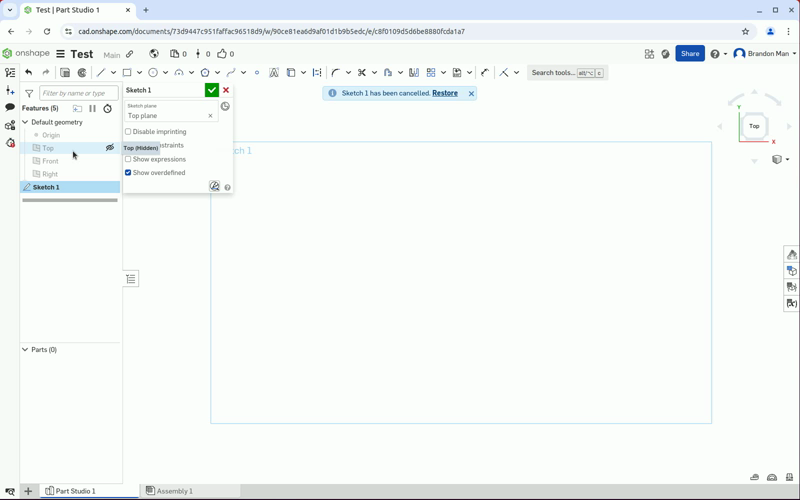
mouse_move(73, 352)
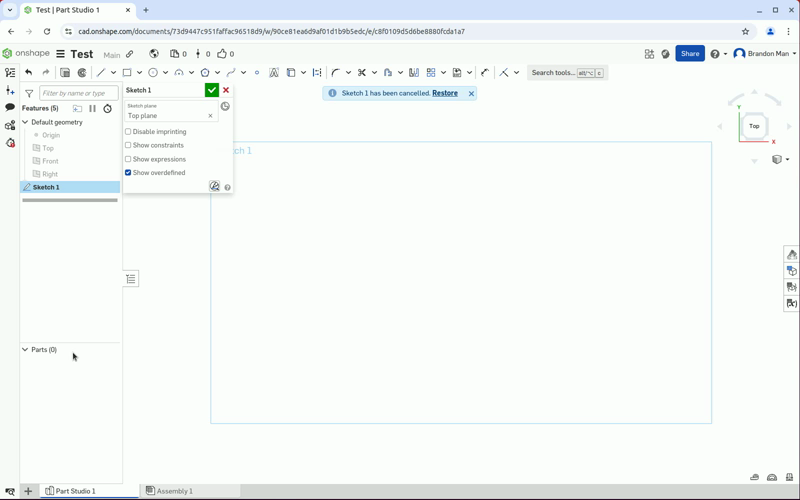
key(y)
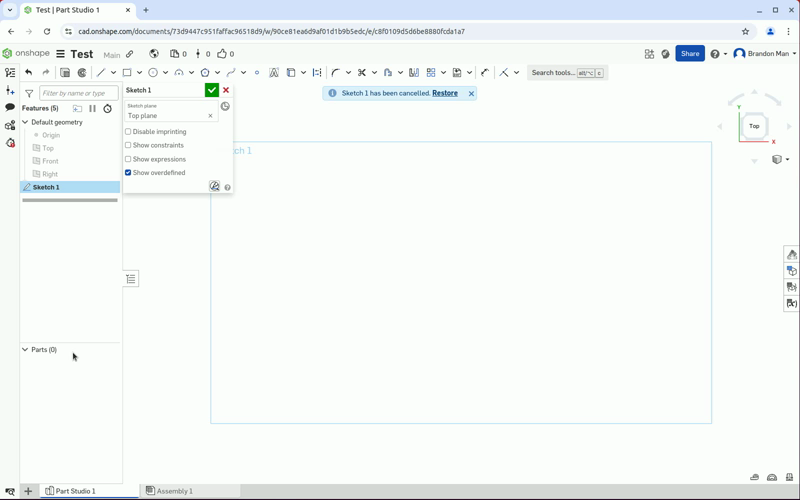
key(l)
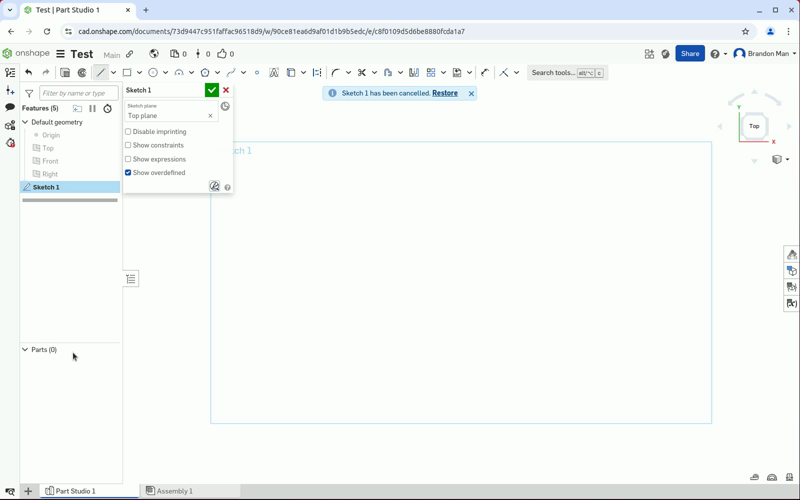
key_down(shift)
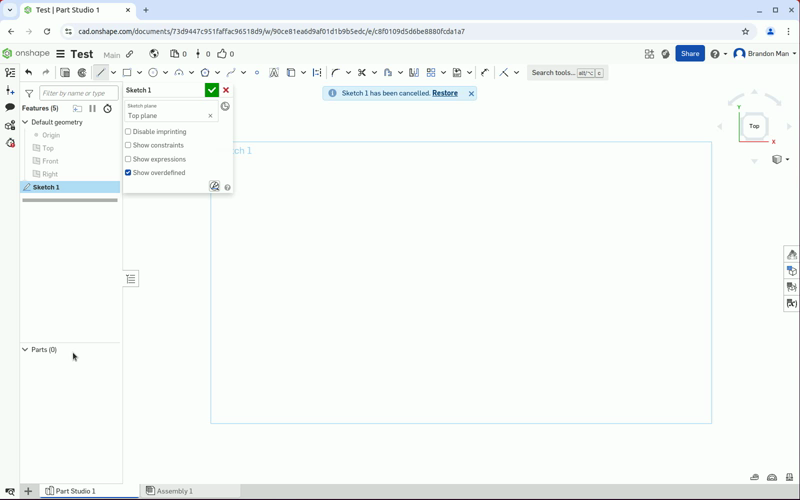
mouse_move(494, 282)
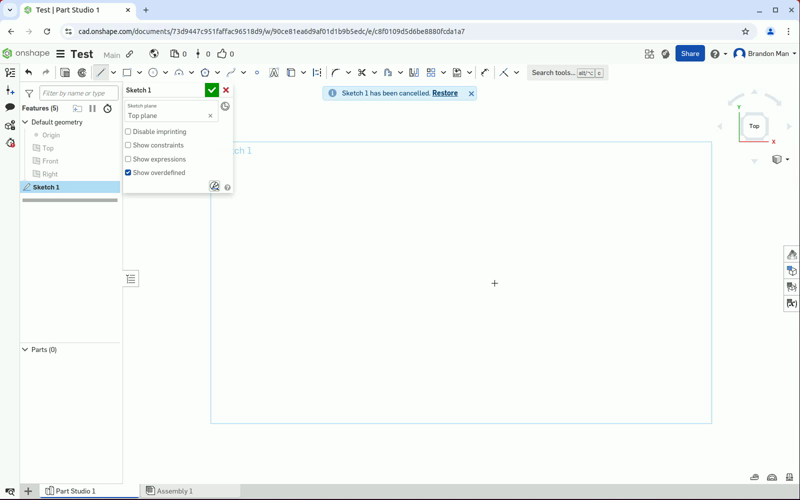
click(494, 282)
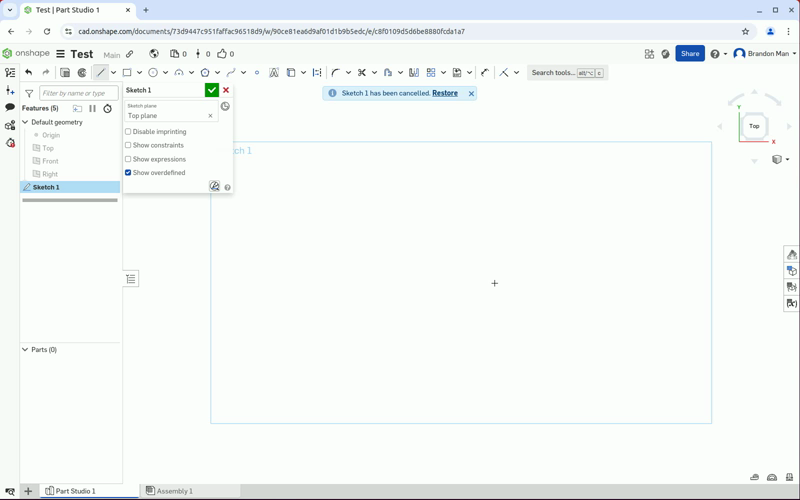
key_up(shift)
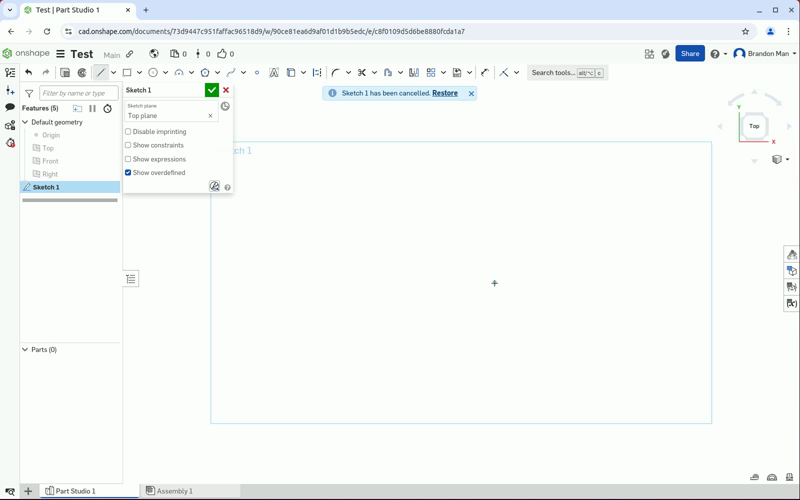
key_down(shift)
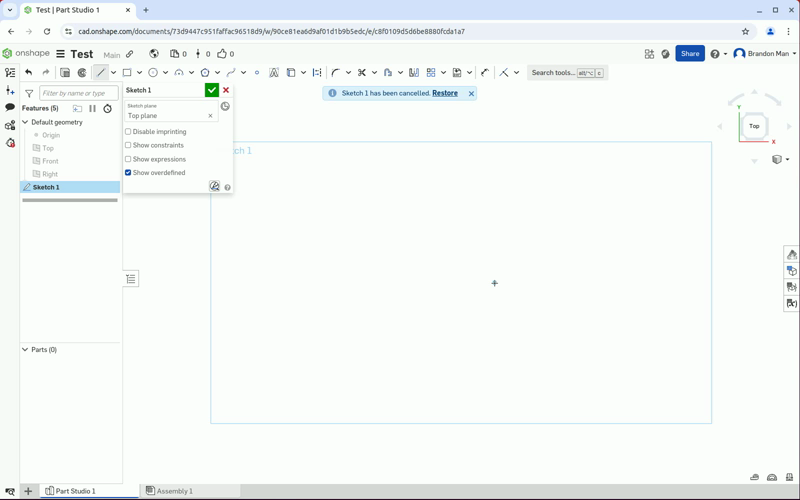
mouse_move(524, 282)
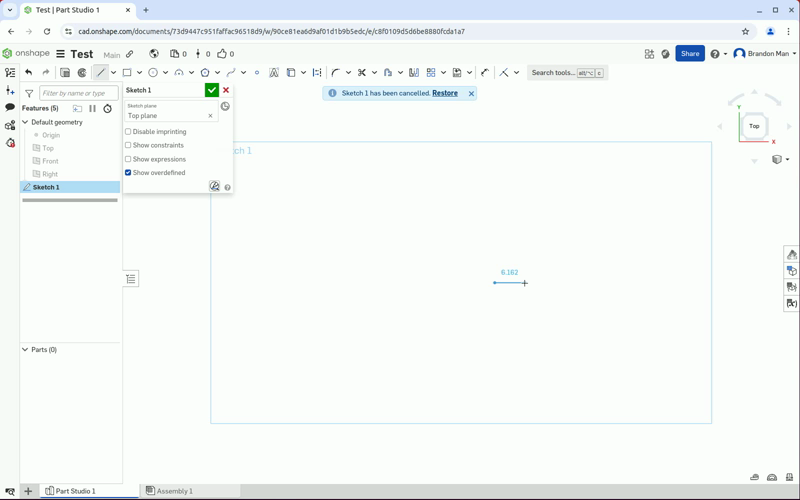
mouse_move(518, 282)
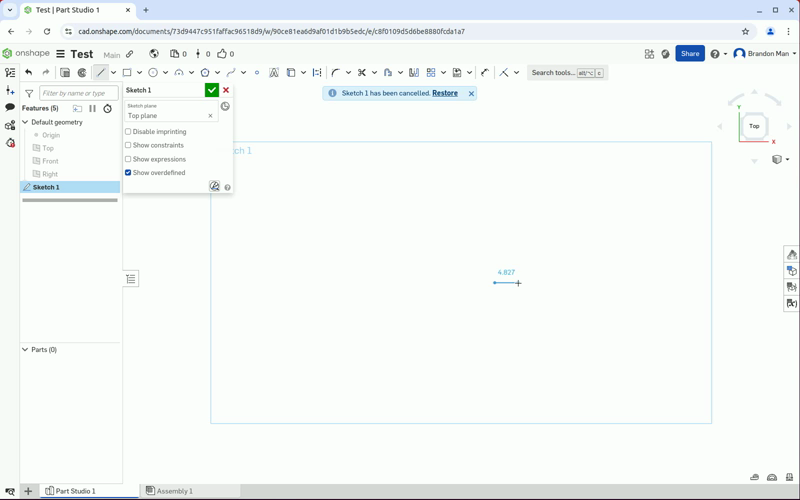
click(518, 282)
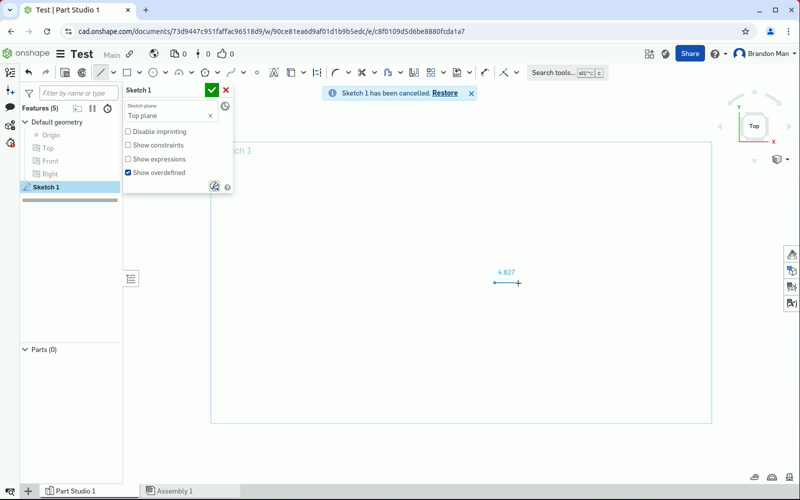
key_up(shift)
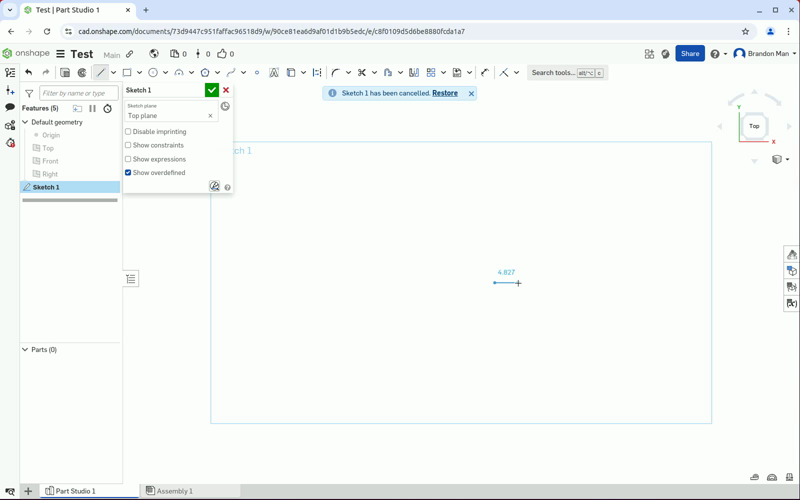
key_down(shift)
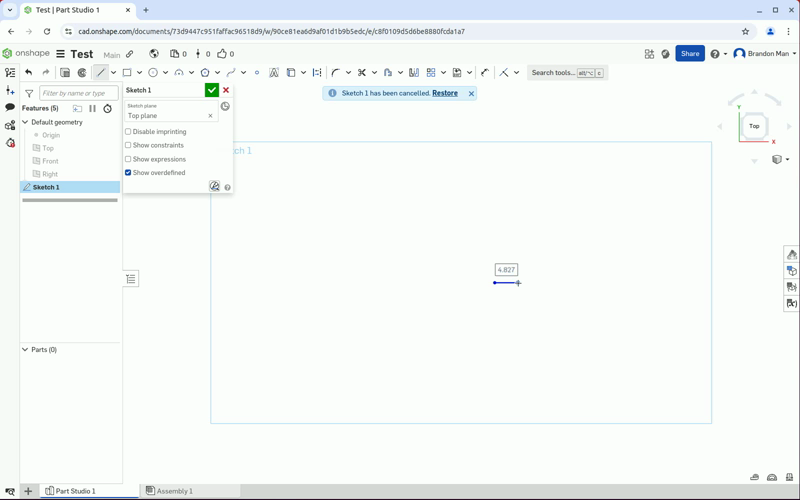
mouse_move(548, 282)
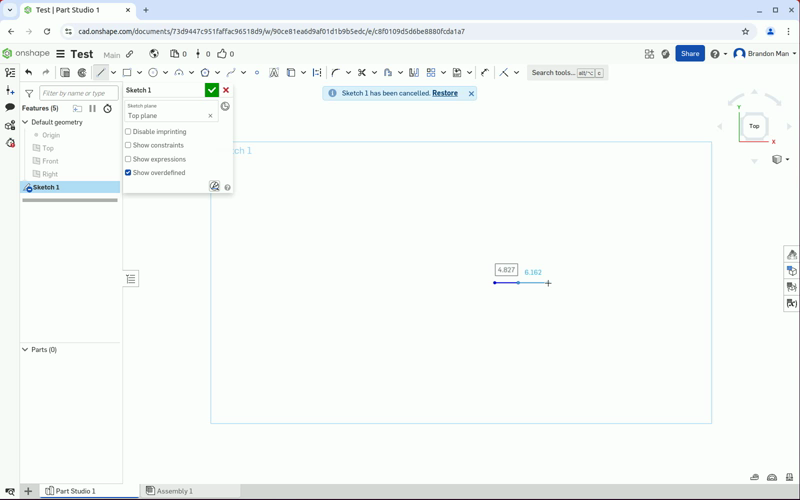
mouse_move(518, 259)
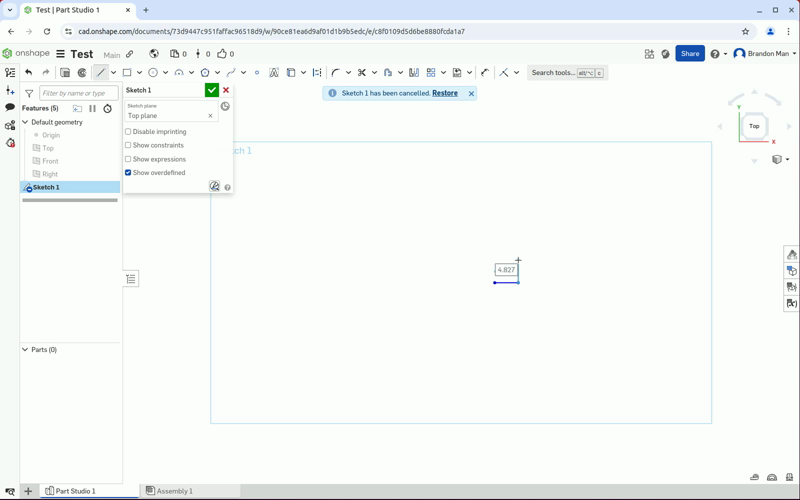
click(518, 259)
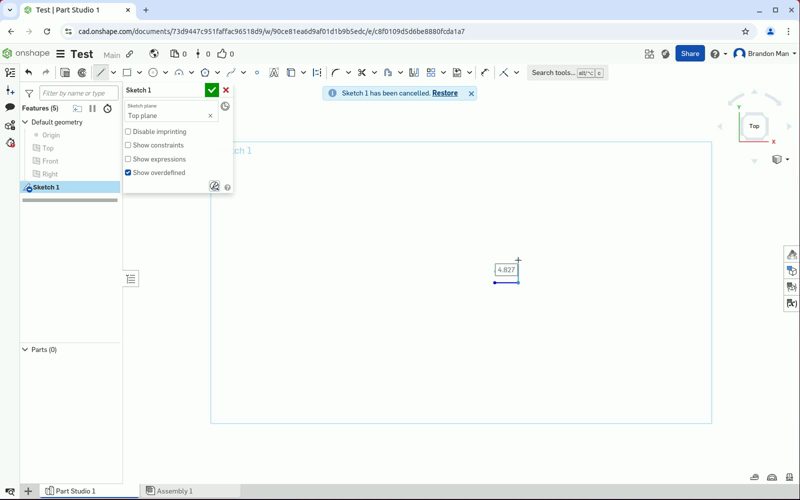
key_up(shift)
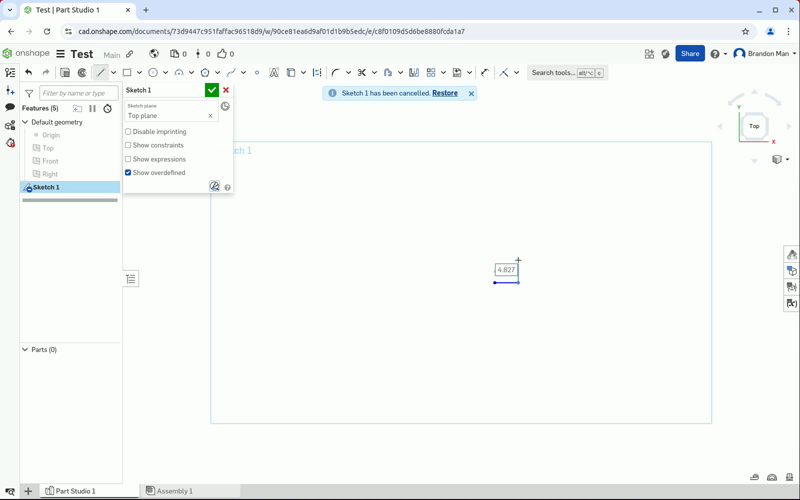
key_down(shift)
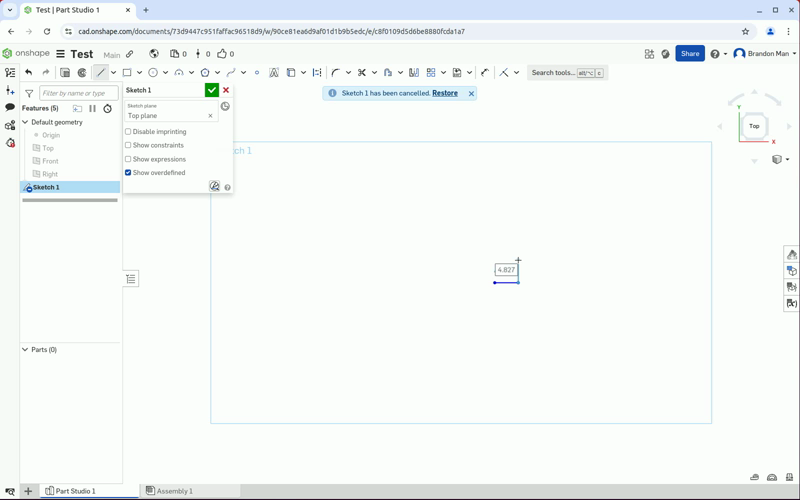
mouse_move(548, 259)
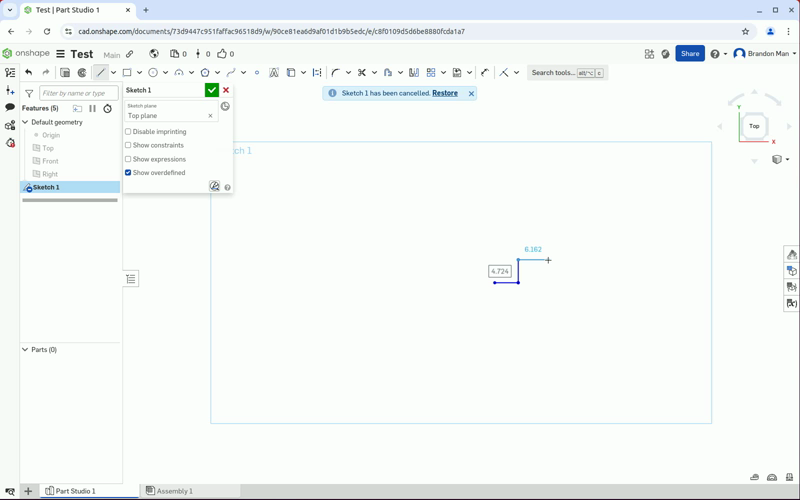
mouse_move(494, 259)
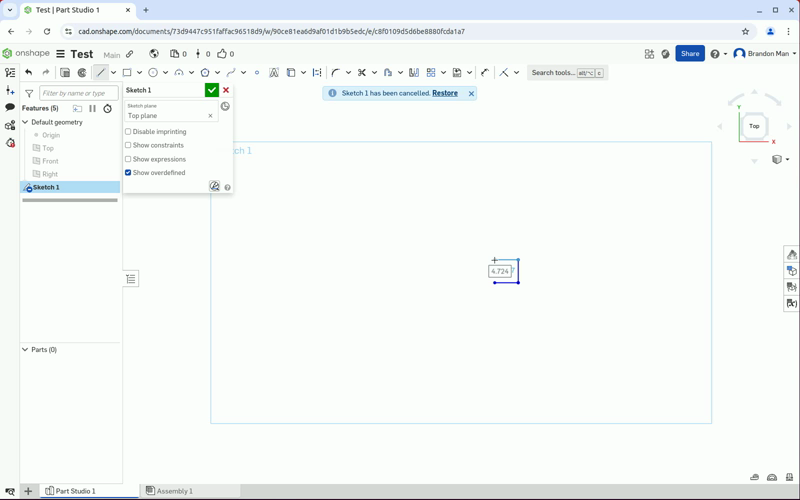
click(494, 259)
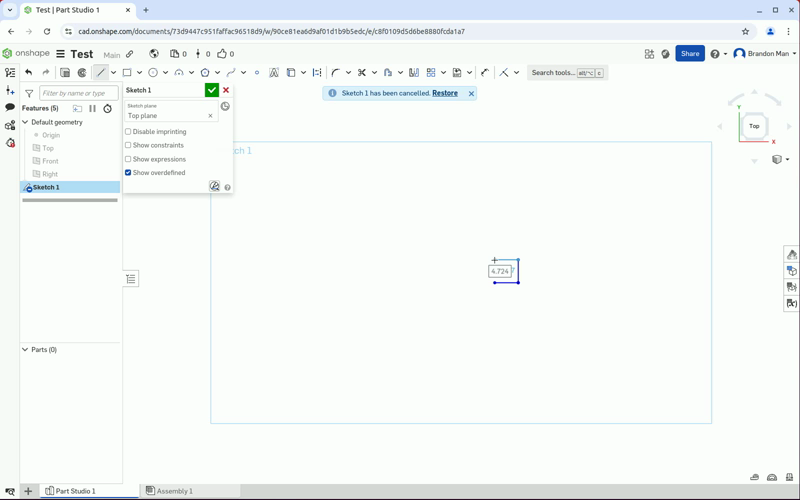
key_up(shift)
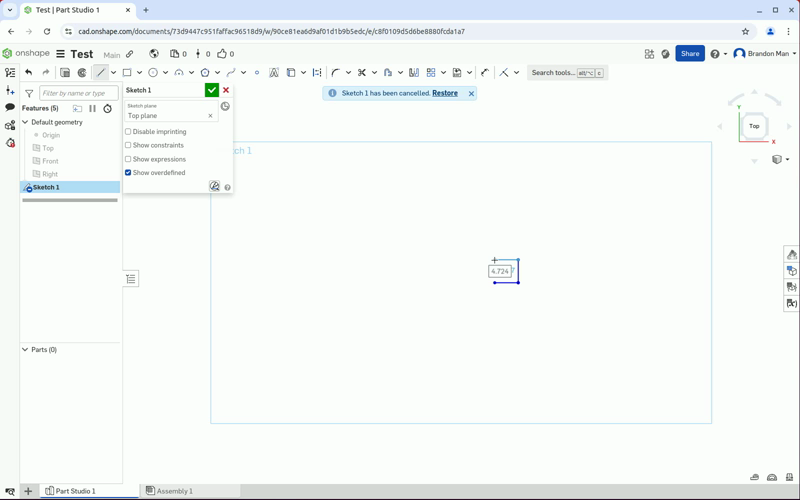
mouse_move(524, 259)
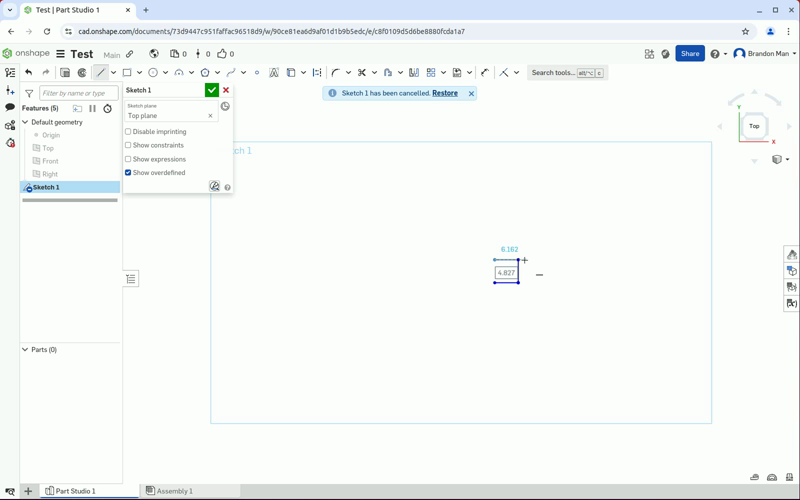
key_down(shift)
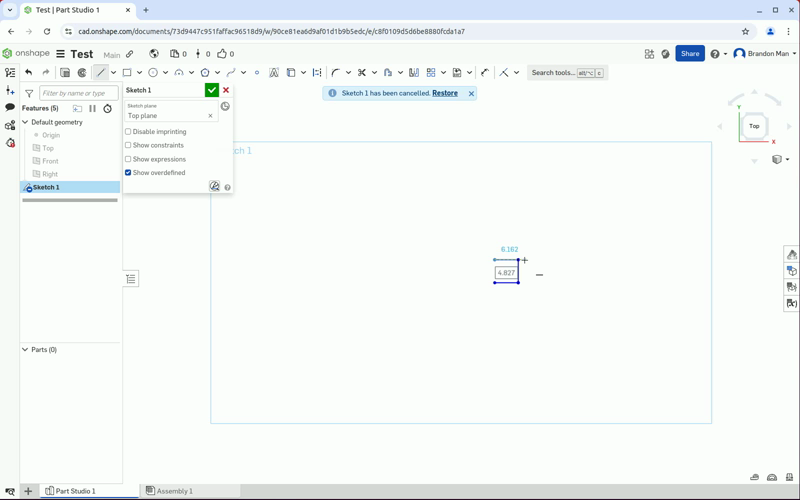
mouse_move(494, 282)
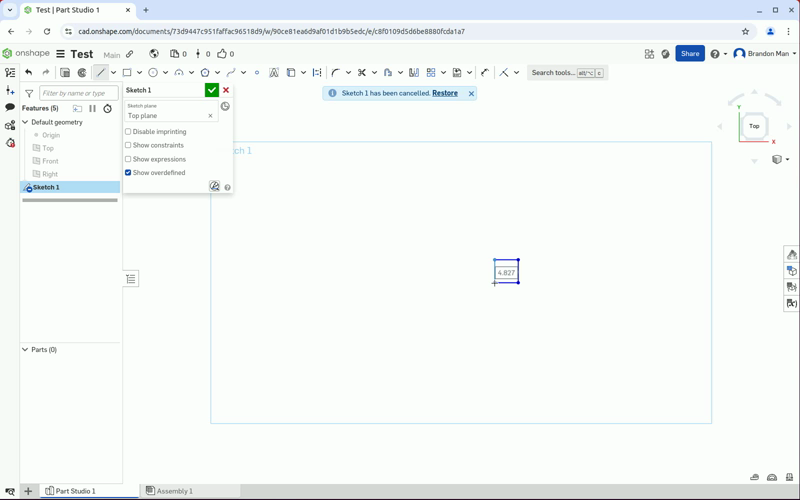
key_up(shift)
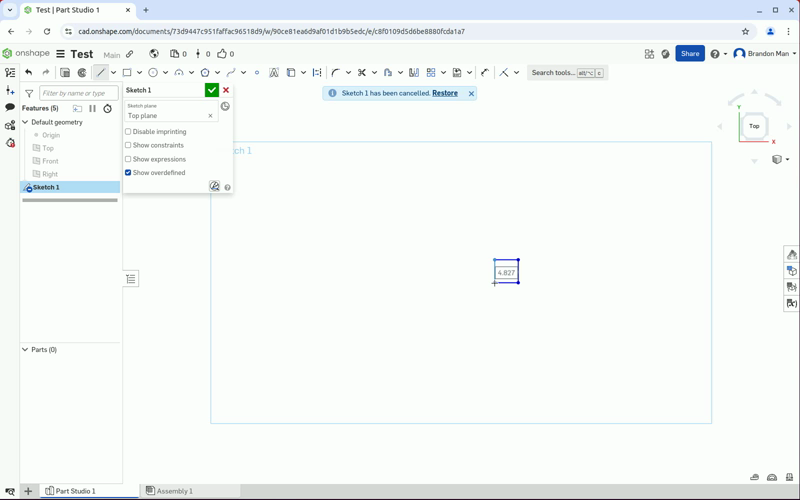
click(494, 282)
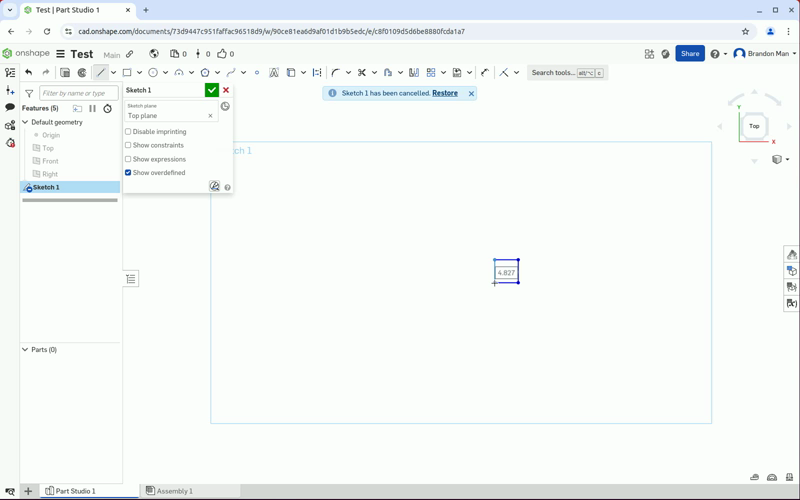
key(esc)
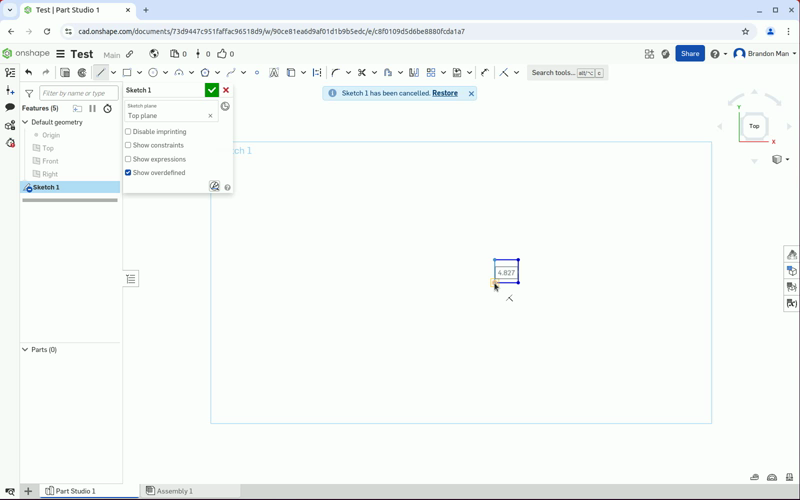
mouse_move(504, 262)
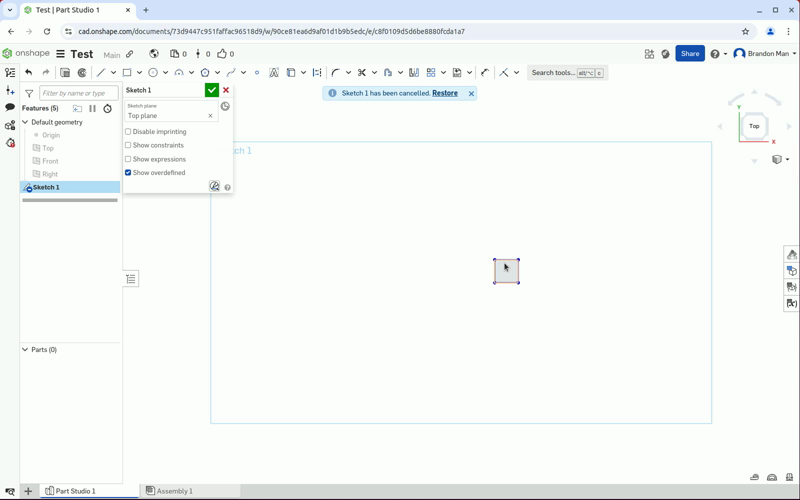
scroll(6)
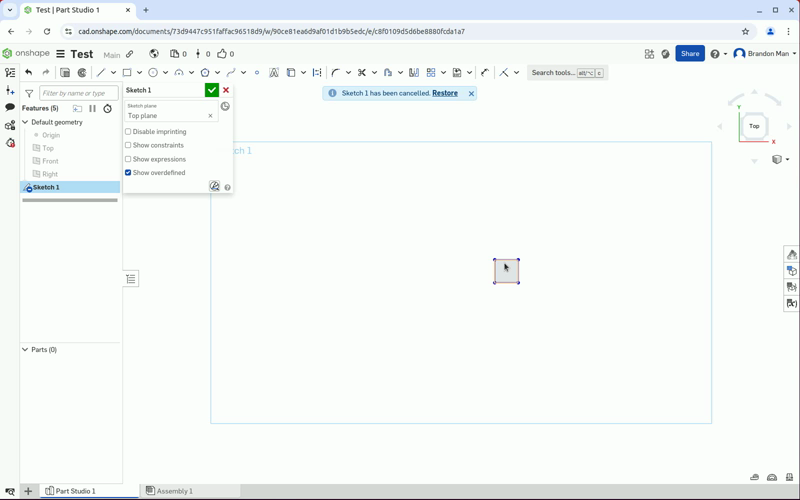
scroll(6)
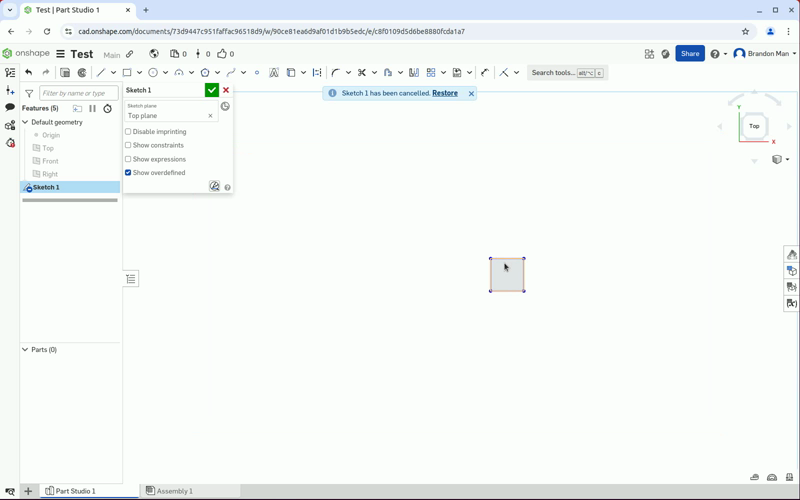
scroll(6)
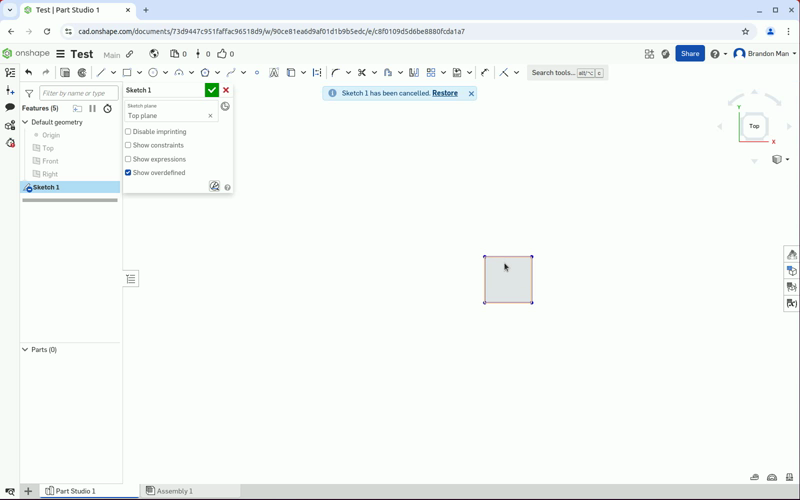
scroll(6)
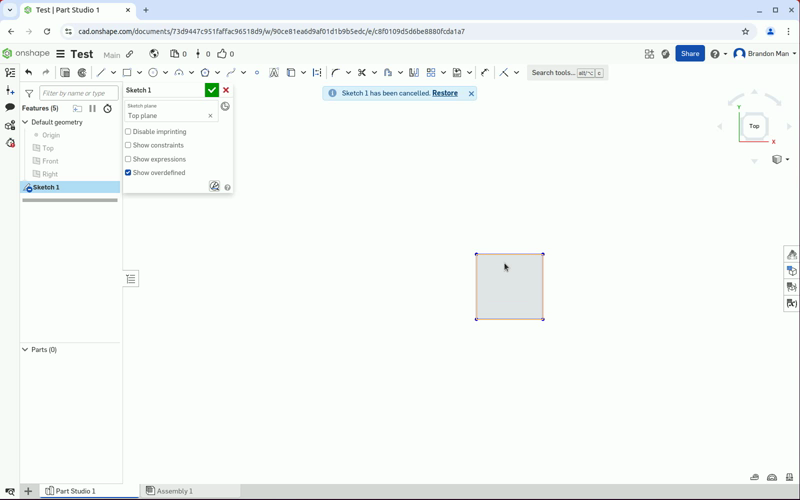
scroll(6)
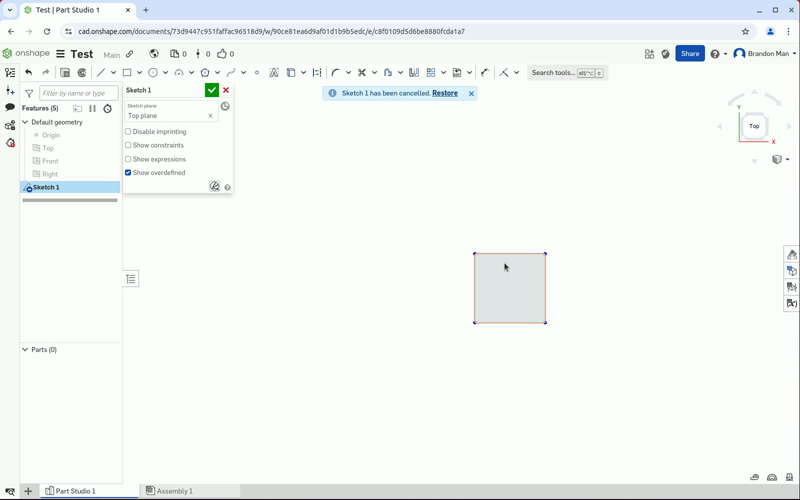
scroll(6)
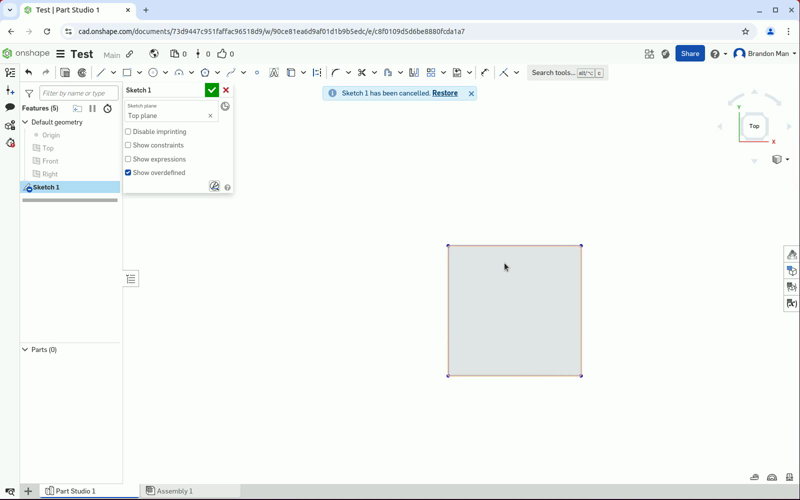
scroll(6)
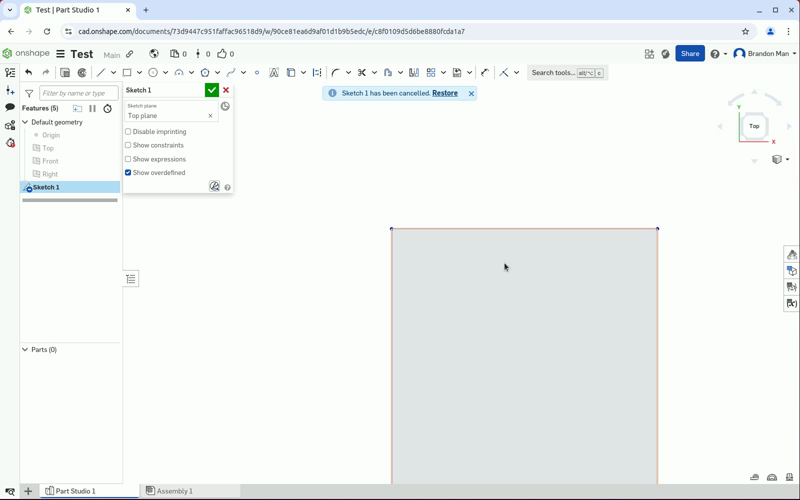
click(504, 262)
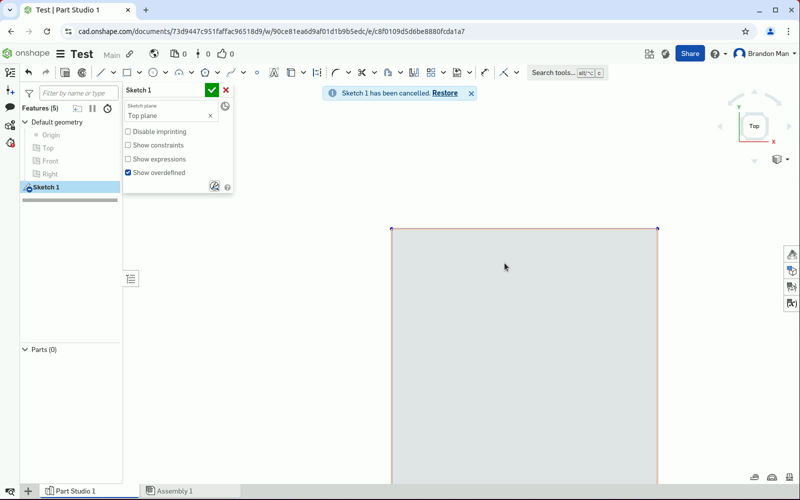
scroll(-6)
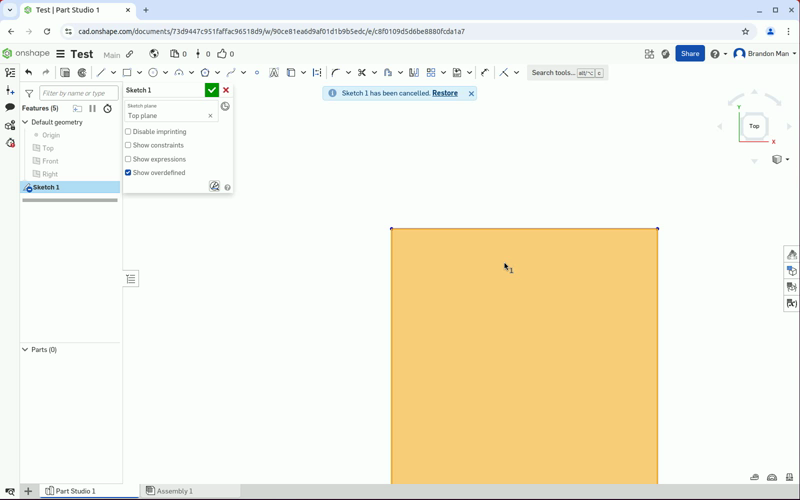
scroll(-6)
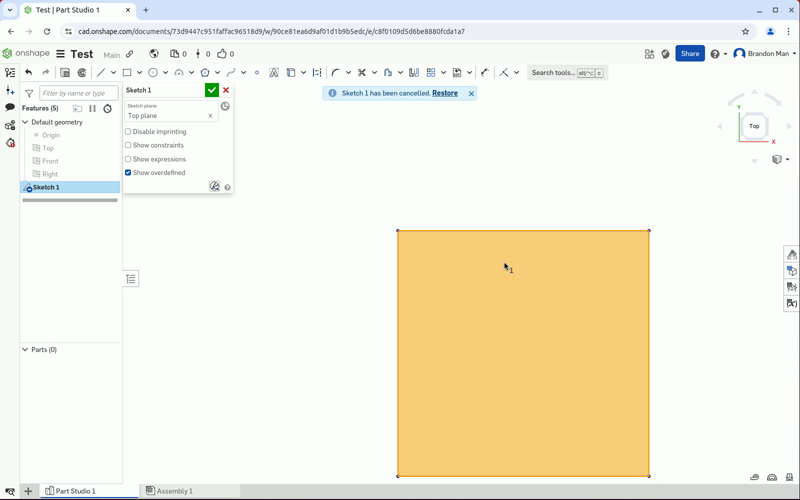
scroll(-6)
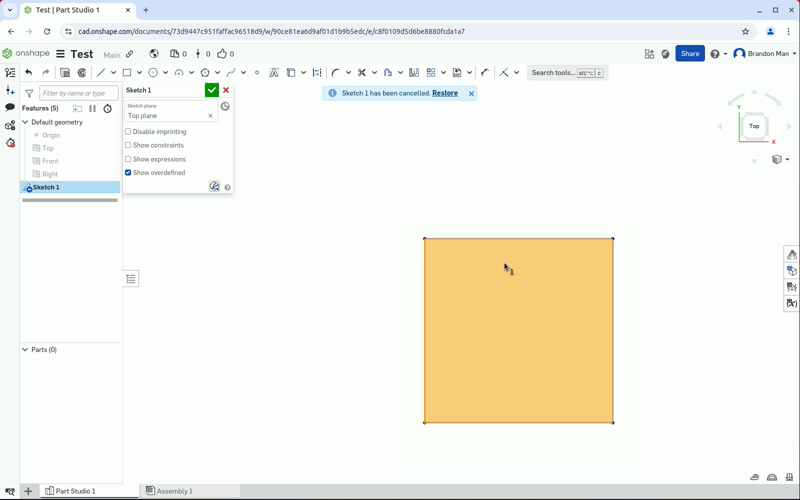
scroll(-6)
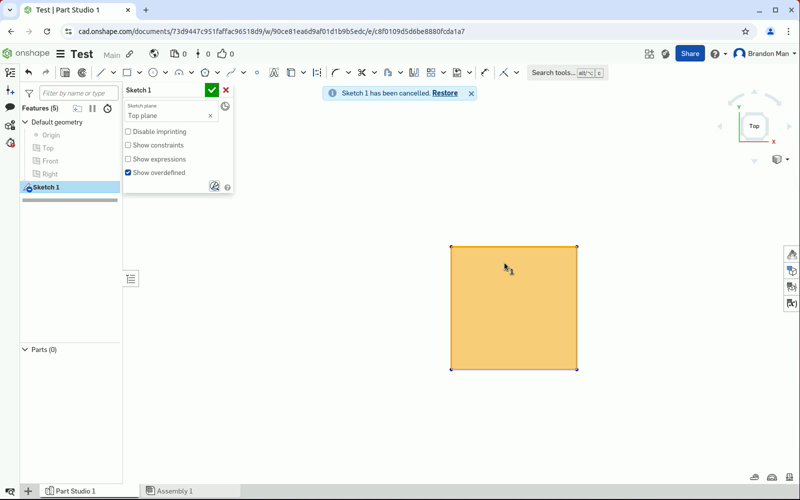
scroll(-6)
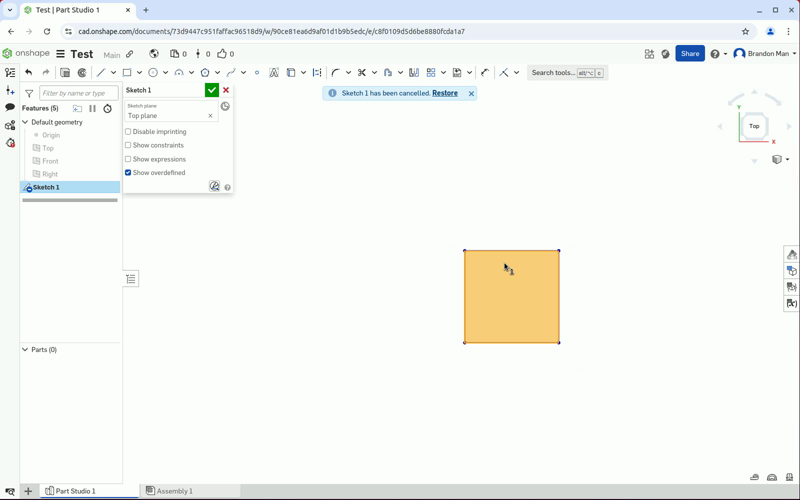
scroll(-6)
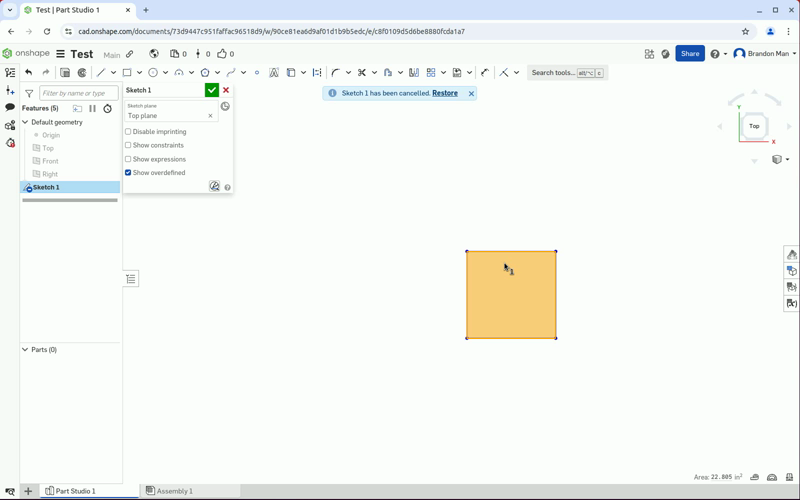
scroll(-6)
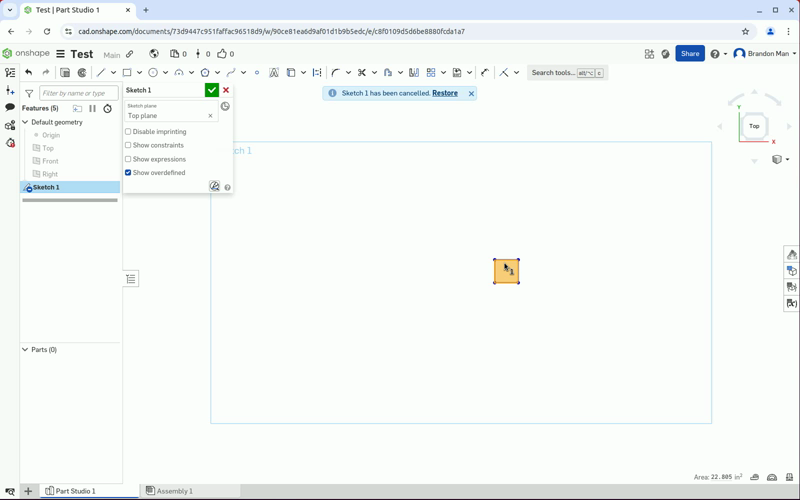
mouse_move(73, 352)
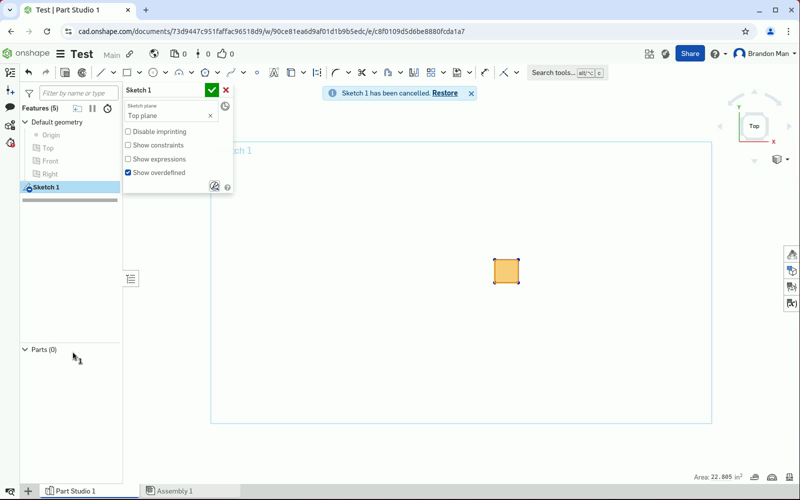
key(shift+y)
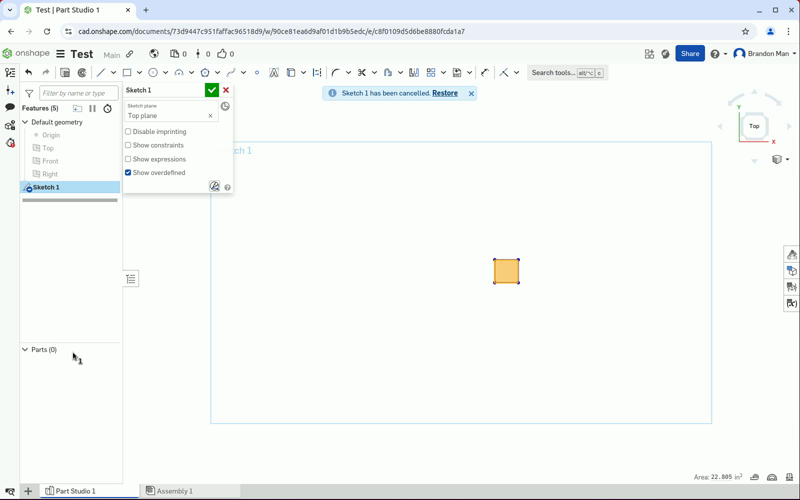
key(shift+e)
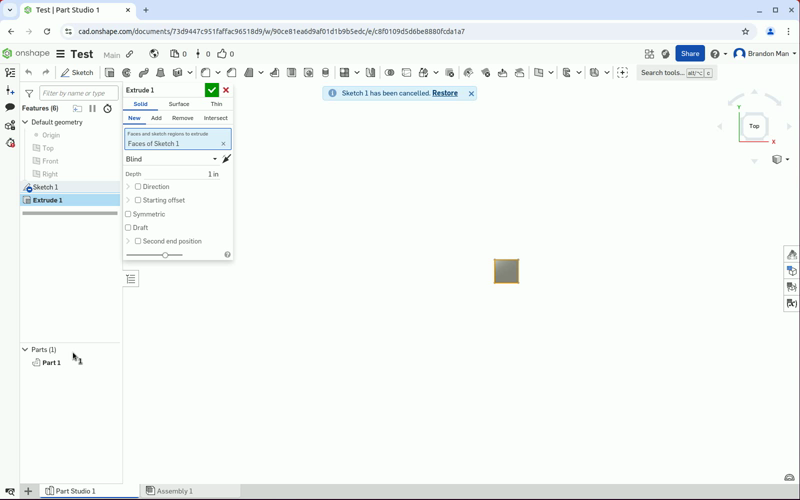
mouse_move(143, 106)
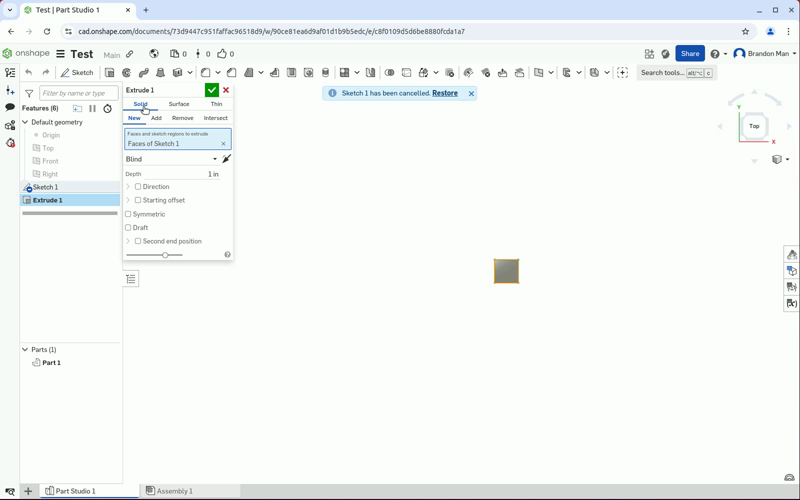
click(143, 106)
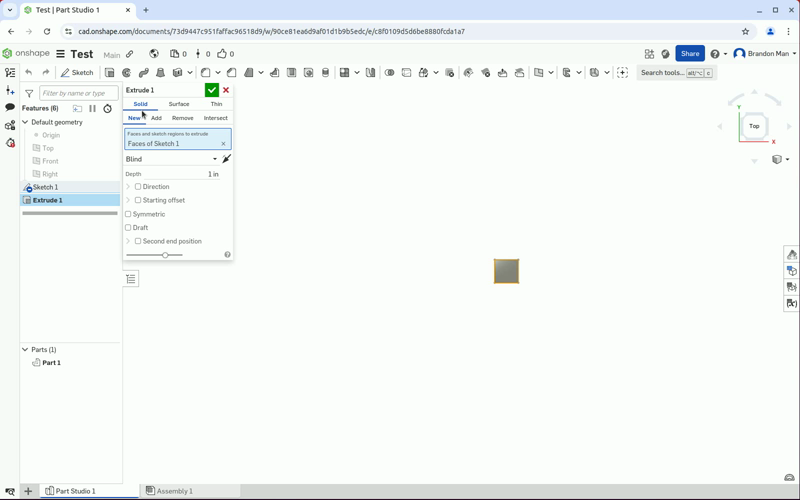
mouse_move(137, 120)
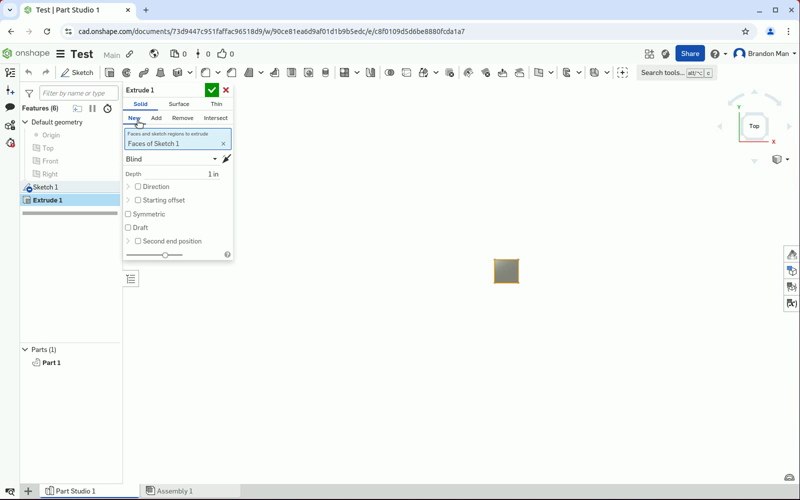
click(137, 120)
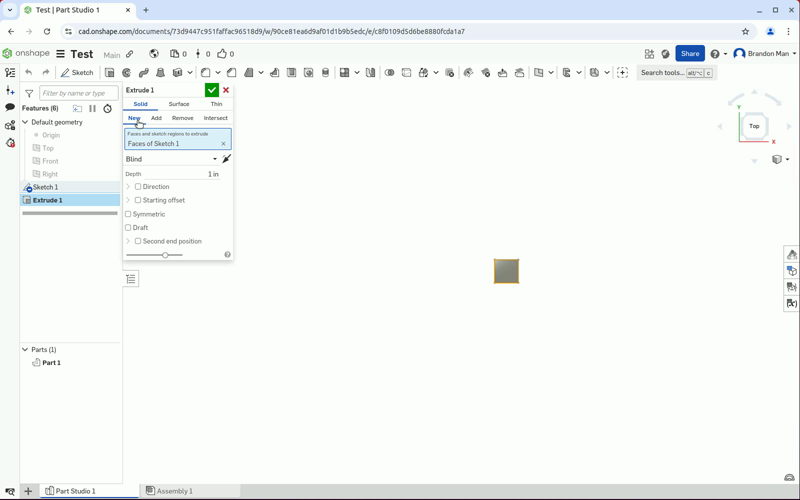
key(tab, 4)
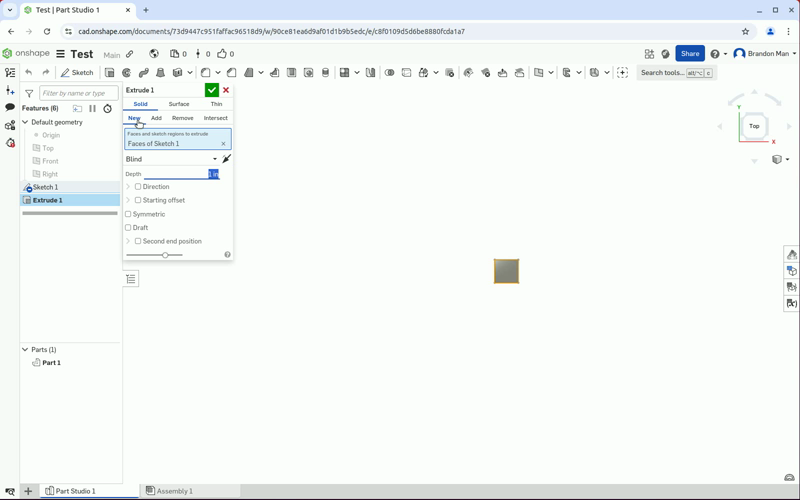
text(4.574)
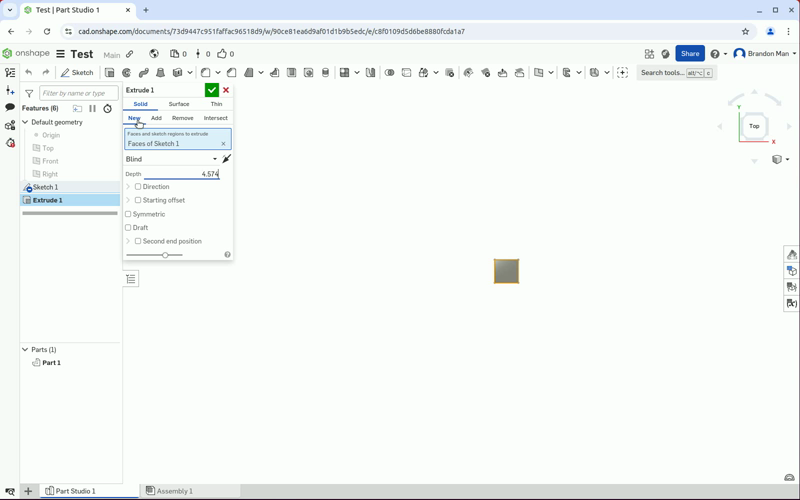
key(enter)
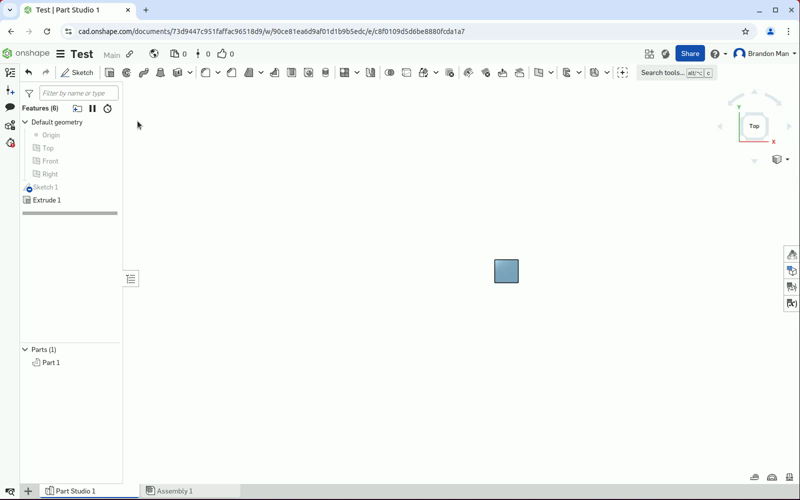
key(shift+h)
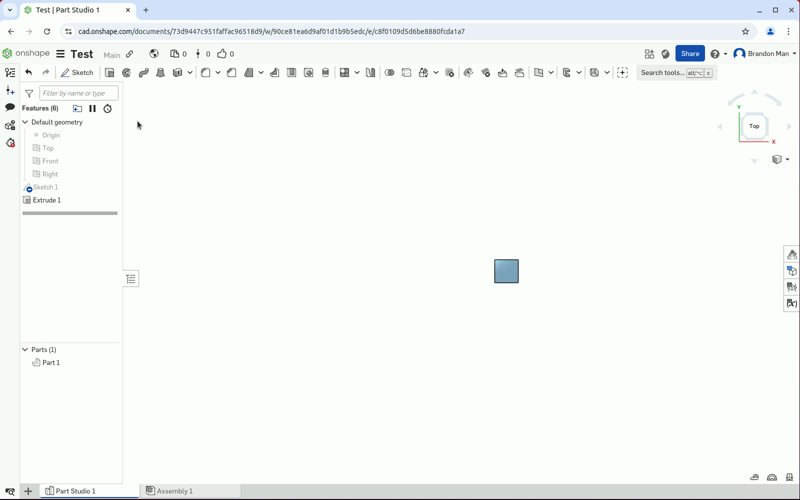
key(shift+h)
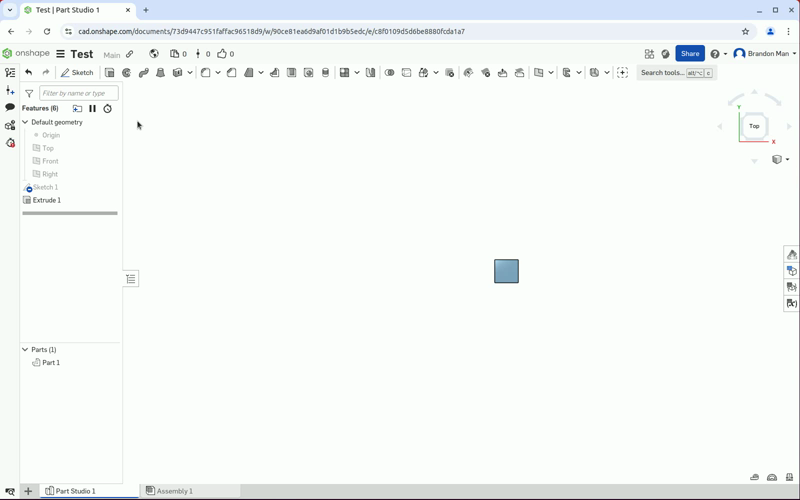
mouse_move(73, 189)
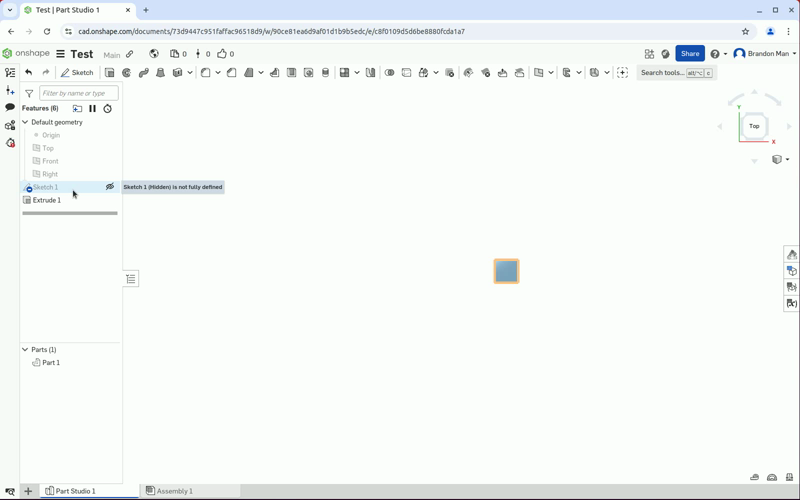
click(73, 189)
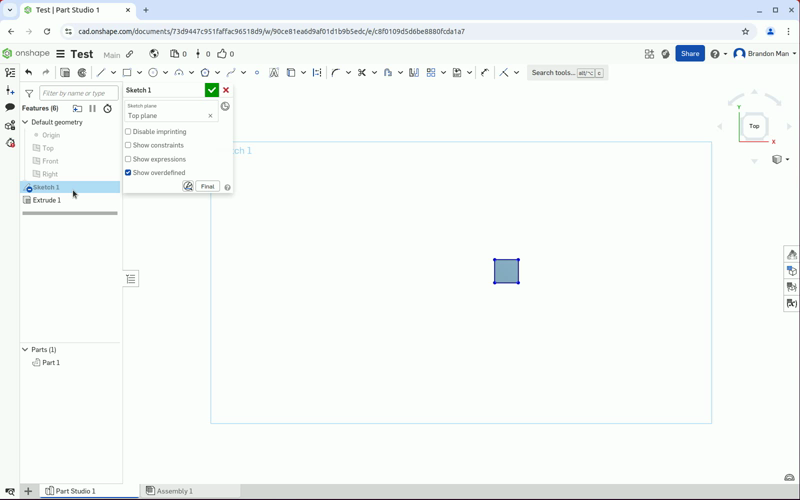
mouse_move(229, 92)
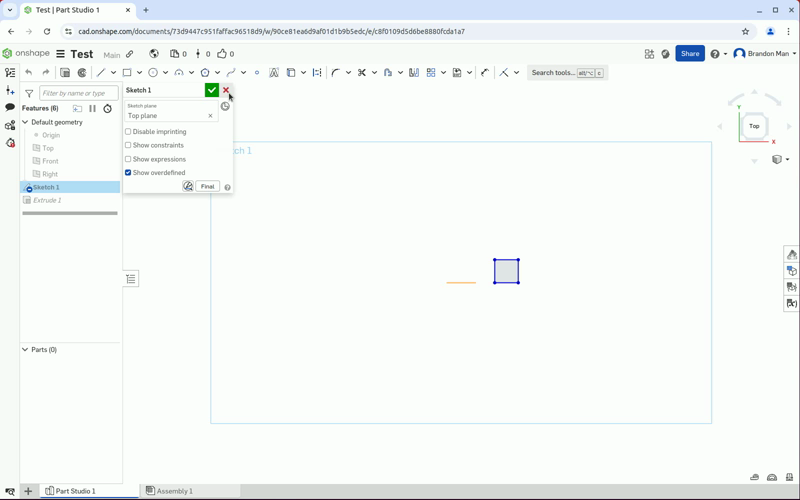
click(229, 92)
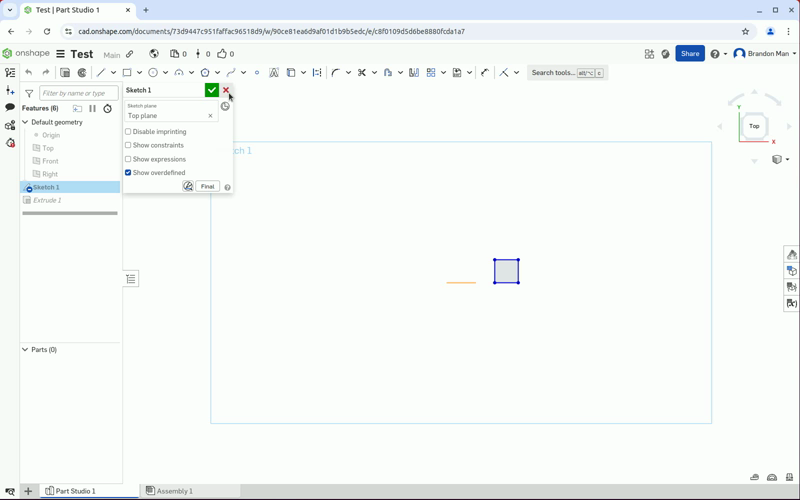
key(shift+s)
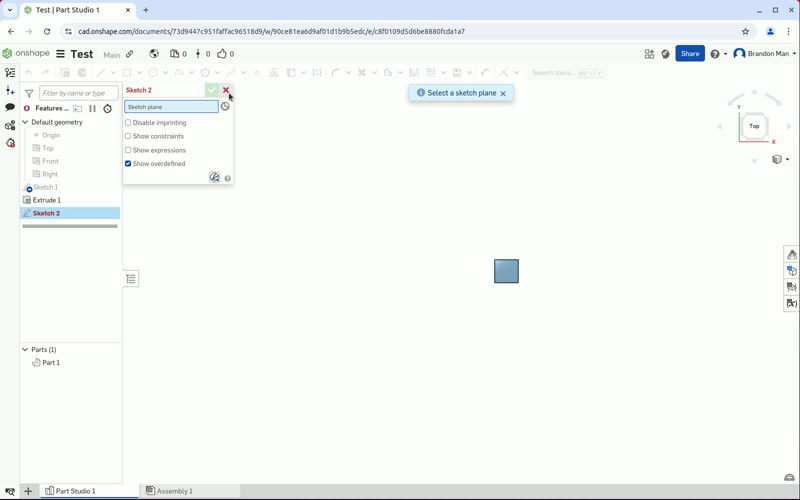
mouse_move(73, 150)
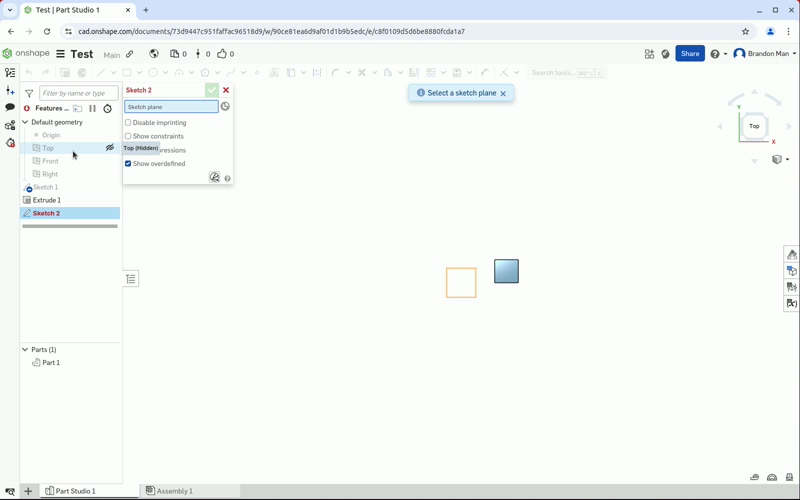
click(73, 150)
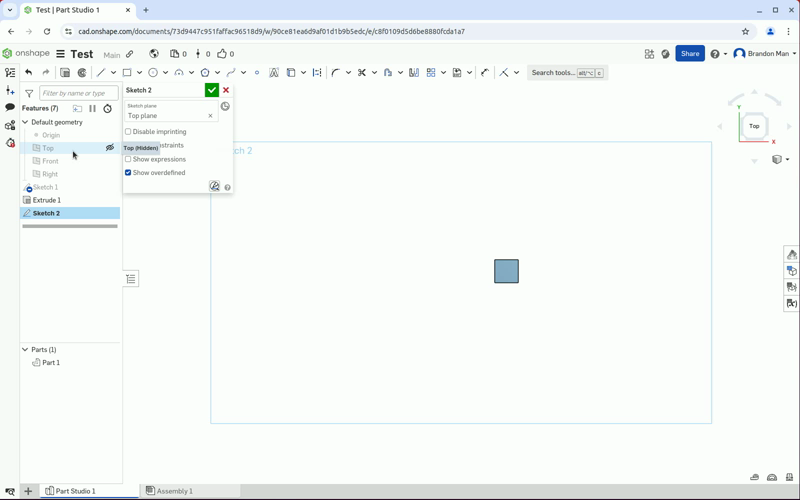
mouse_move(73, 352)
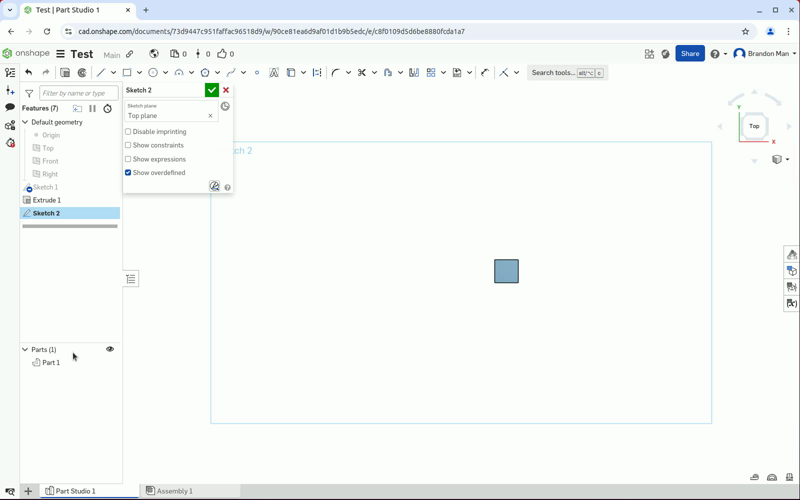
key(y)
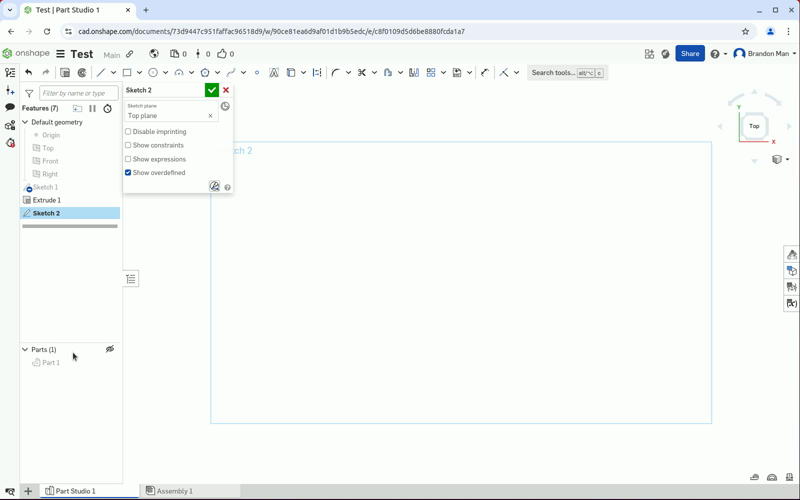
key(l)
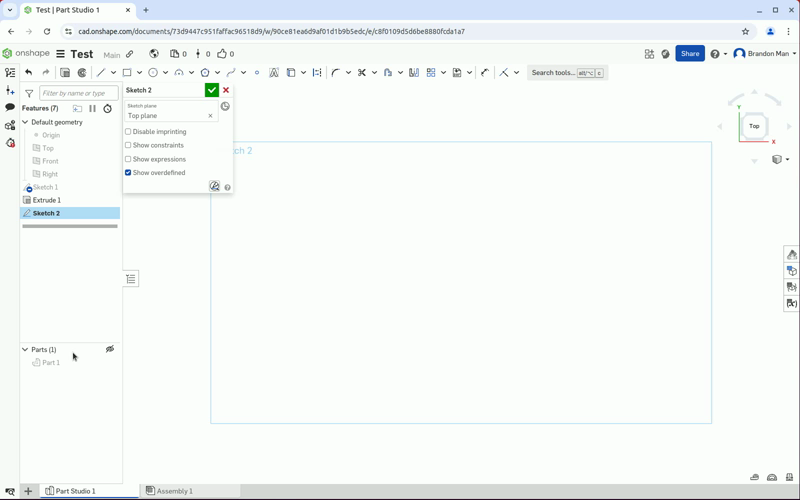
key_down(shift)
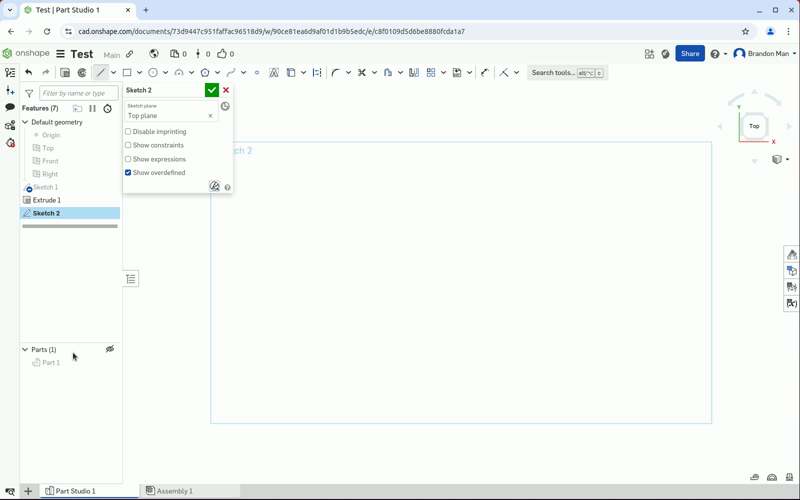
mouse_move(551, 339)
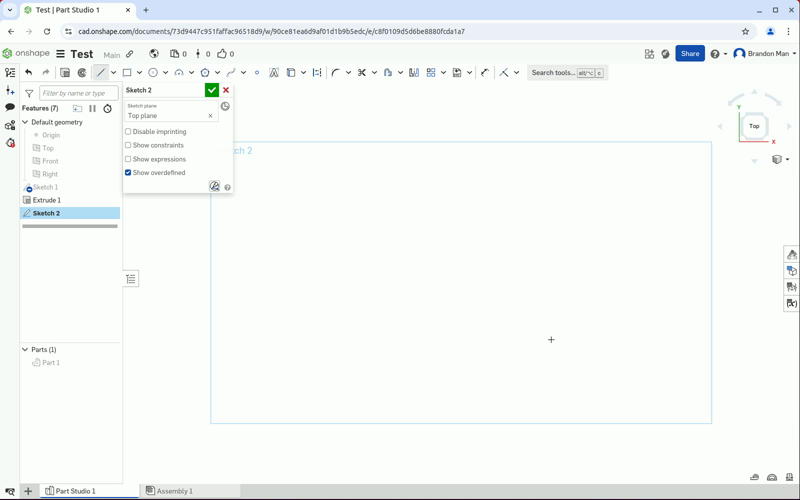
click(551, 339)
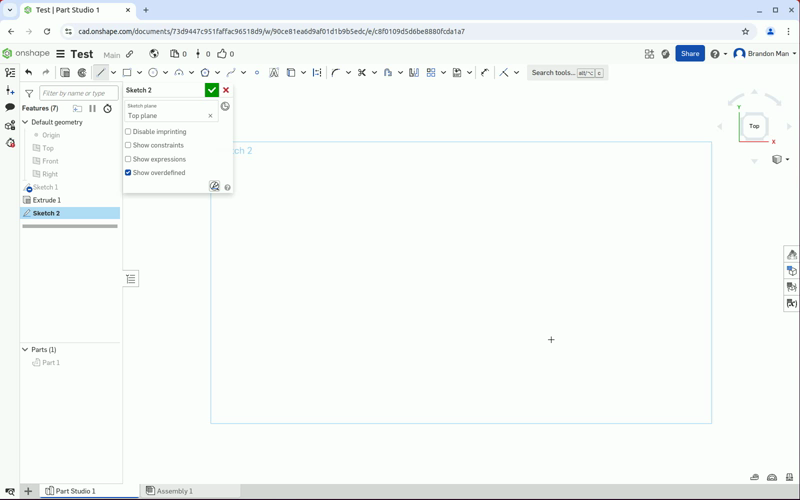
key_up(shift)
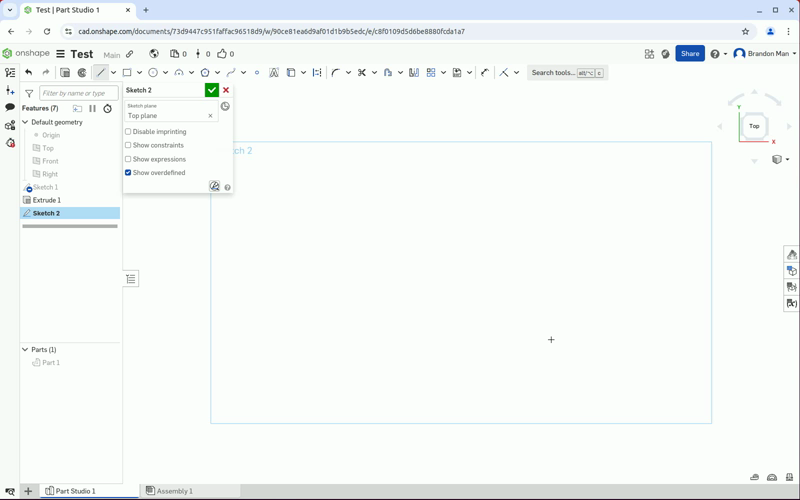
key_down(shift)
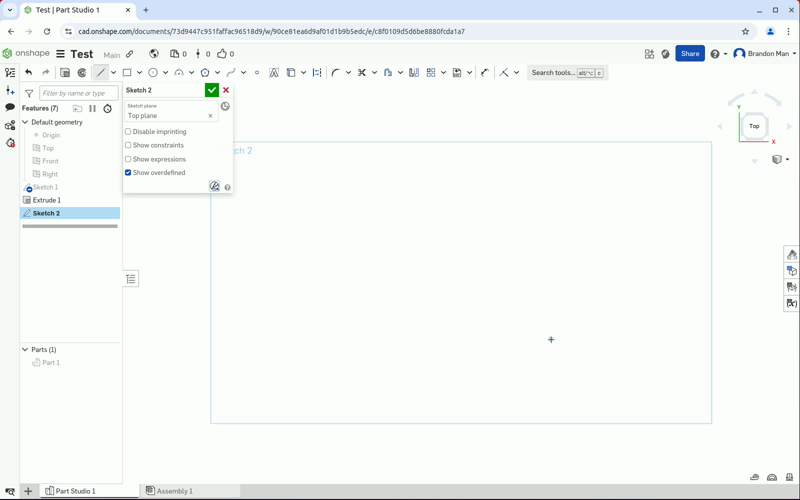
mouse_move(581, 339)
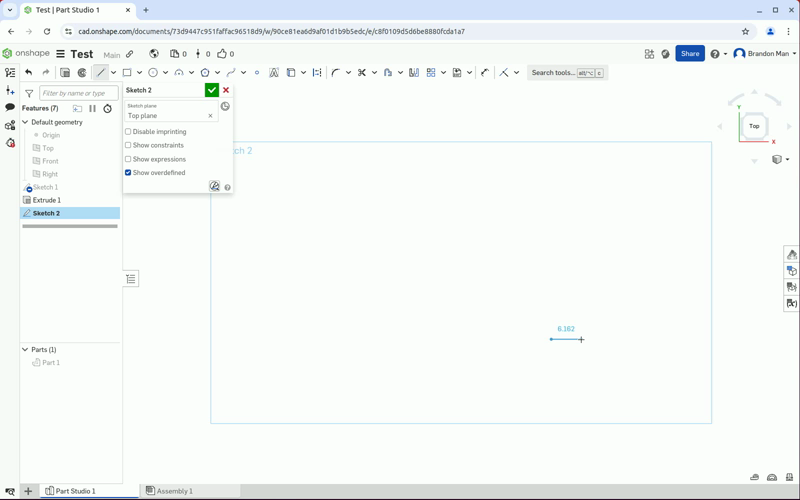
mouse_move(574, 339)
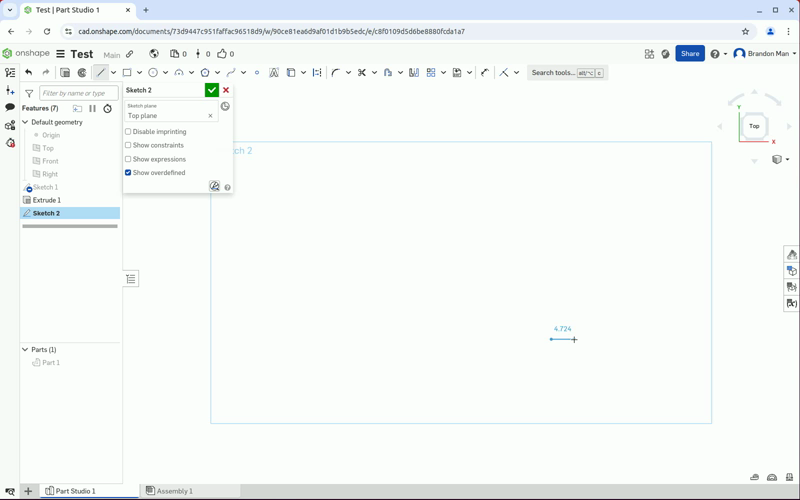
click(574, 339)
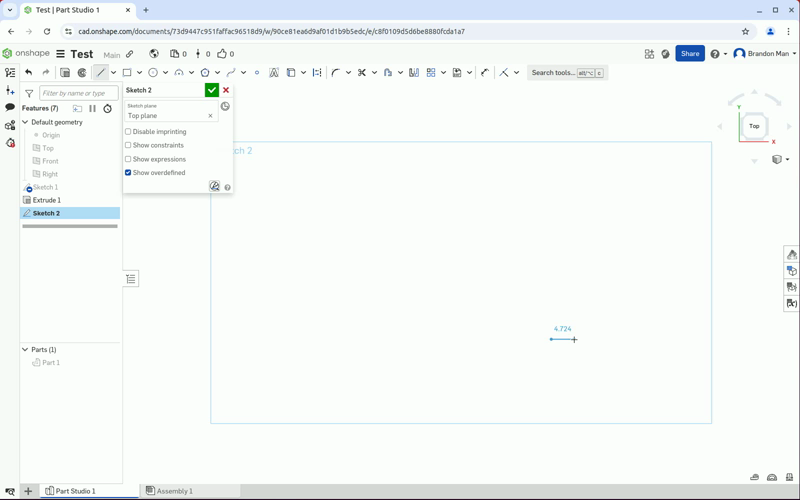
key_up(shift)
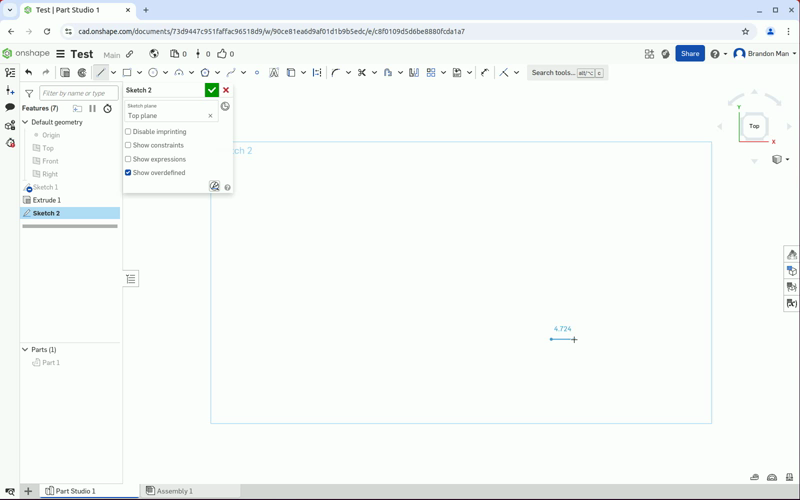
key_down(shift)
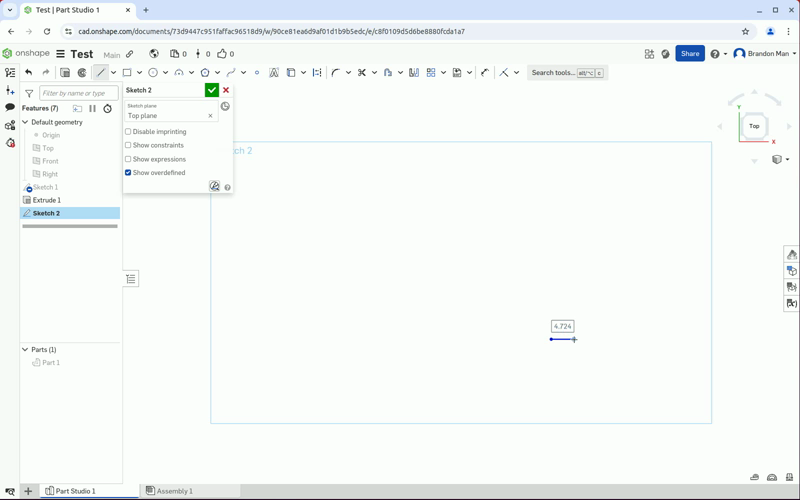
mouse_move(589, 339)
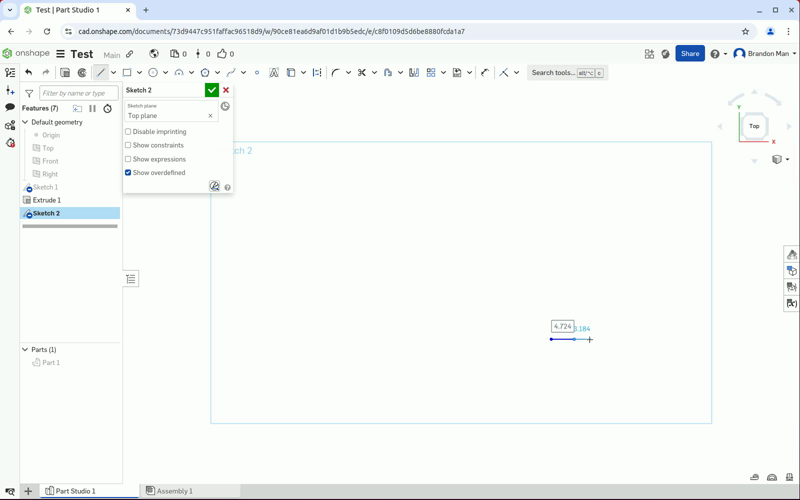
mouse_move(574, 315)
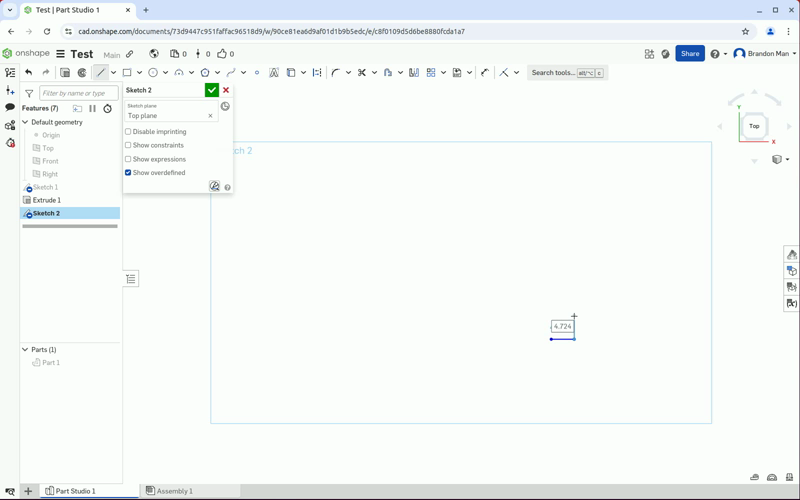
click(574, 315)
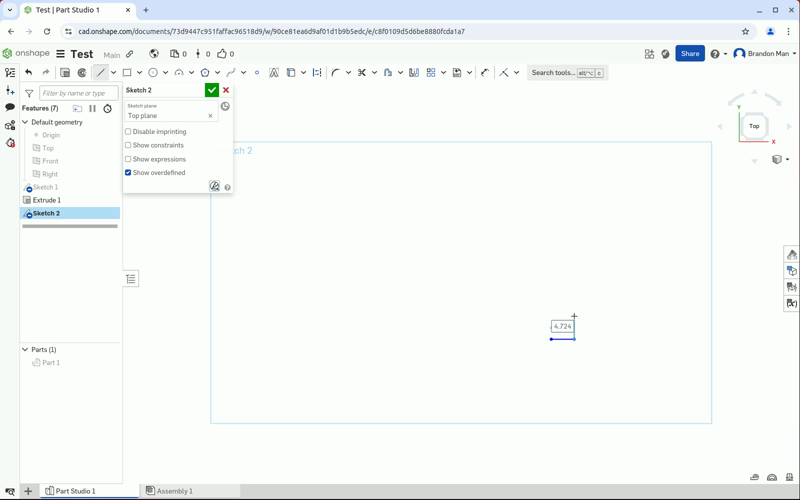
key_up(shift)
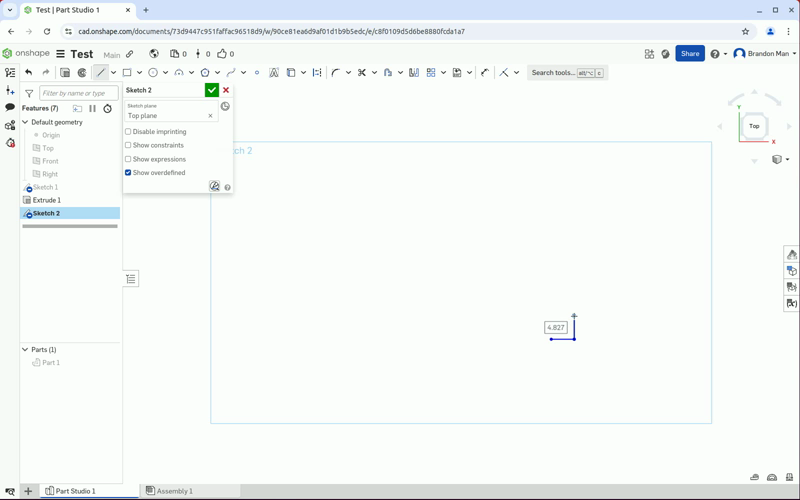
key_down(shift)
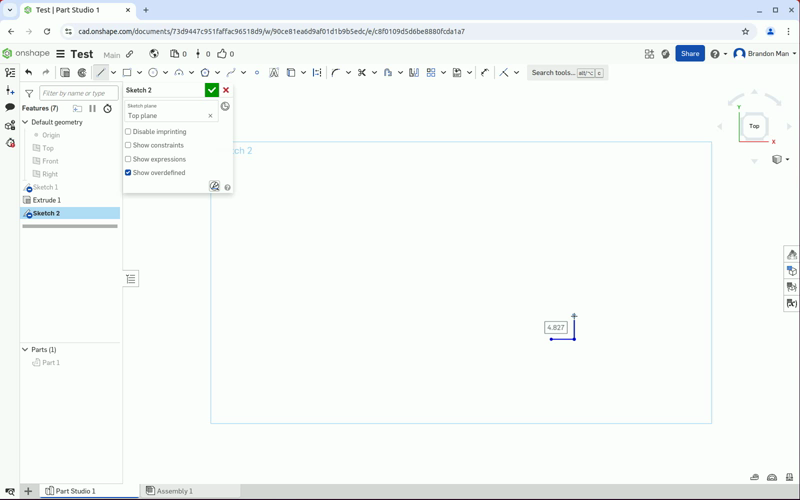
mouse_move(589, 315)
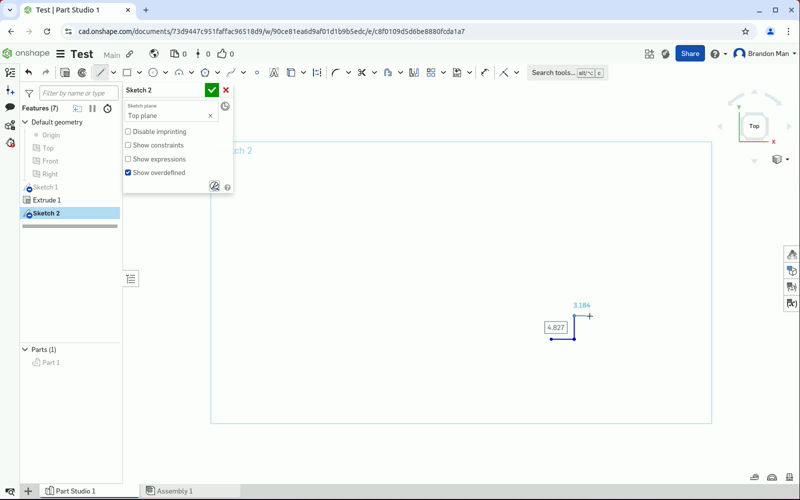
mouse_move(551, 315)
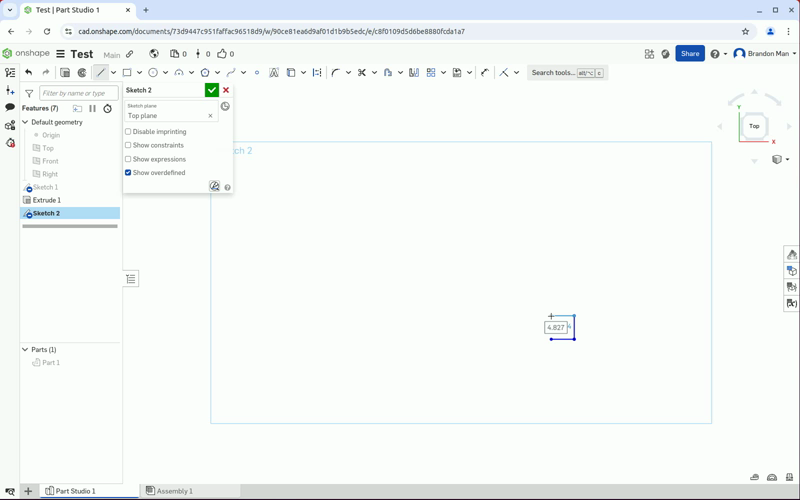
click(551, 315)
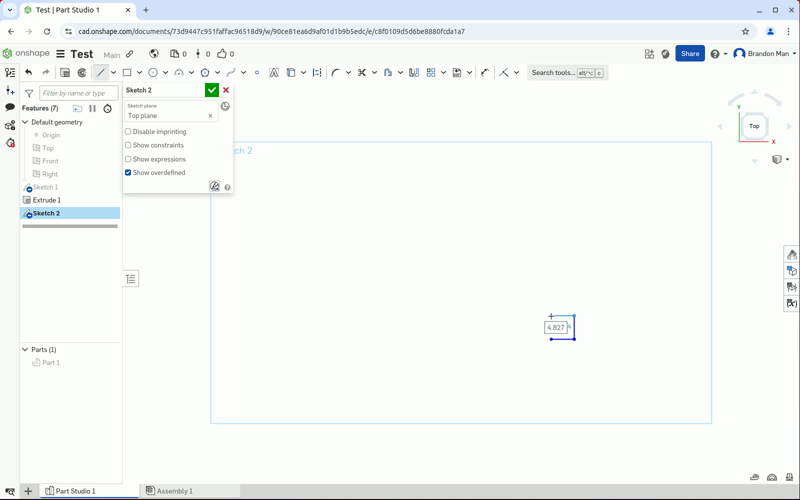
key_up(shift)
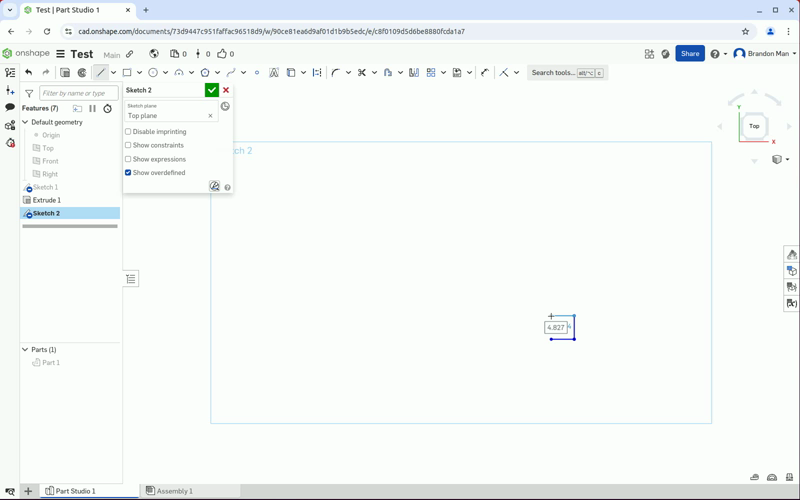
mouse_move(581, 315)
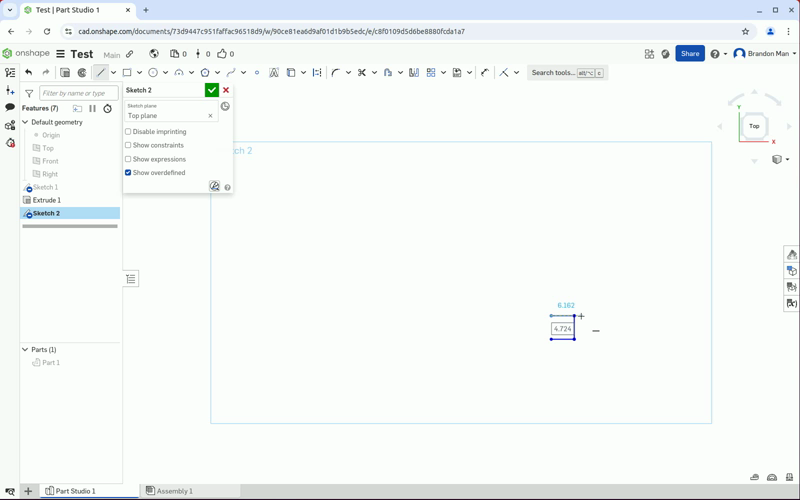
key_down(shift)
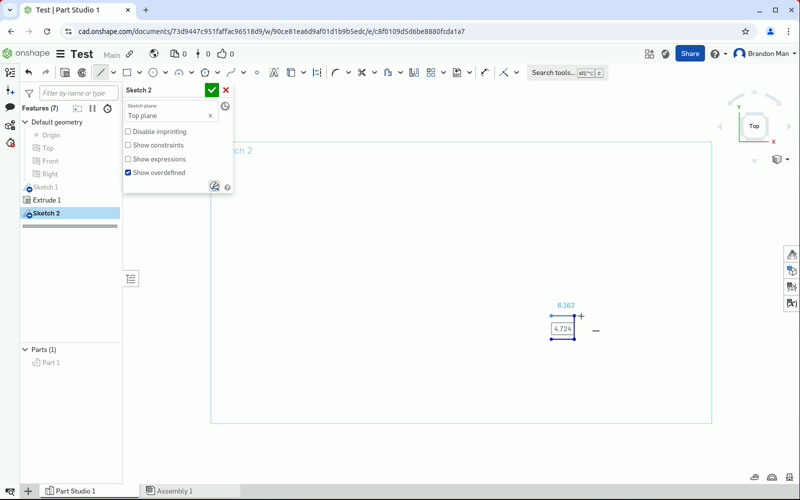
mouse_move(551, 339)
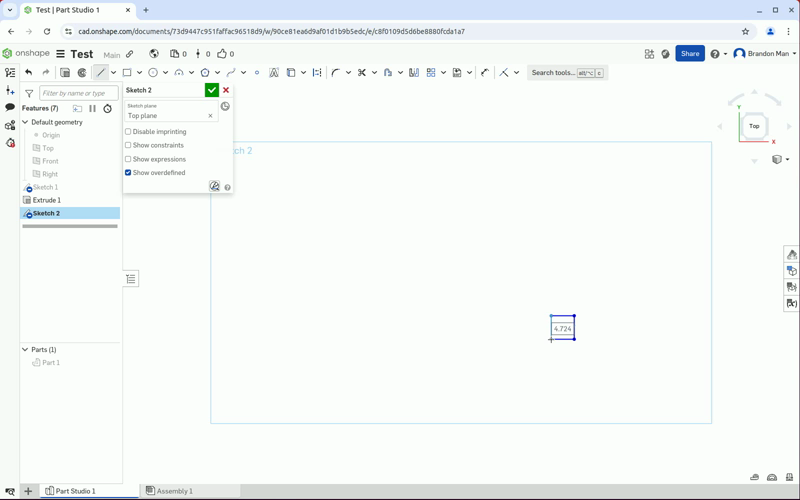
key_up(shift)
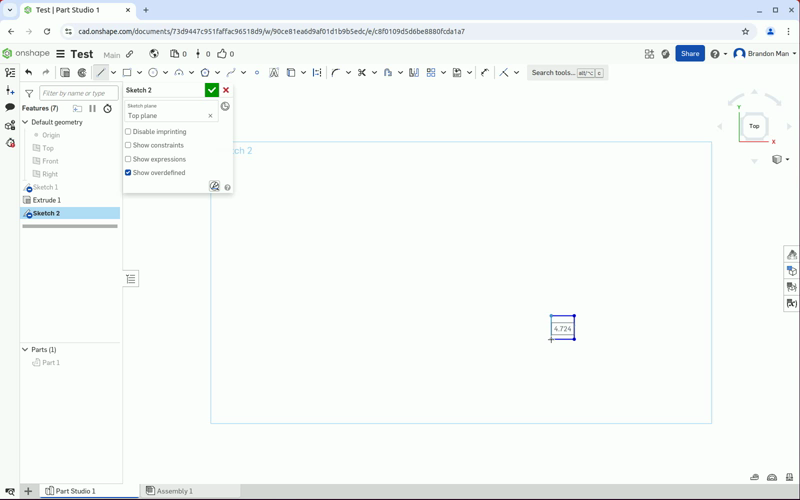
click(551, 339)
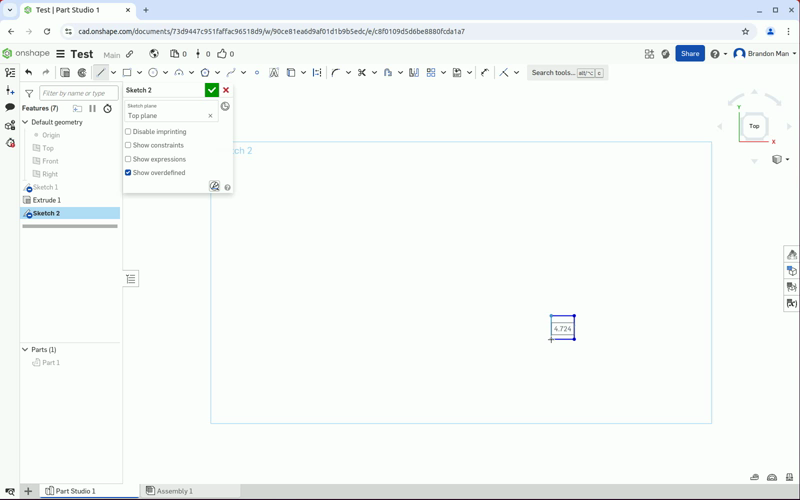
key(esc)
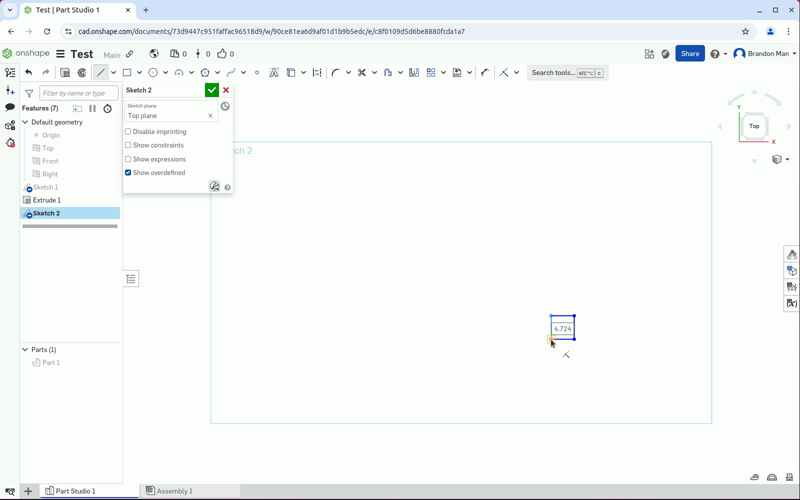
mouse_move(568, 317)
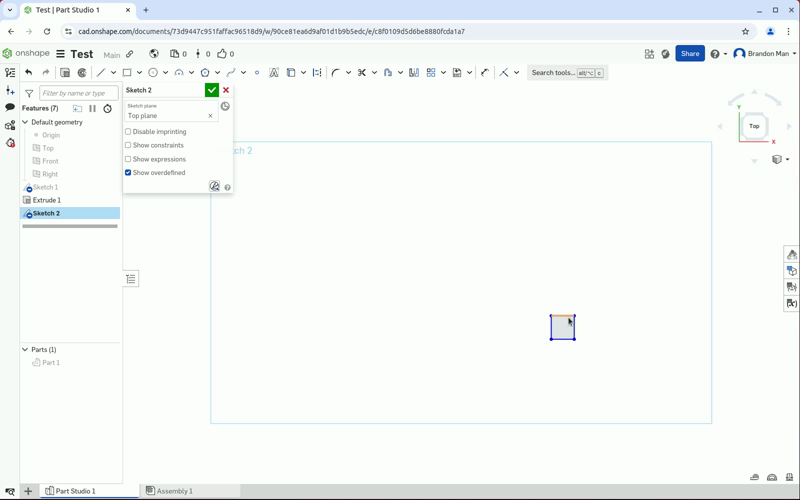
scroll(6)
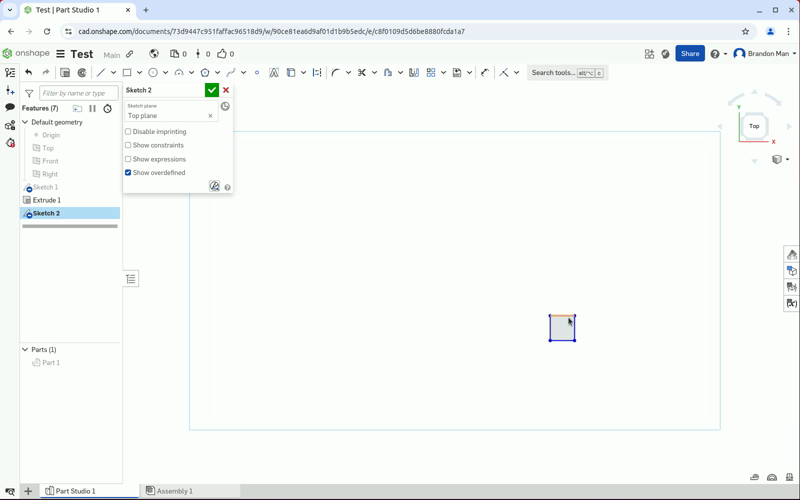
scroll(6)
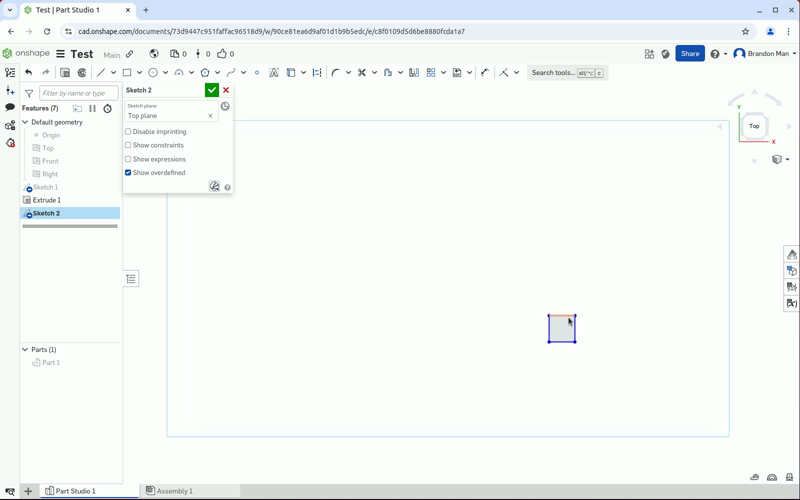
scroll(6)
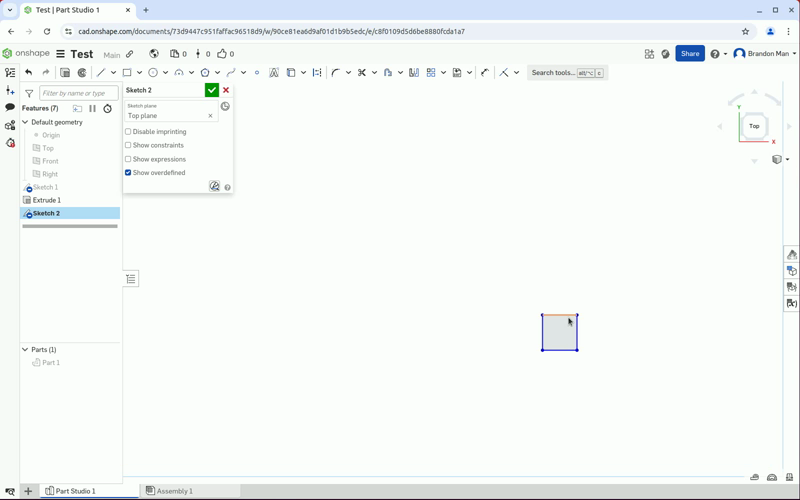
scroll(6)
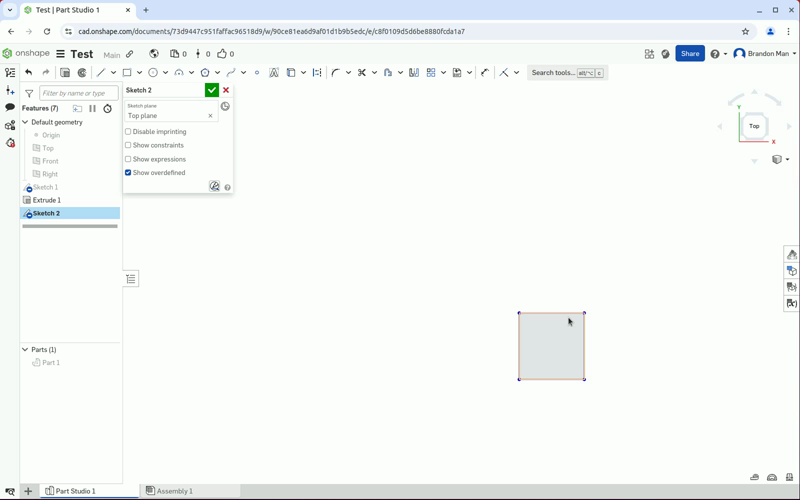
scroll(6)
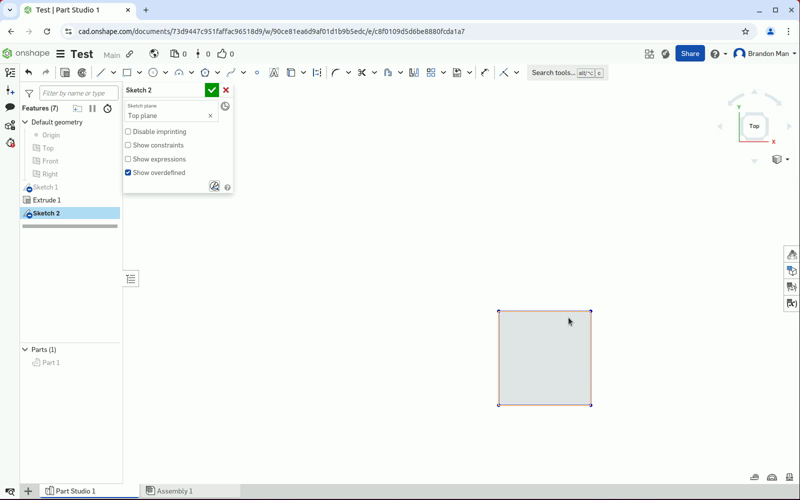
scroll(6)
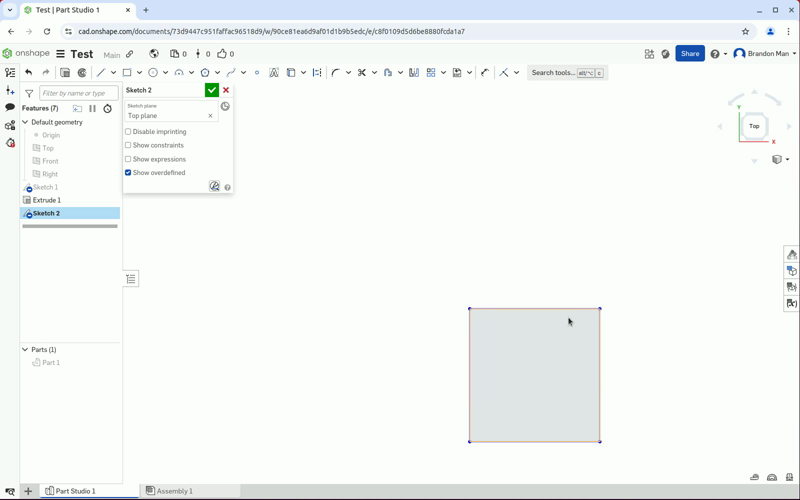
scroll(6)
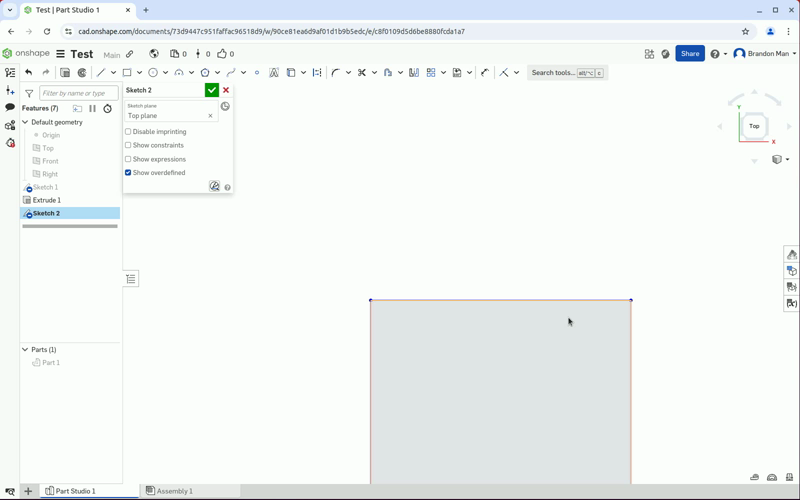
click(568, 317)
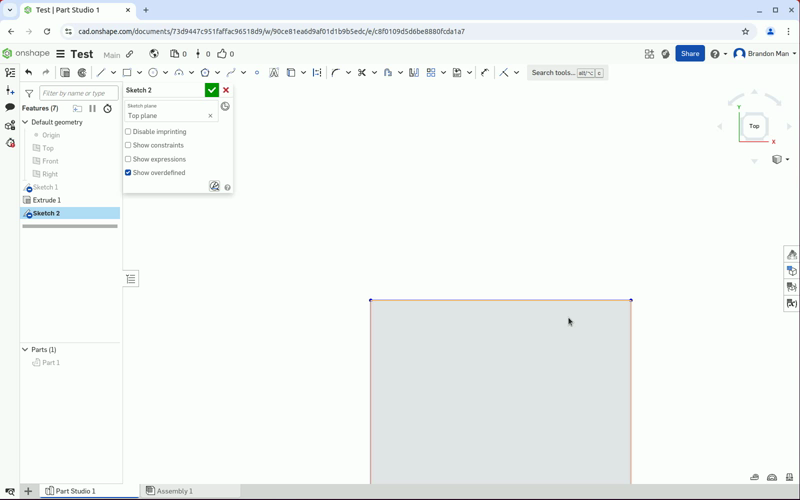
scroll(-6)
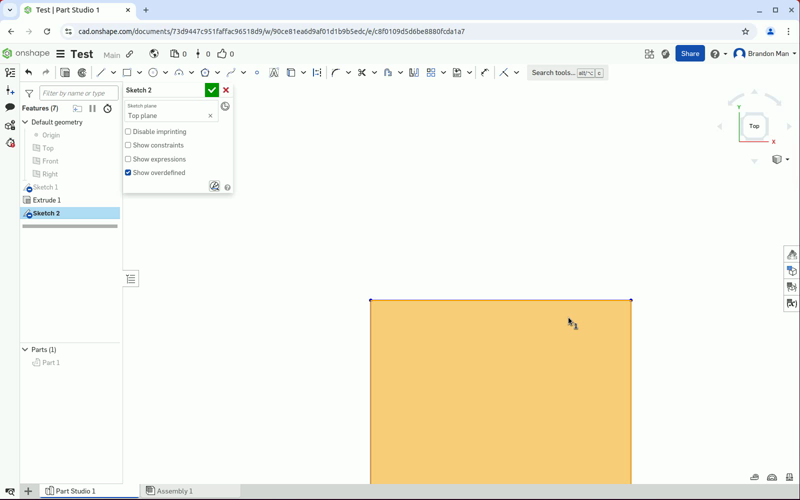
scroll(-6)
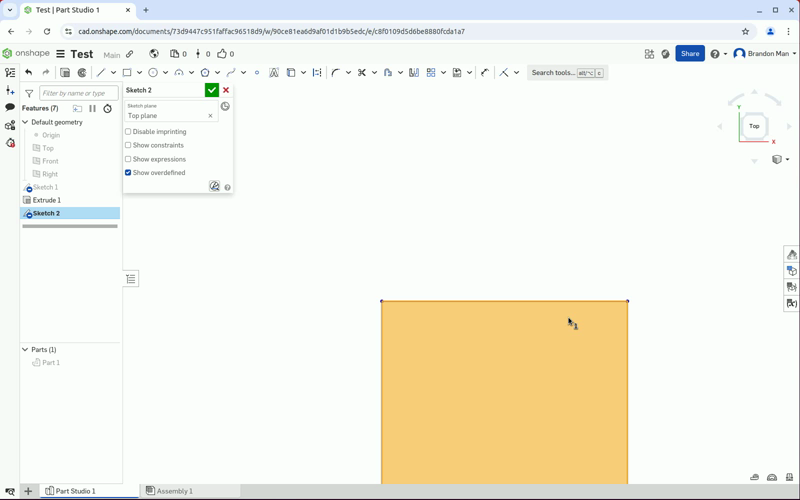
scroll(-6)
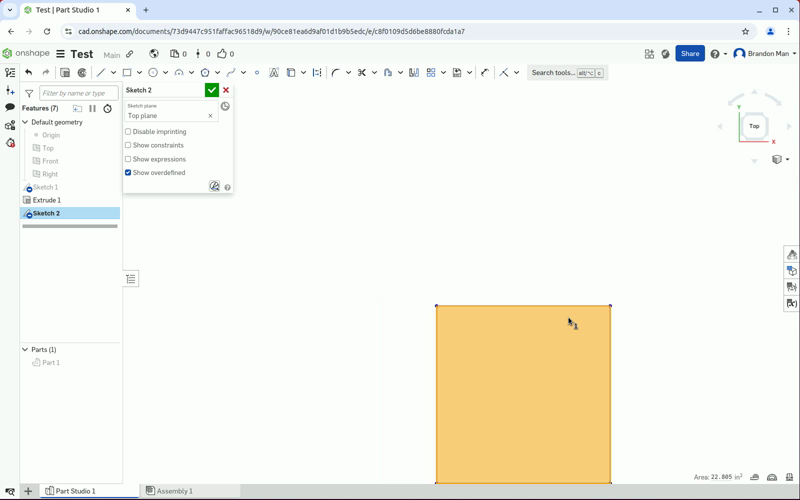
scroll(-6)
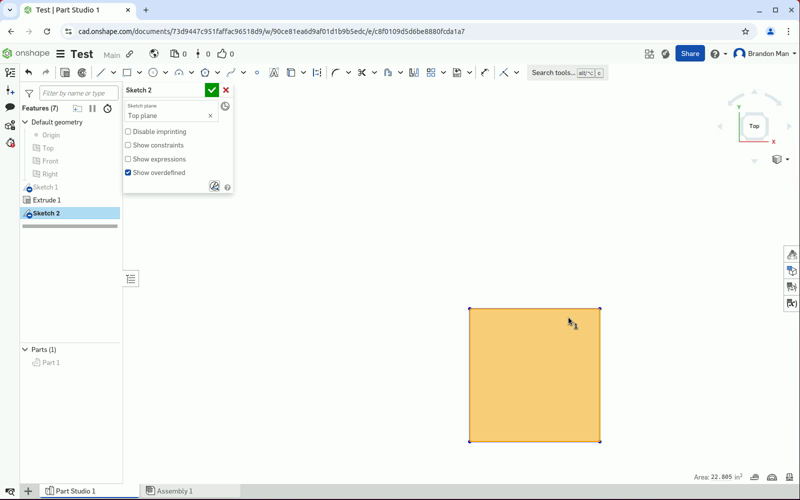
scroll(-6)
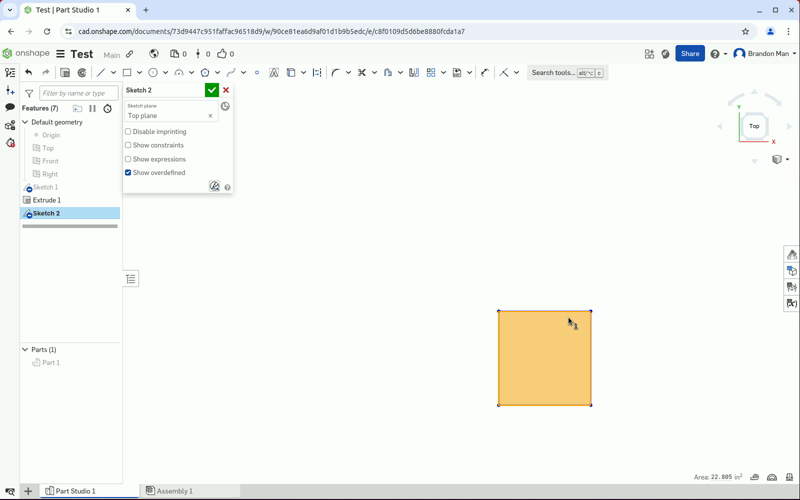
scroll(-6)
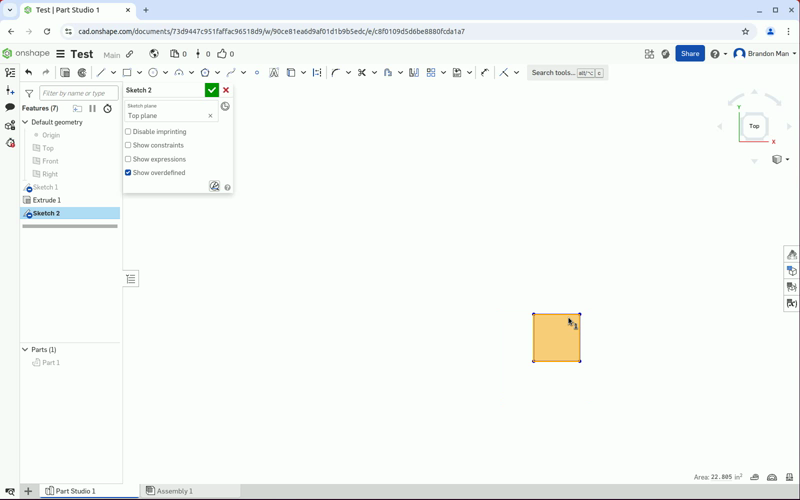
scroll(-6)
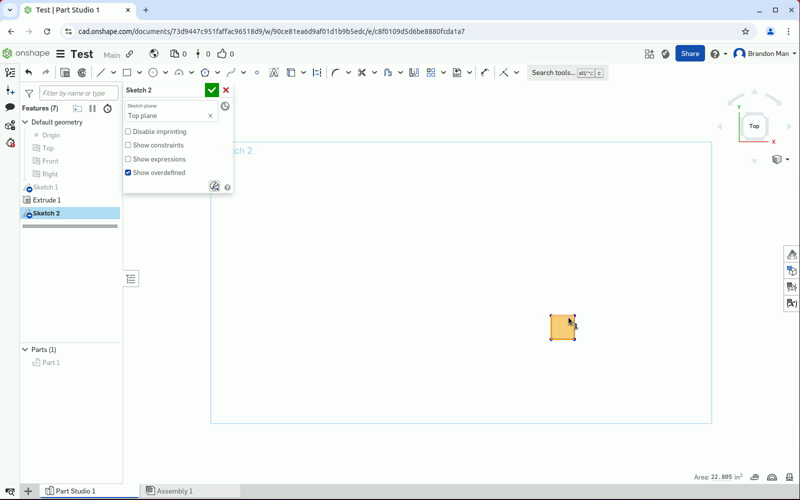
mouse_move(73, 352)
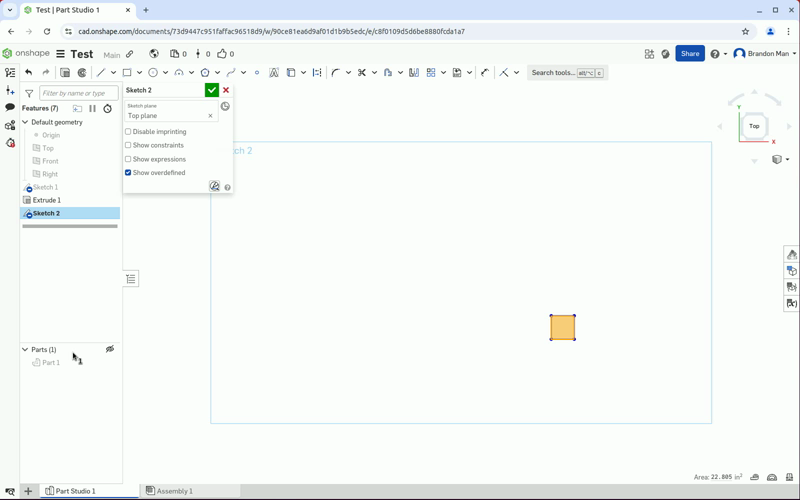
key(shift+y)
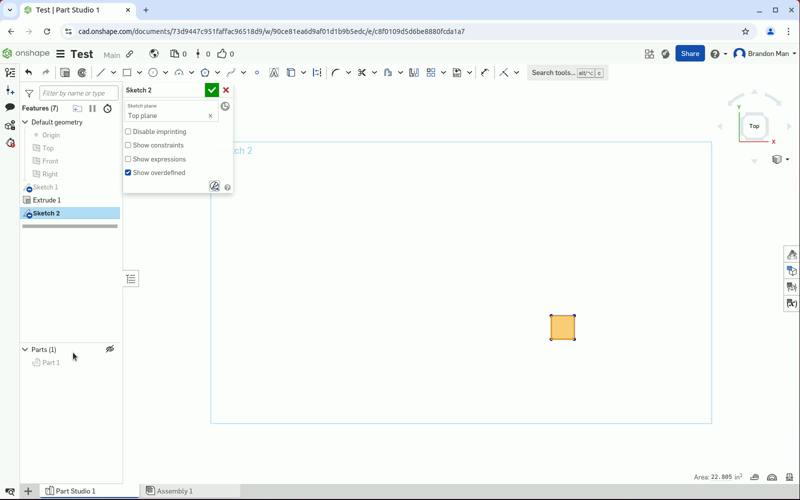
key(shift+e)
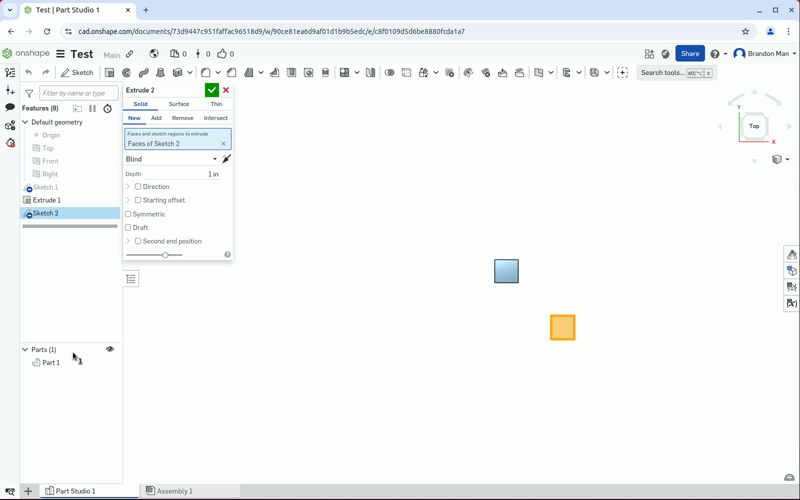
mouse_move(143, 106)
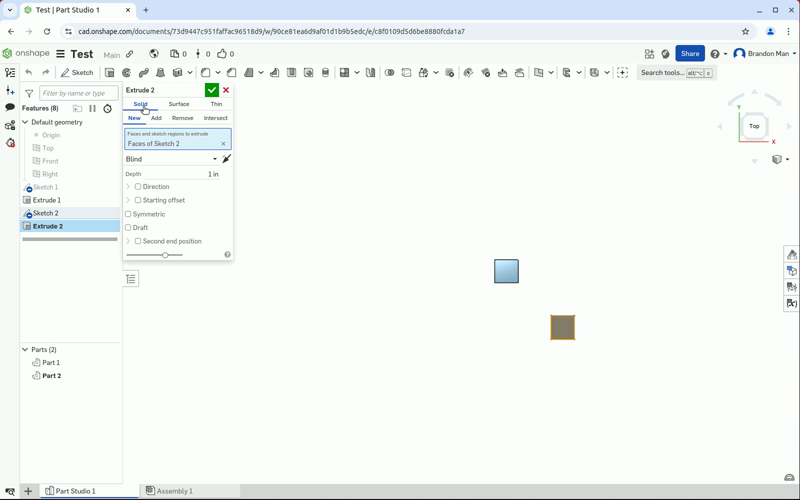
click(143, 106)
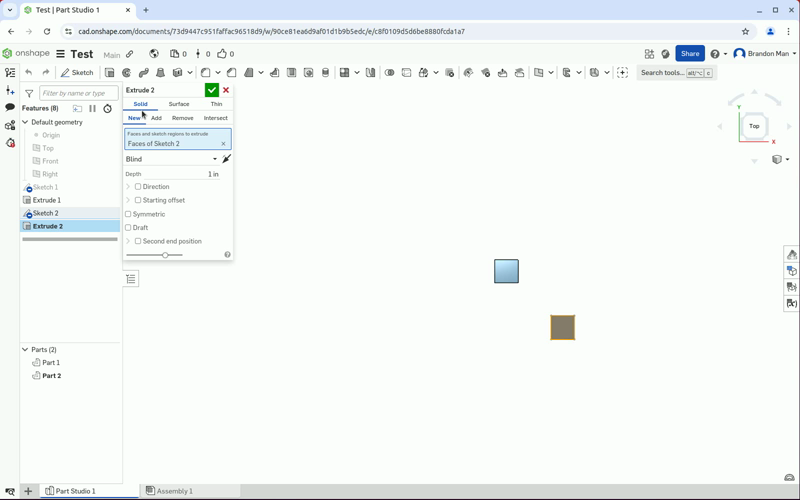
mouse_move(137, 120)
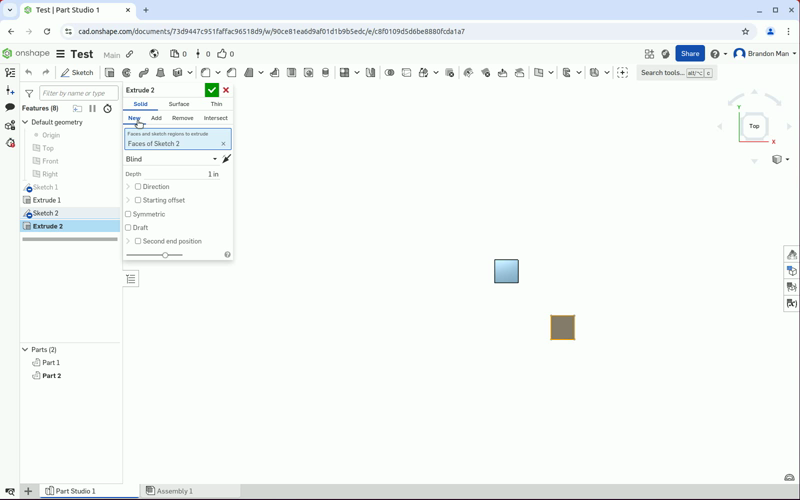
click(137, 120)
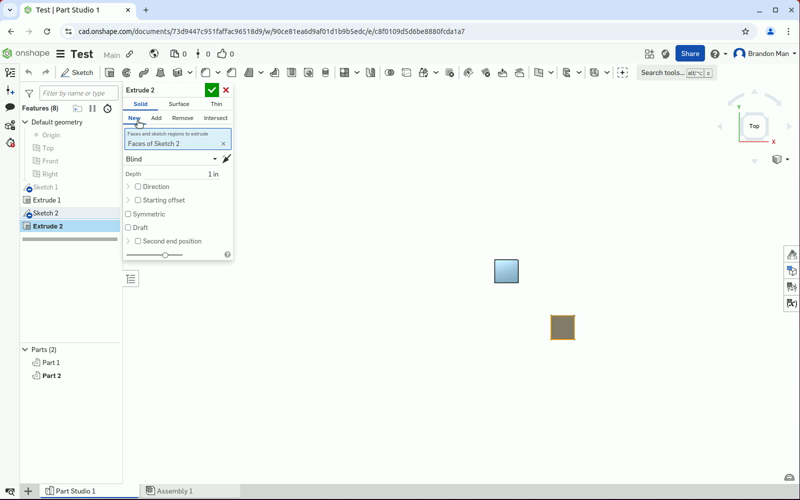
key(tab, 4)
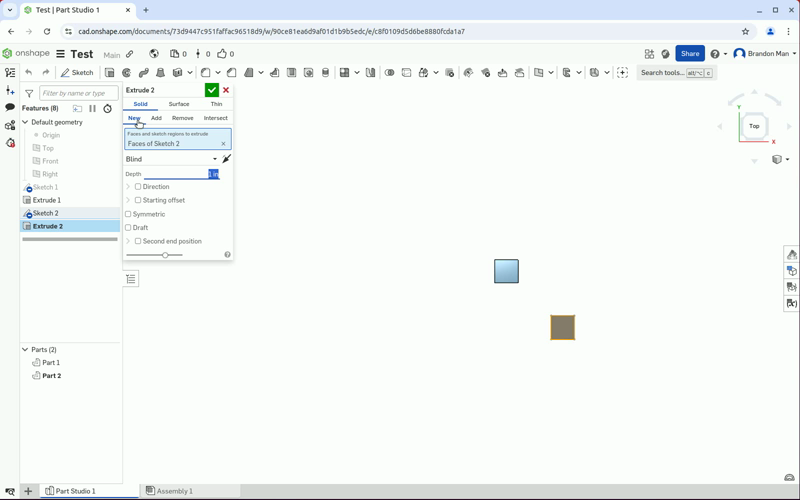
text(4.574)
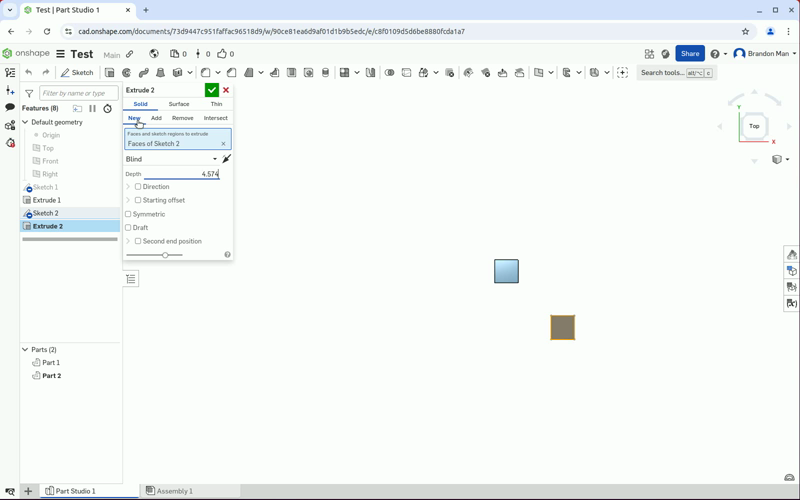
key(enter)
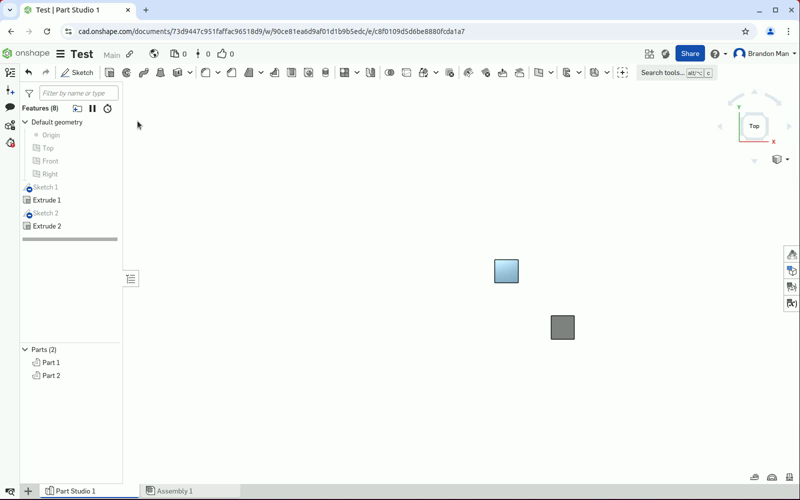
key(shift+h)
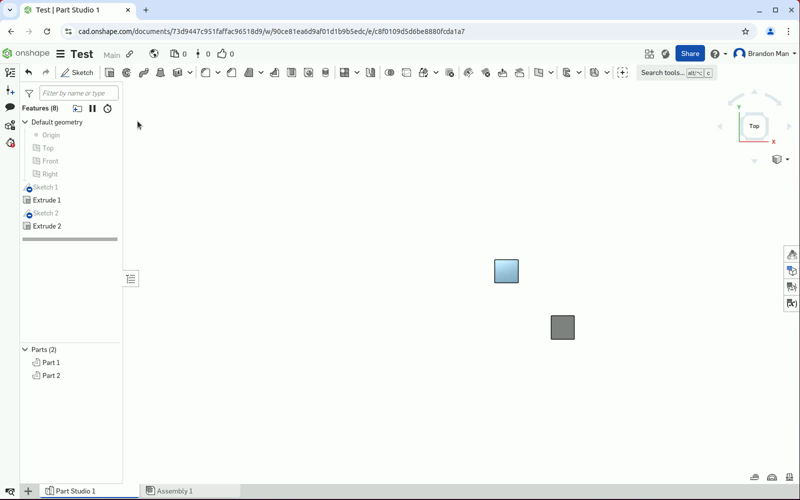
key(shift+h)
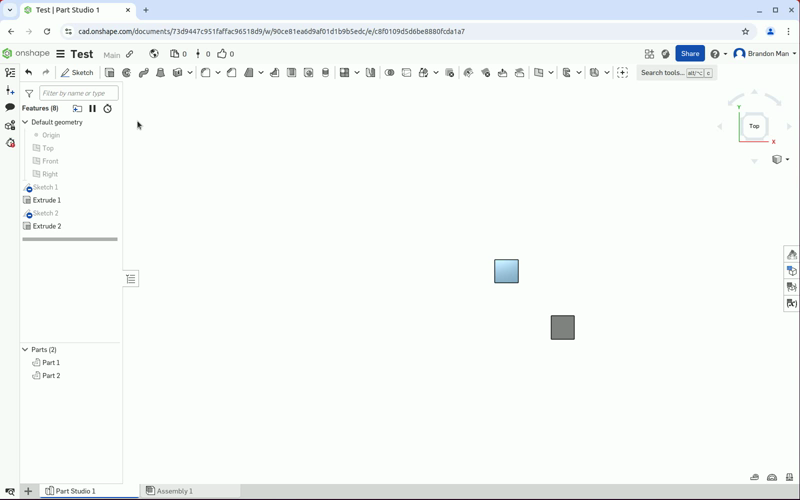
mouse_move(73, 189)
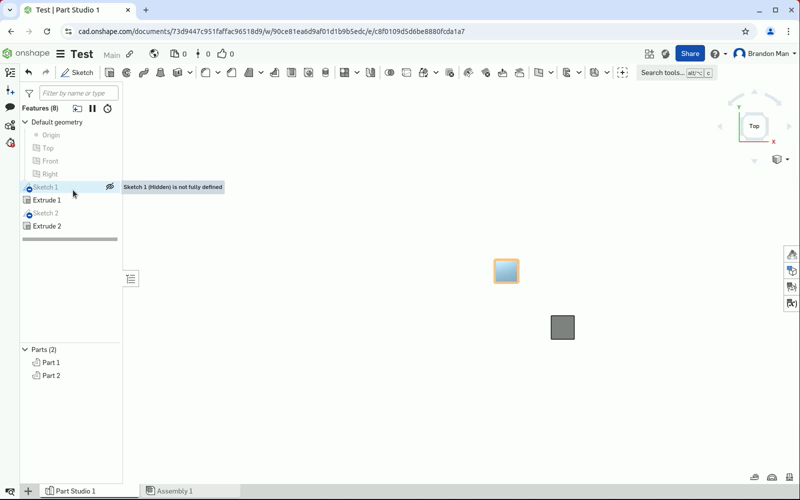
click(73, 189)
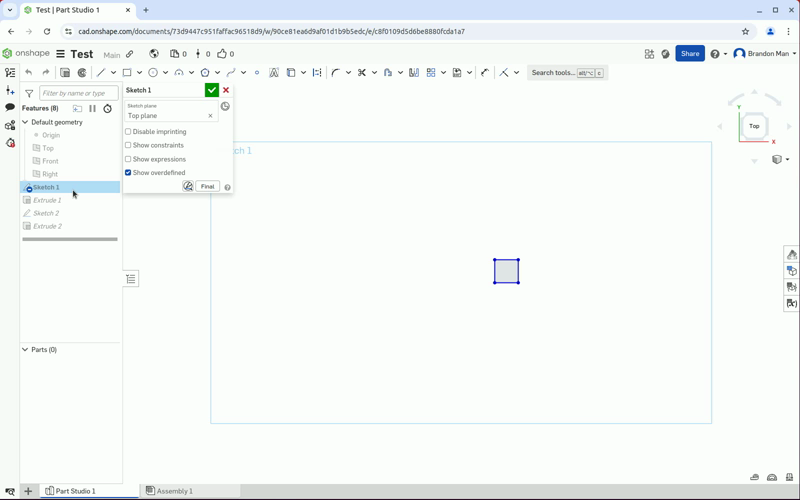
mouse_move(229, 92)
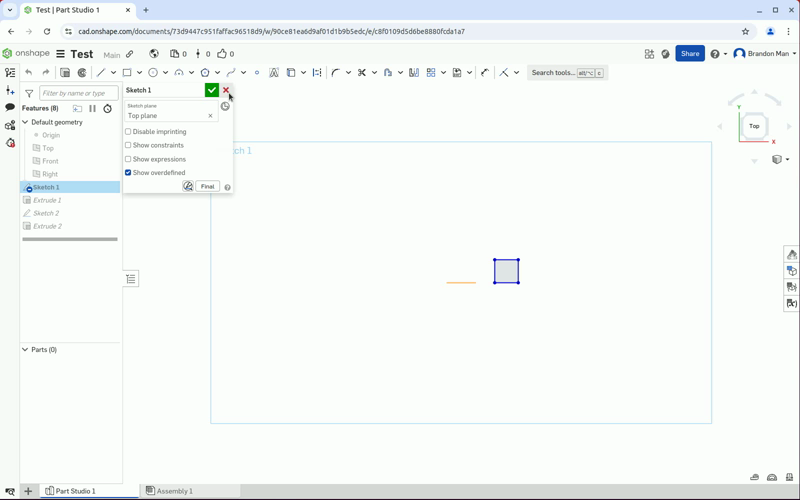
click(229, 92)
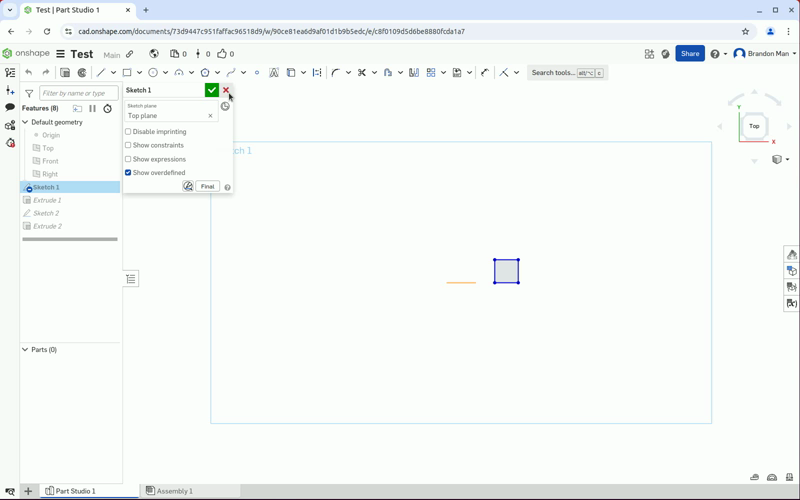
key(shift+s)
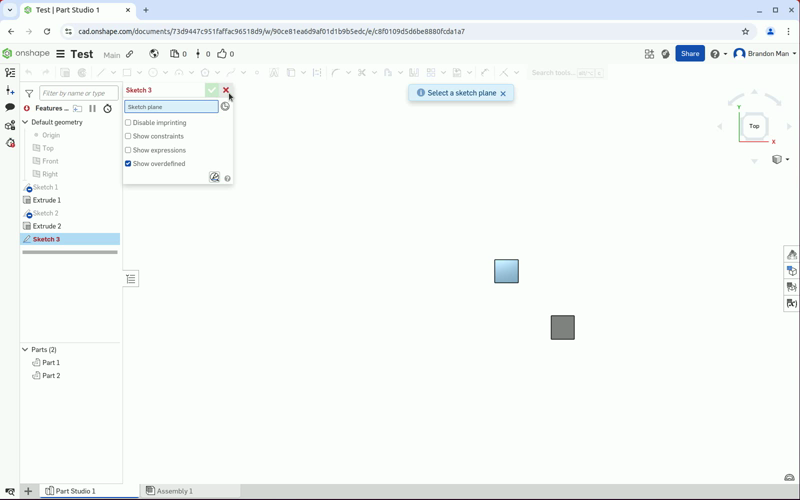
mouse_move(73, 150)
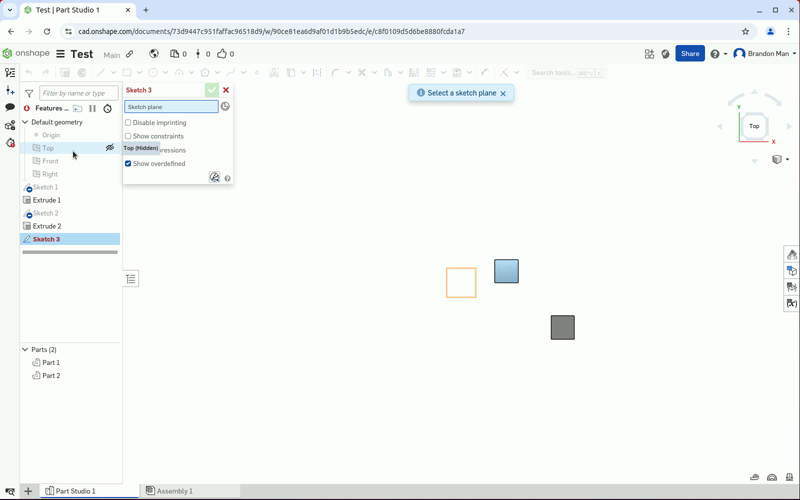
click(73, 150)
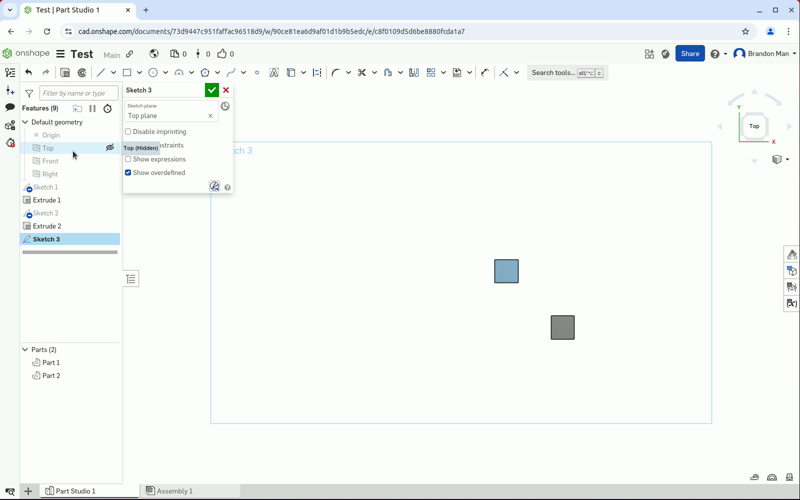
mouse_move(73, 352)
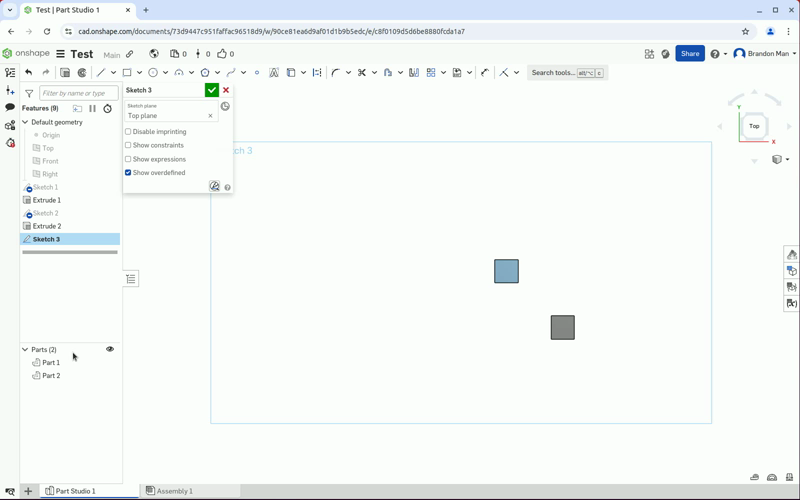
key(y)
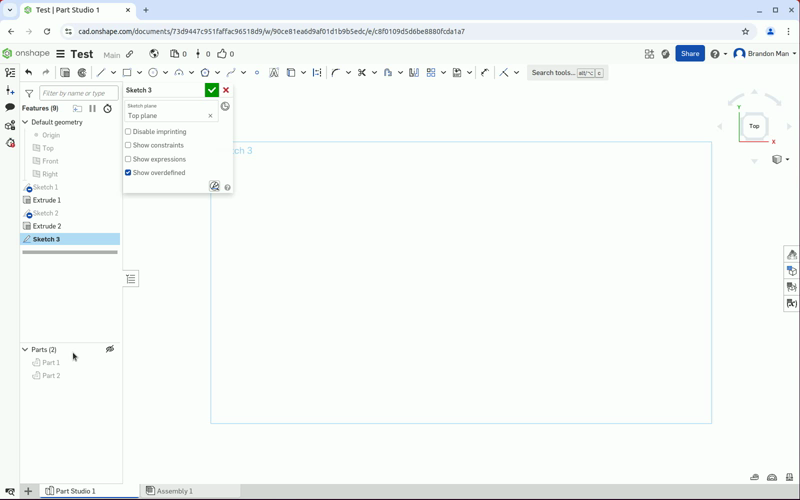
key(l)
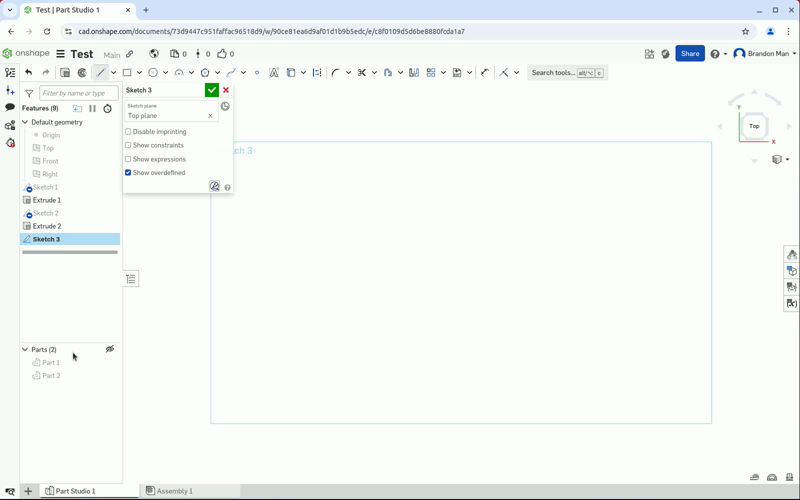
key_down(shift)
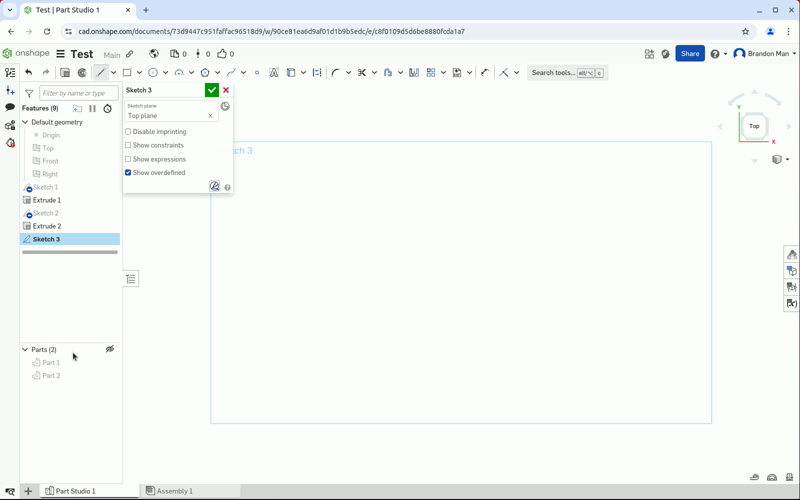
mouse_move(494, 395)
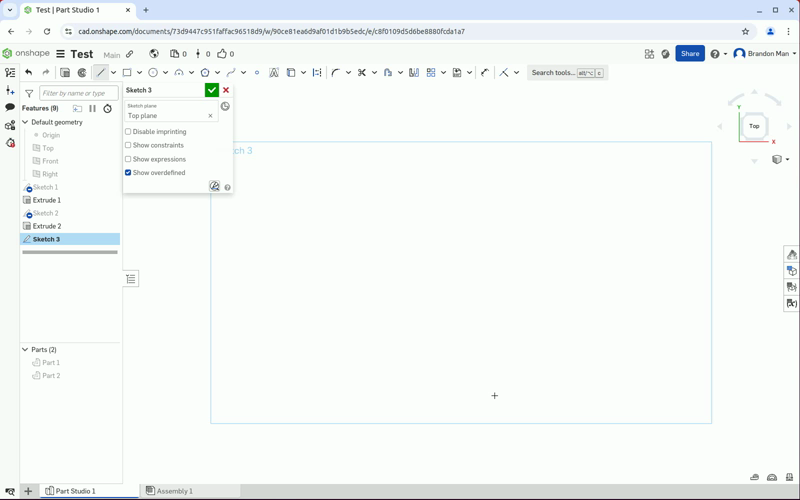
click(494, 395)
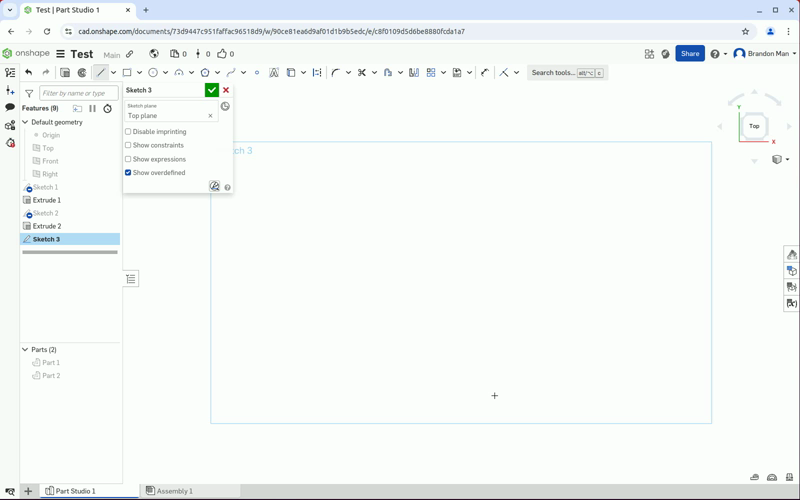
key_up(shift)
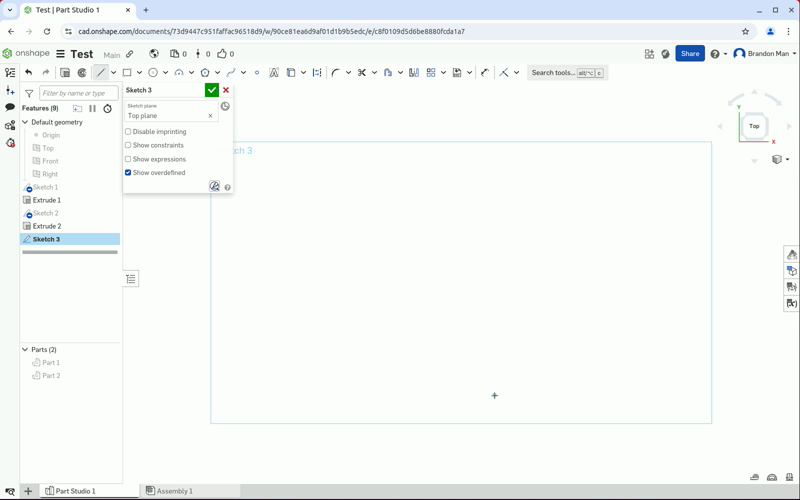
key_down(shift)
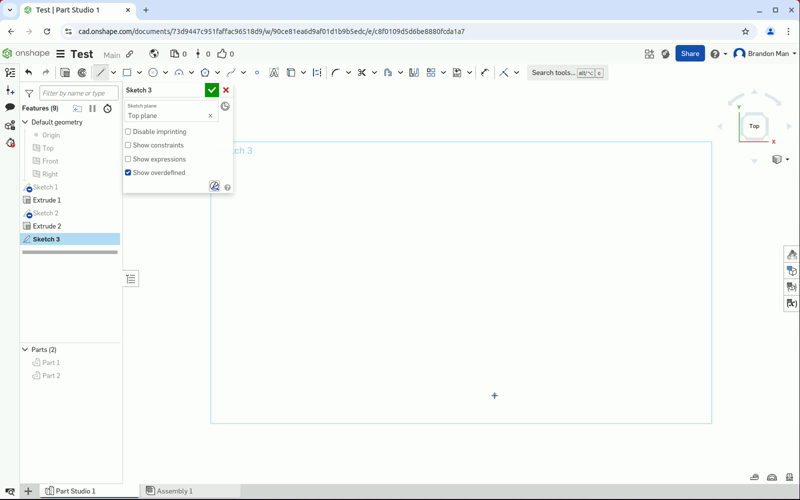
mouse_move(524, 395)
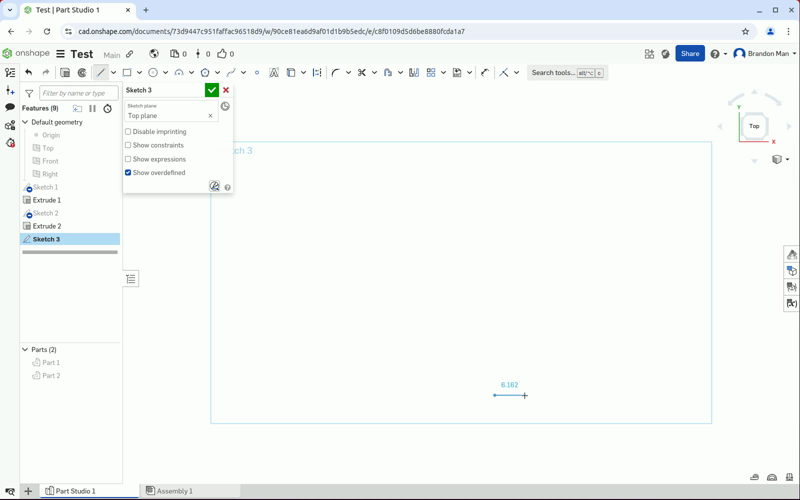
mouse_move(518, 395)
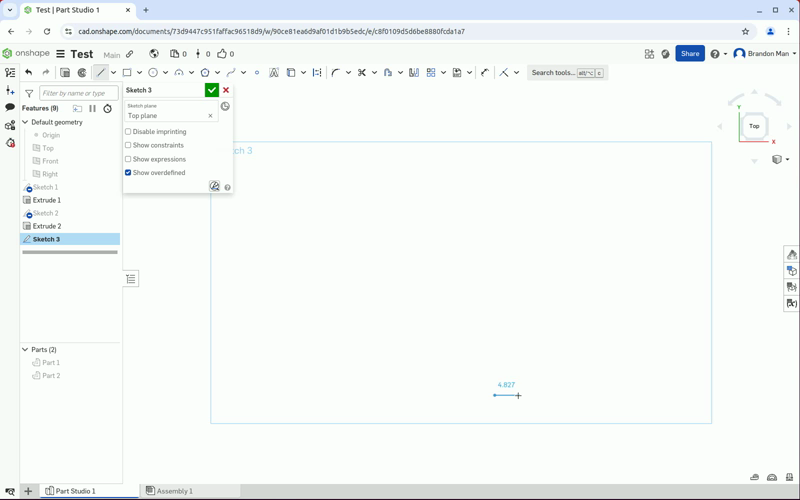
click(518, 395)
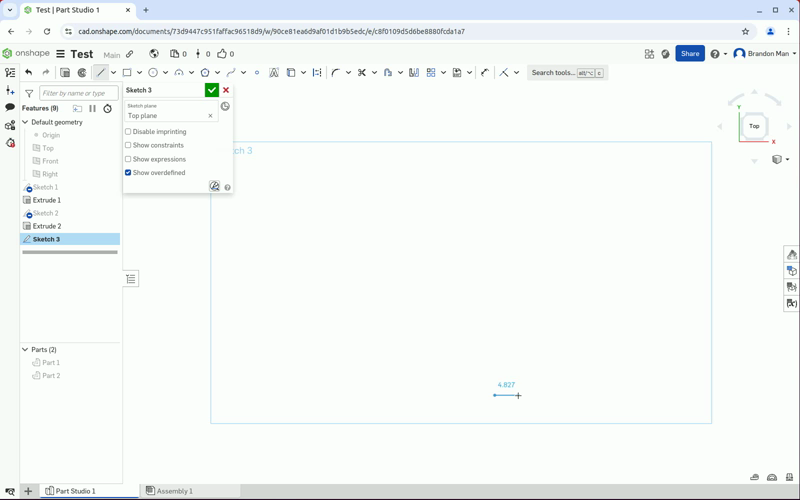
key_up(shift)
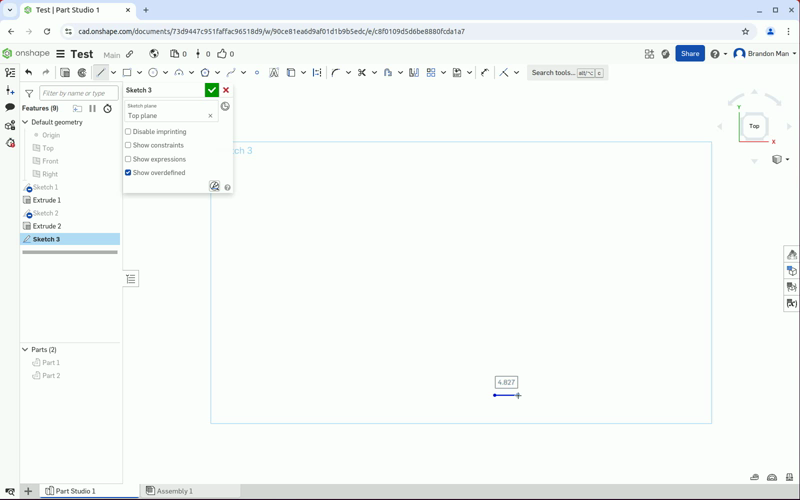
key_down(shift)
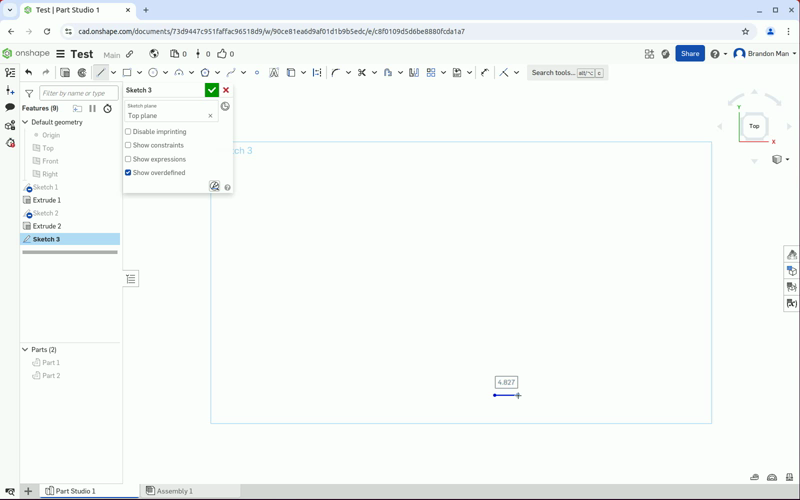
mouse_move(548, 395)
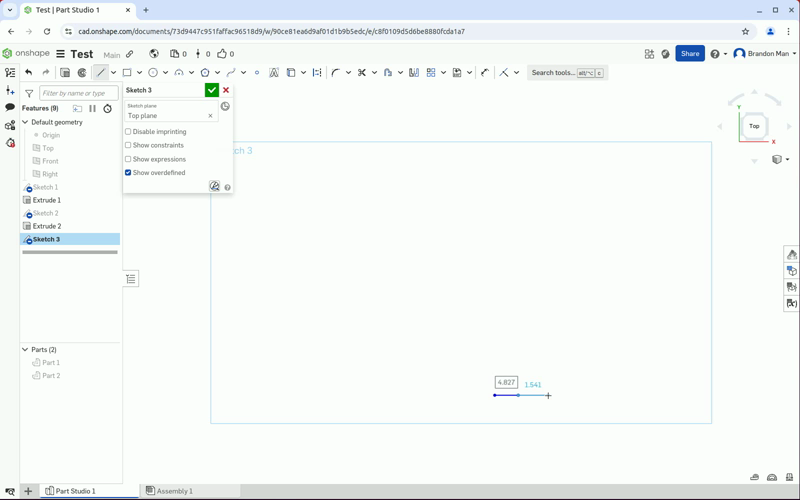
mouse_move(518, 372)
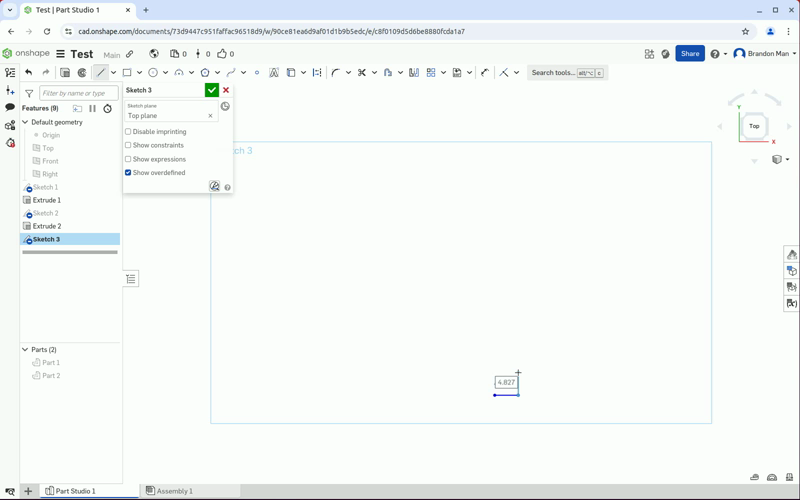
click(518, 372)
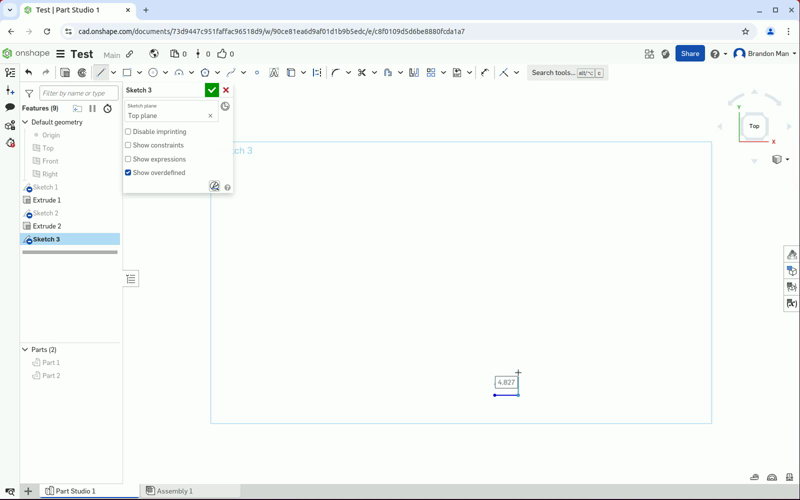
key_up(shift)
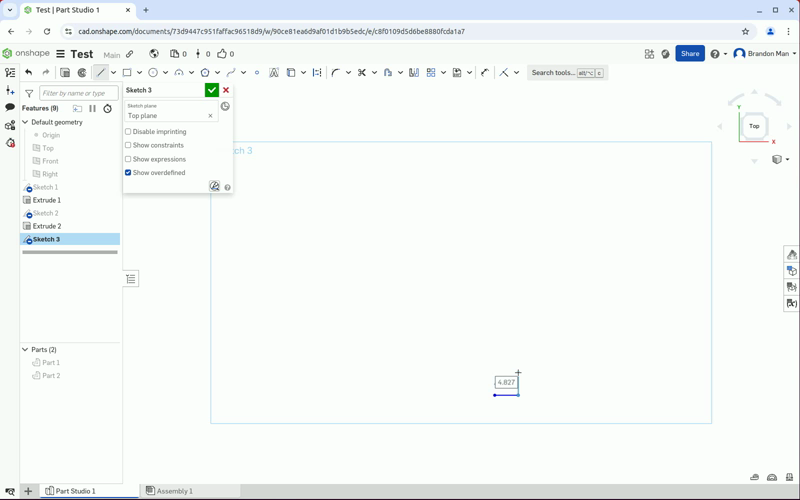
key_down(shift)
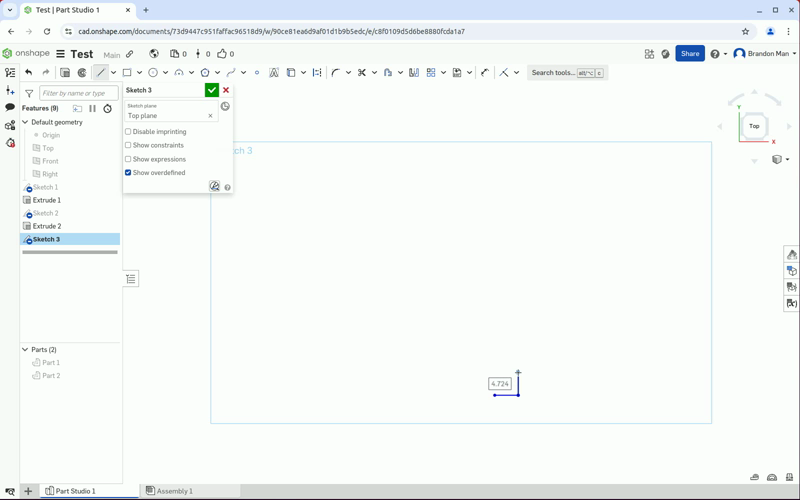
mouse_move(548, 372)
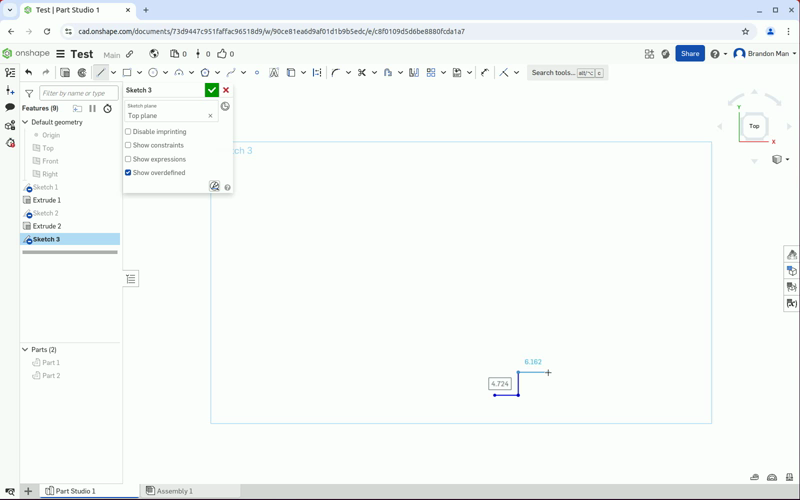
mouse_move(494, 372)
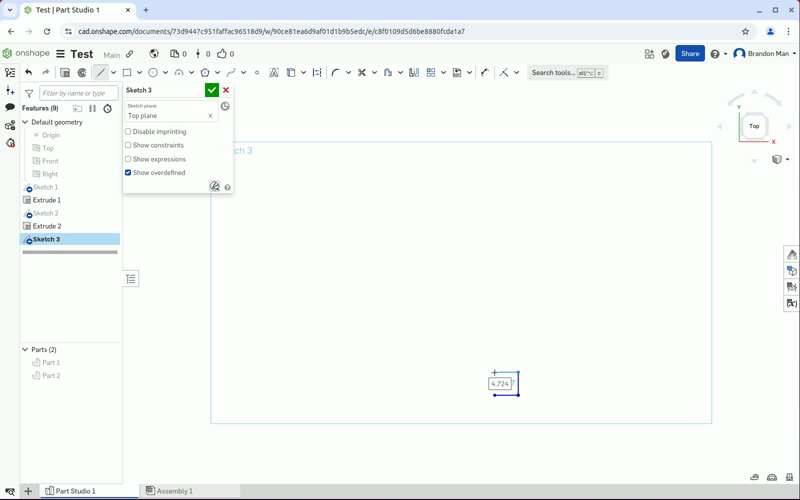
click(494, 372)
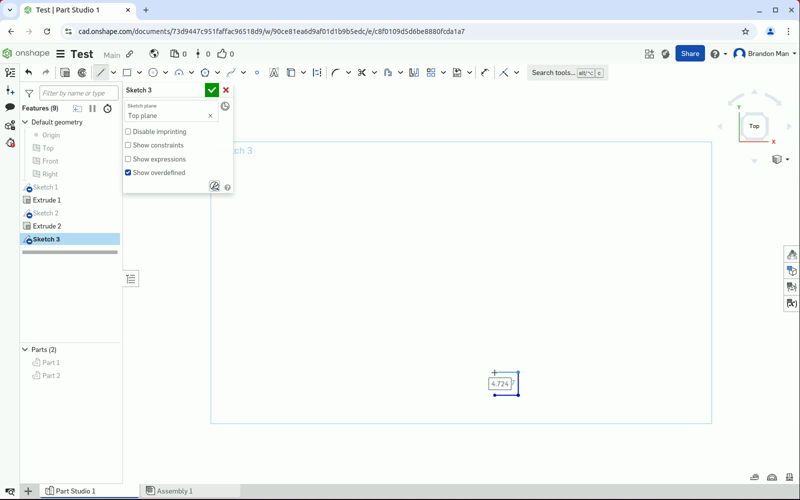
key_up(shift)
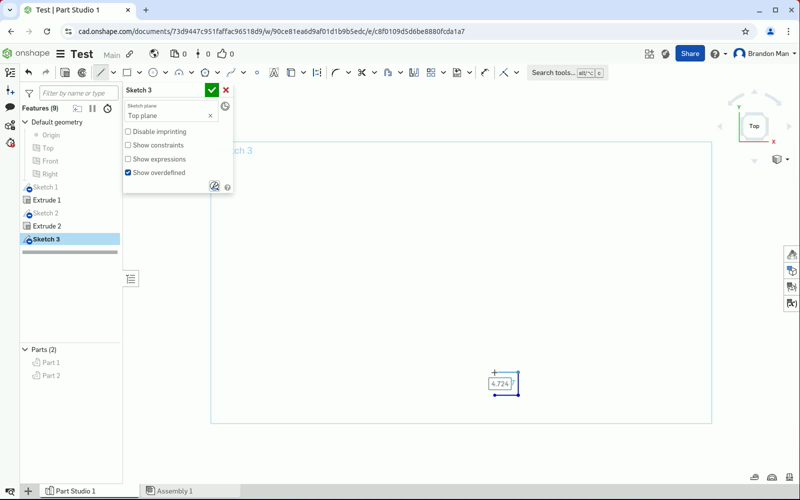
mouse_move(524, 372)
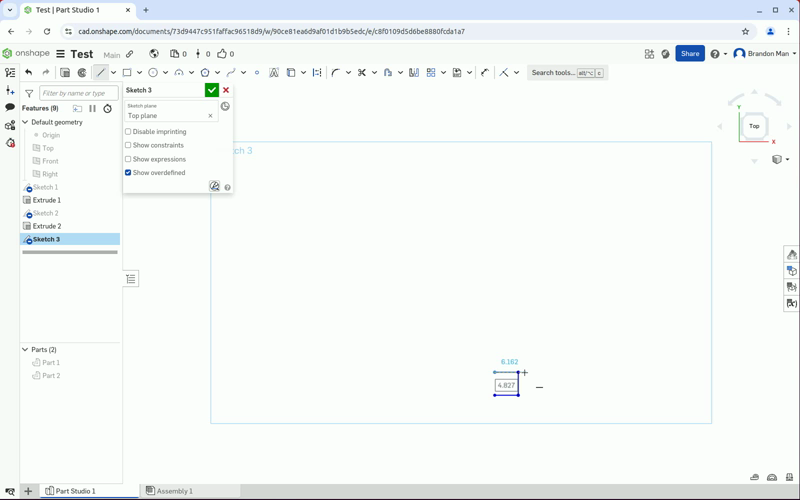
key_down(shift)
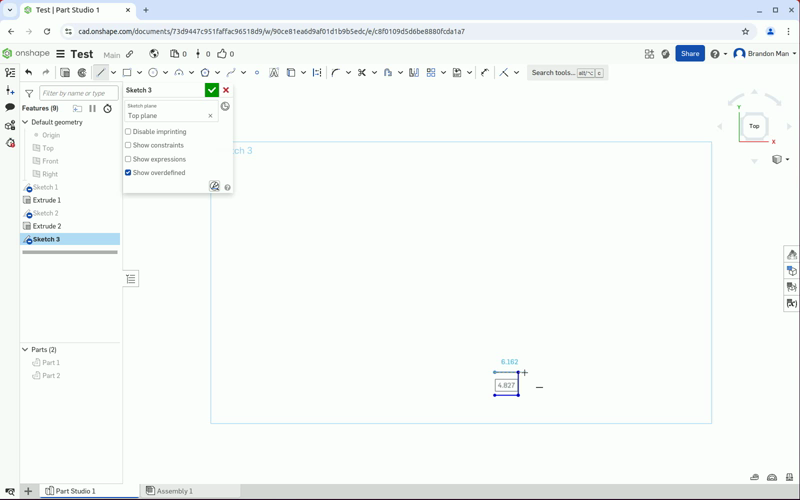
mouse_move(494, 395)
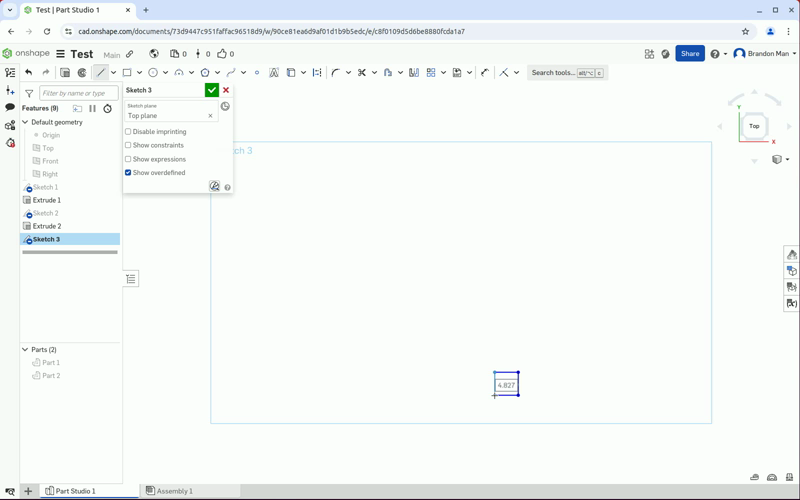
key_up(shift)
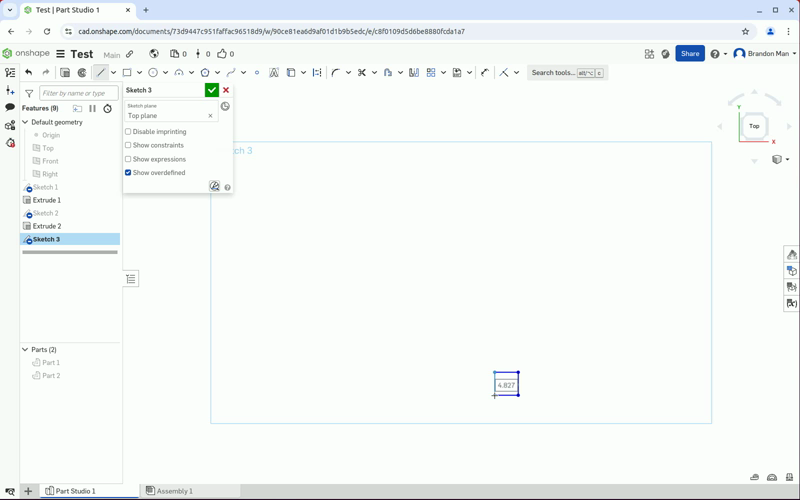
click(494, 395)
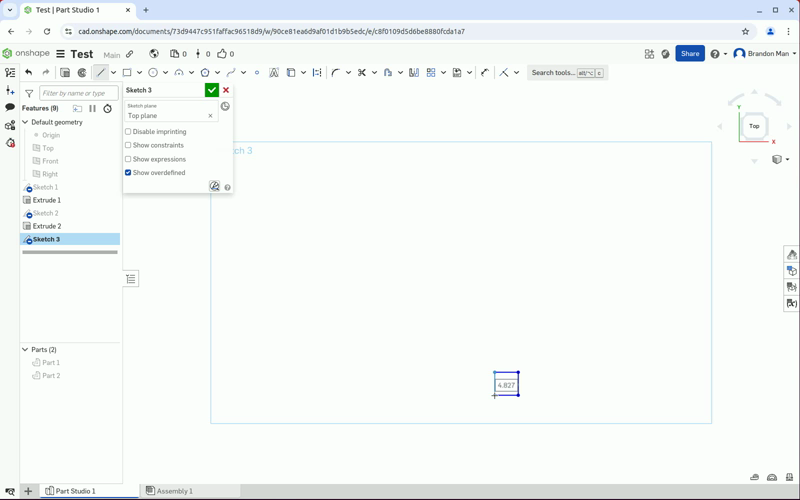
key(esc)
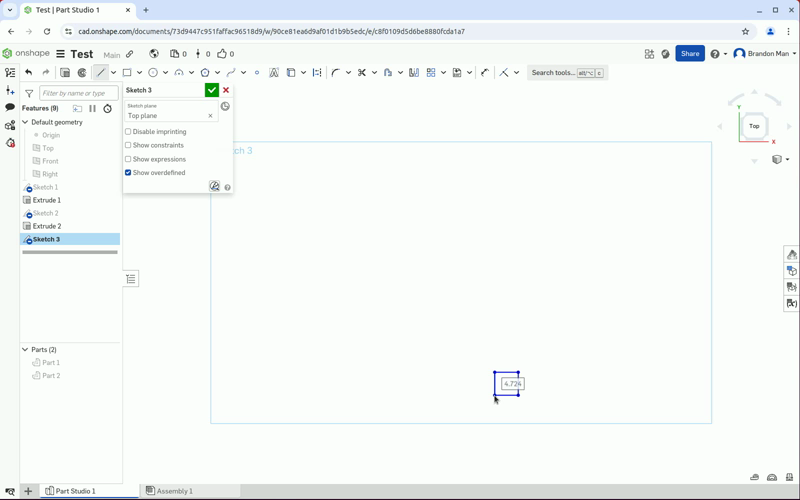
mouse_move(510, 389)
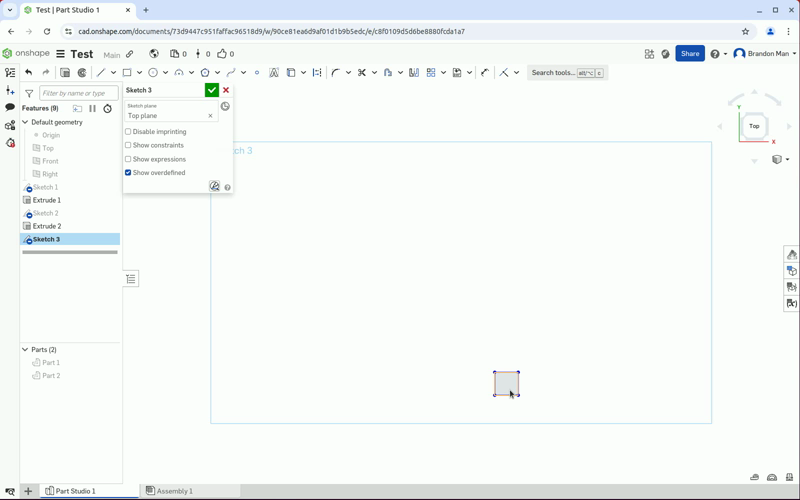
scroll(6)
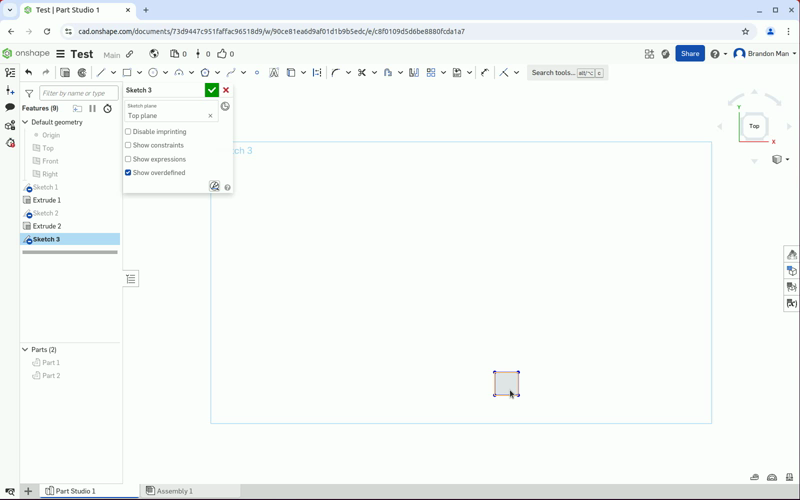
scroll(6)
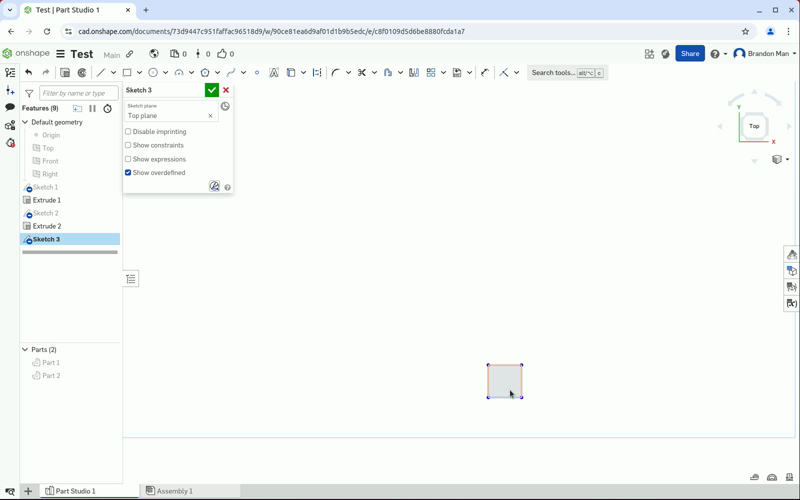
scroll(6)
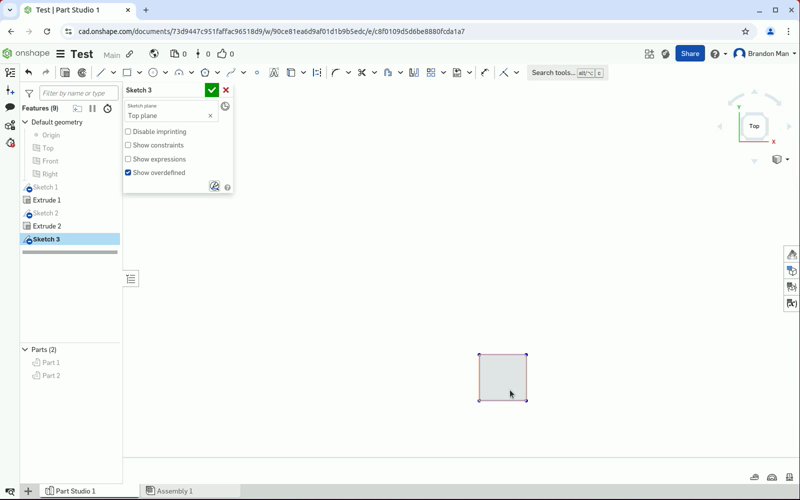
scroll(6)
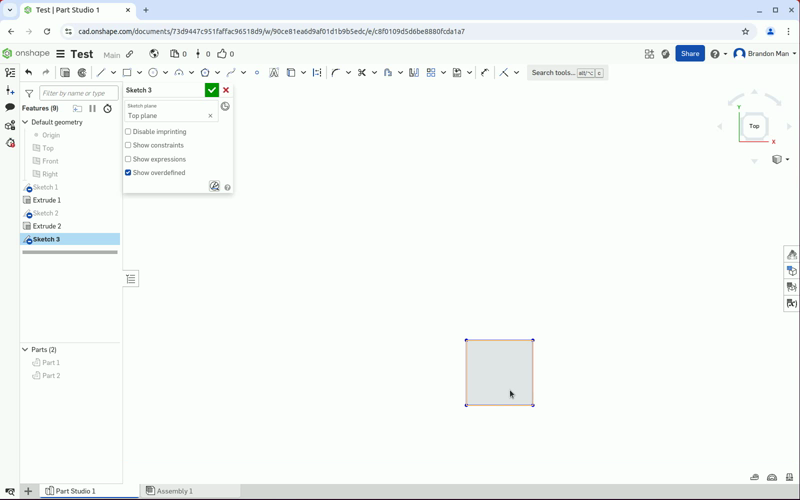
scroll(6)
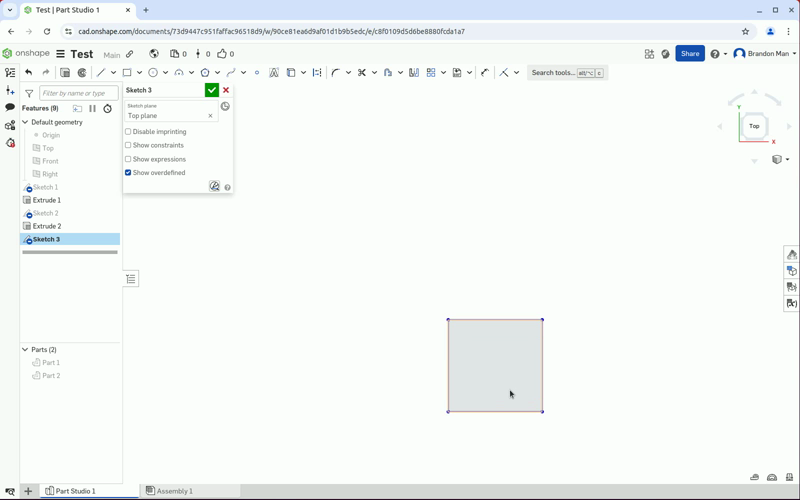
scroll(6)
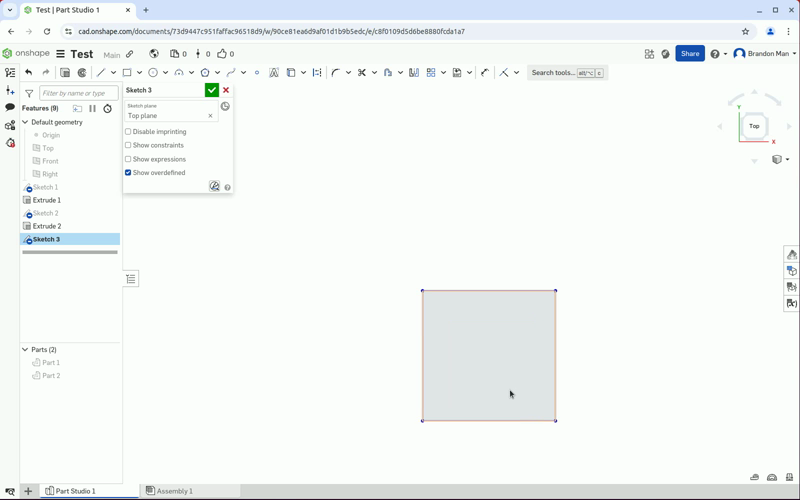
scroll(6)
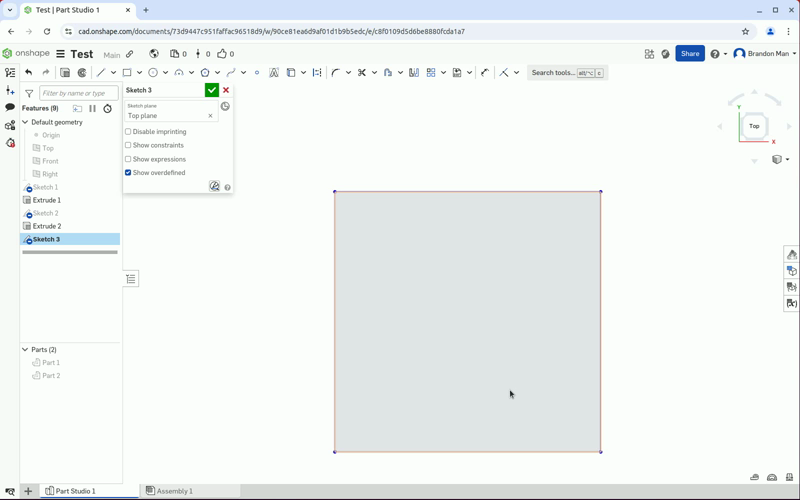
click(510, 389)
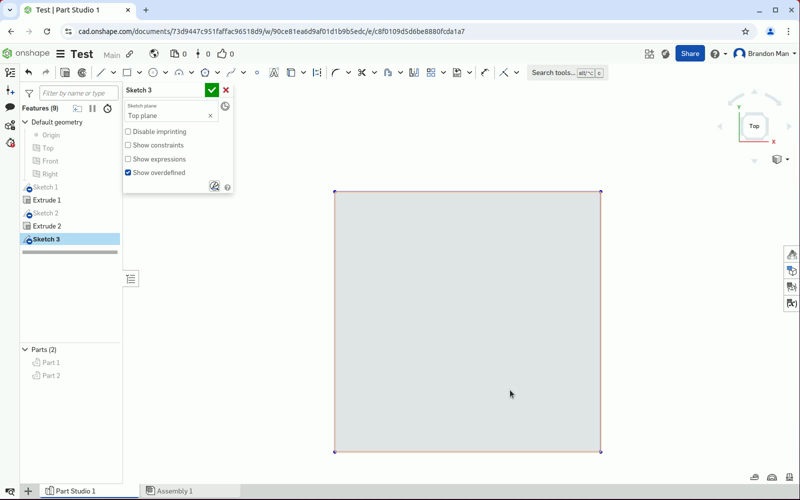
scroll(-6)
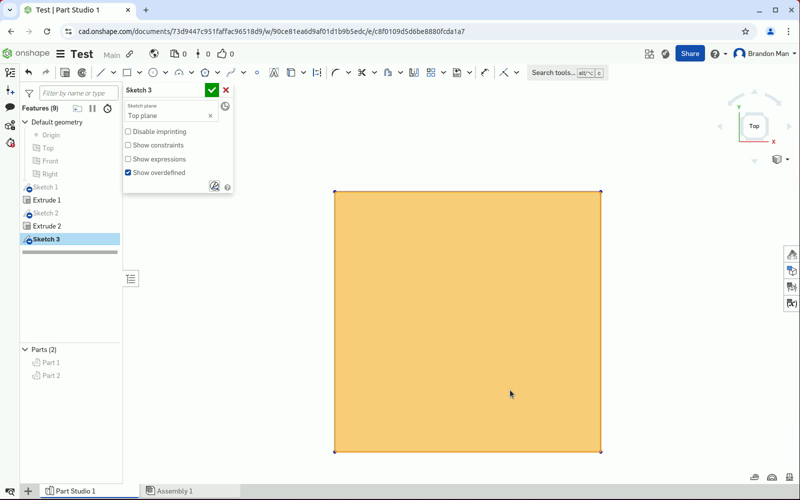
scroll(-6)
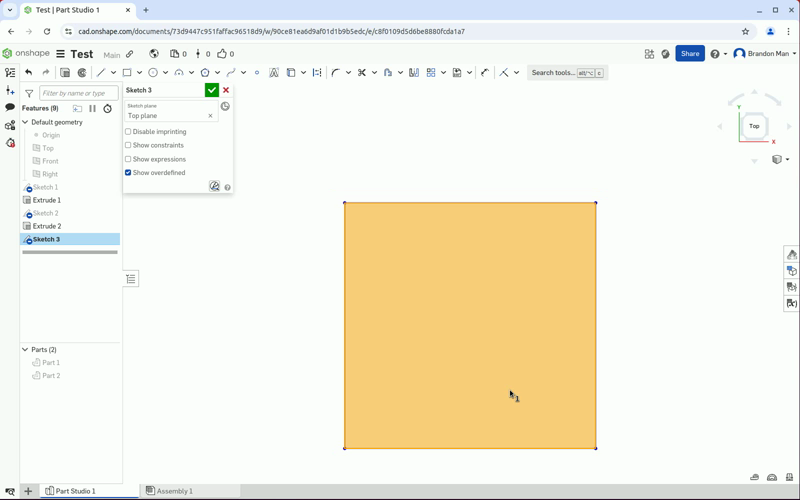
scroll(-6)
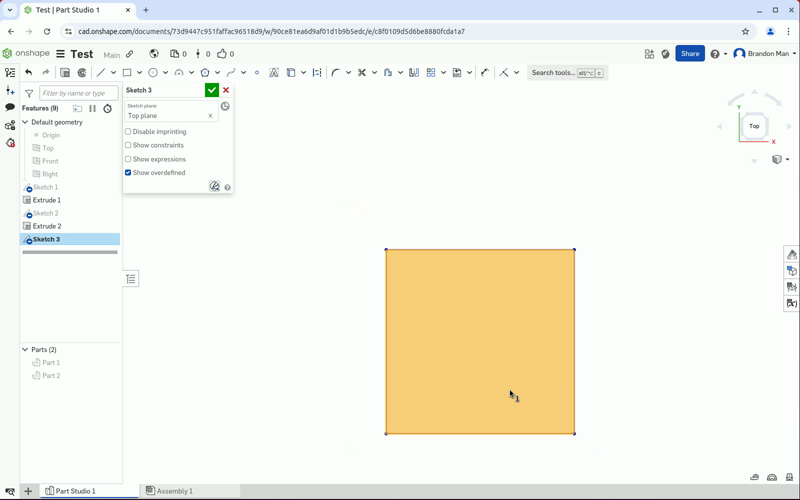
scroll(-6)
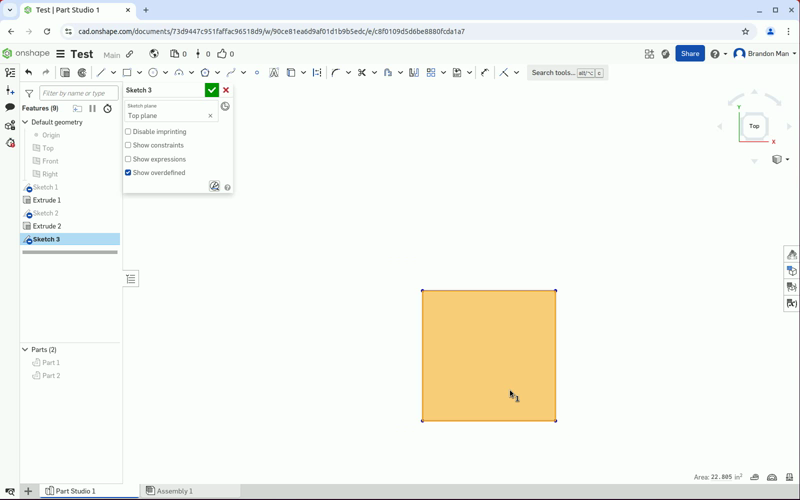
scroll(-6)
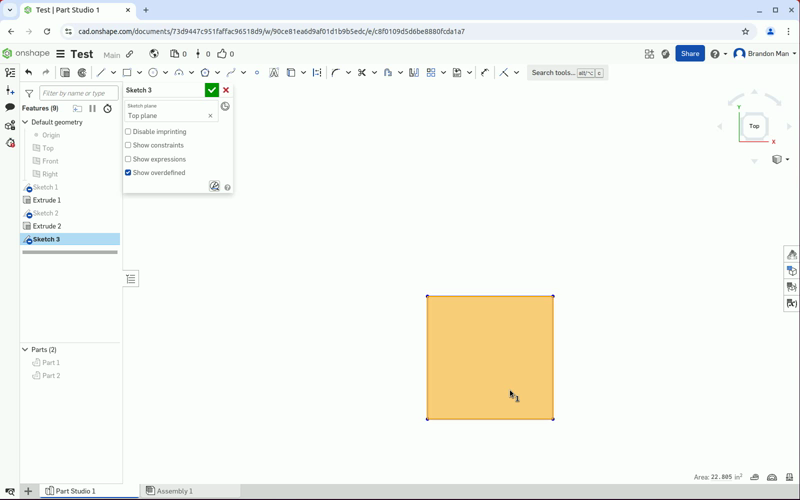
scroll(-6)
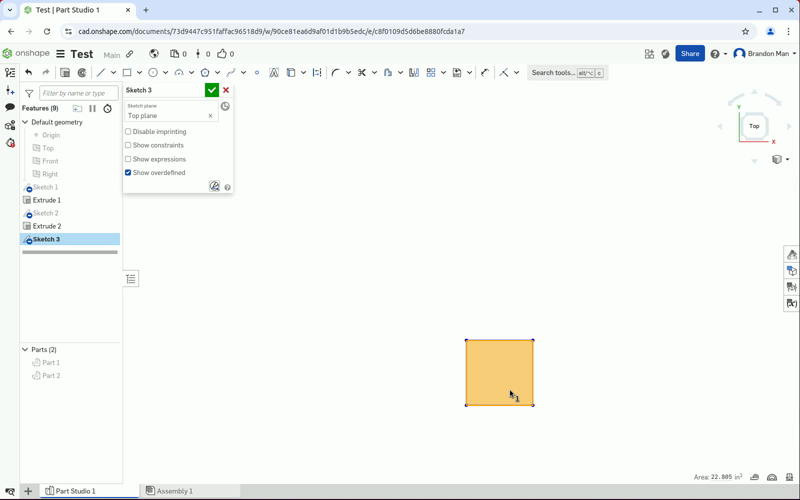
scroll(-6)
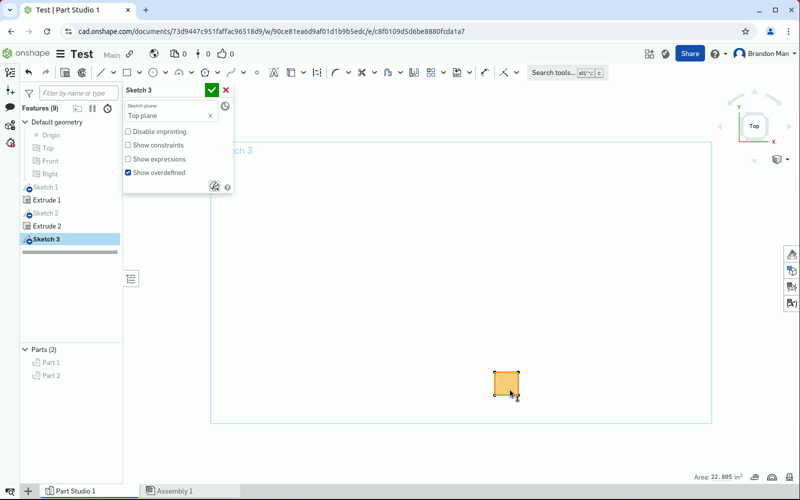
mouse_move(73, 352)
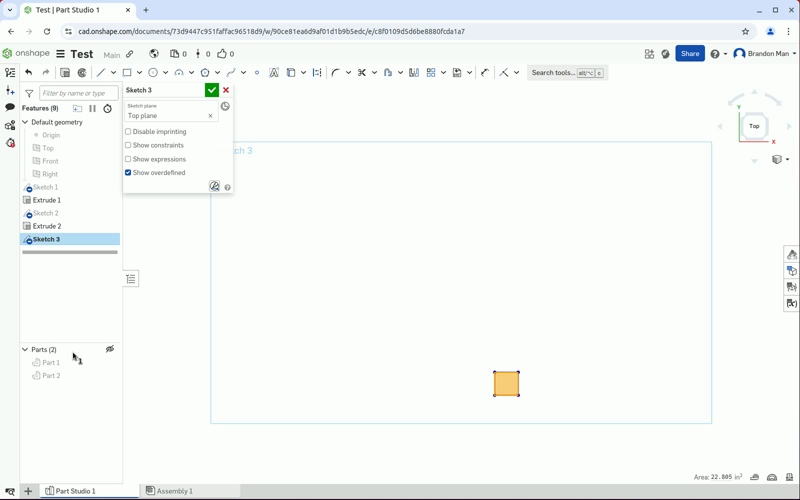
key(shift+y)
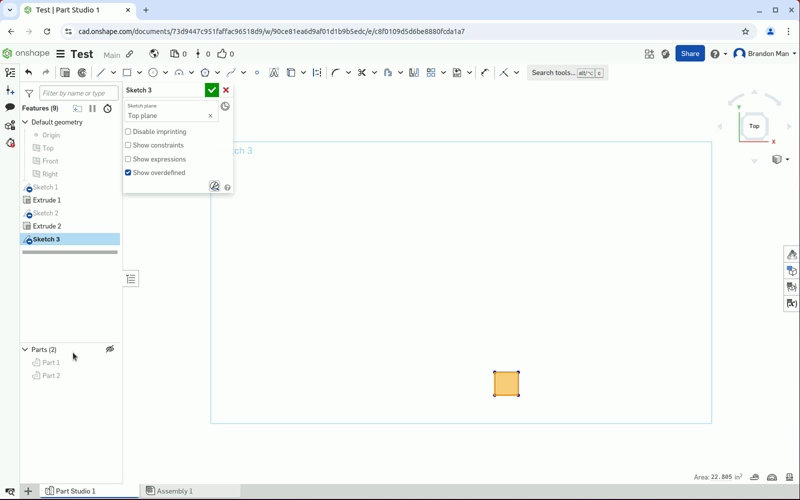
key(shift+e)
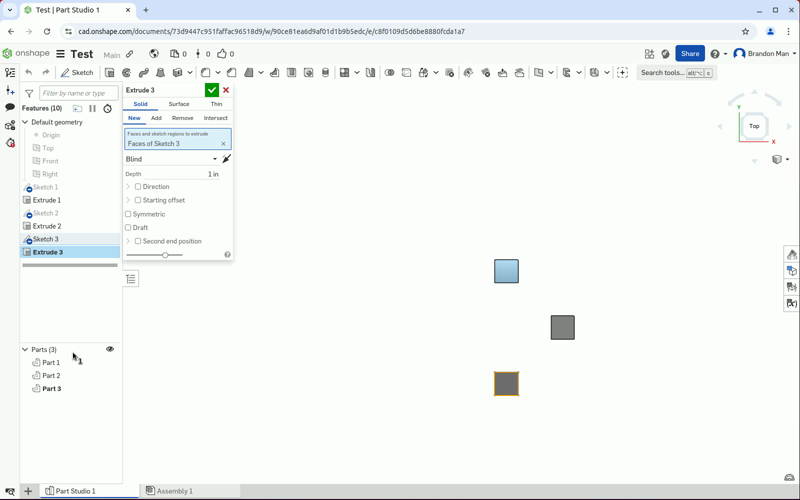
mouse_move(143, 106)
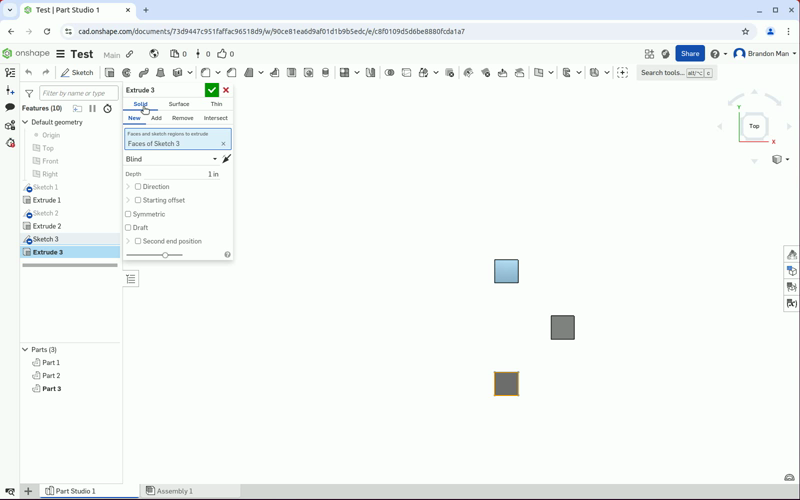
click(143, 106)
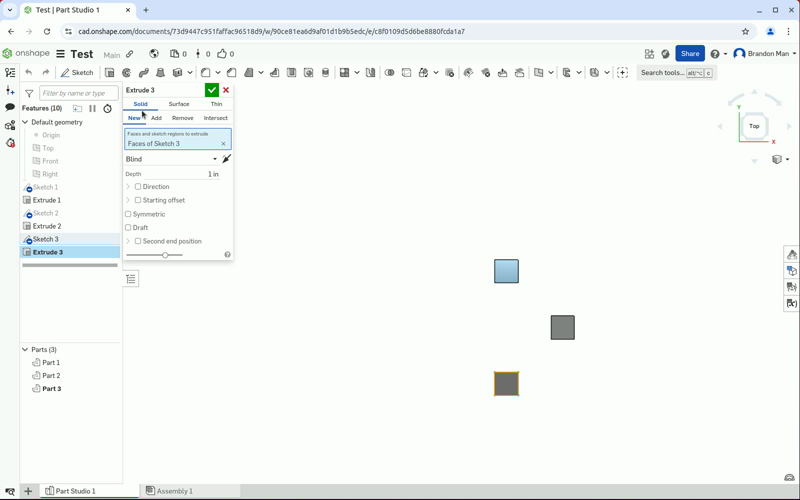
mouse_move(137, 120)
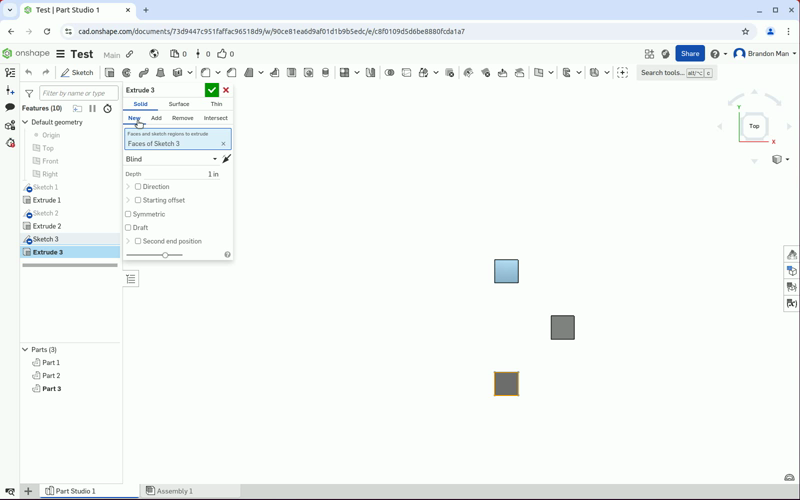
click(137, 120)
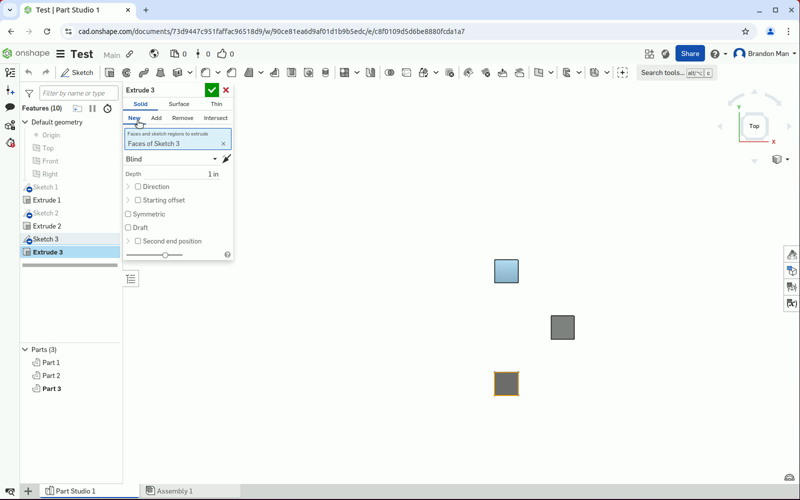
key(tab, 4)
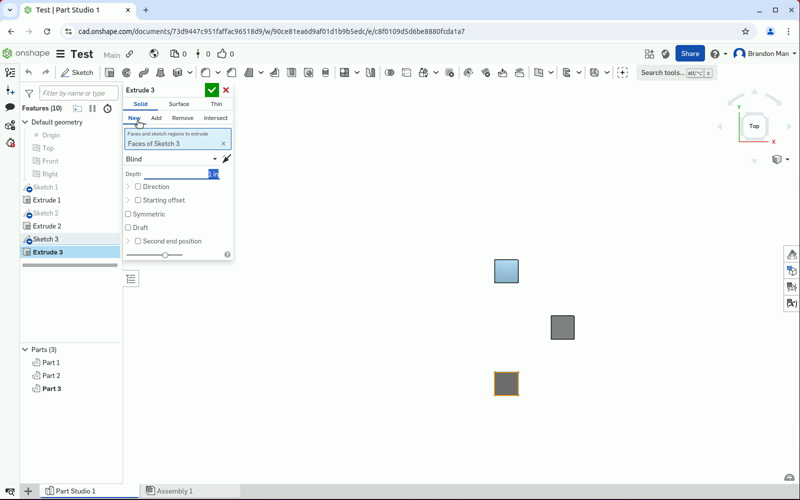
text(4.574)
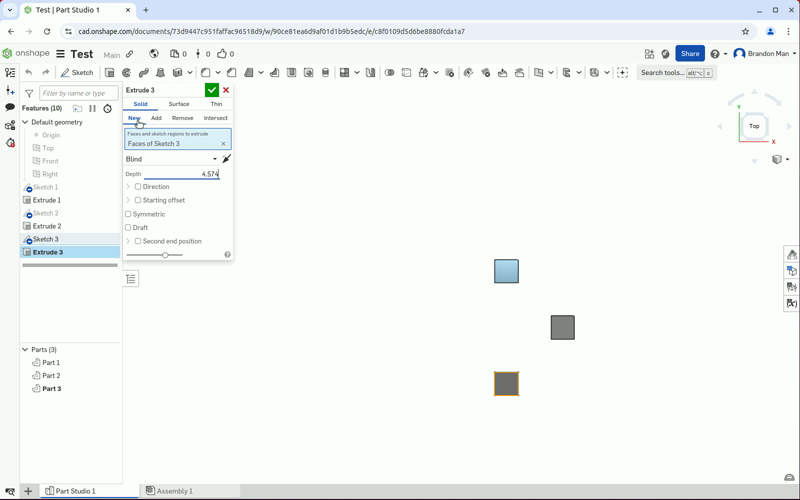
key(enter)
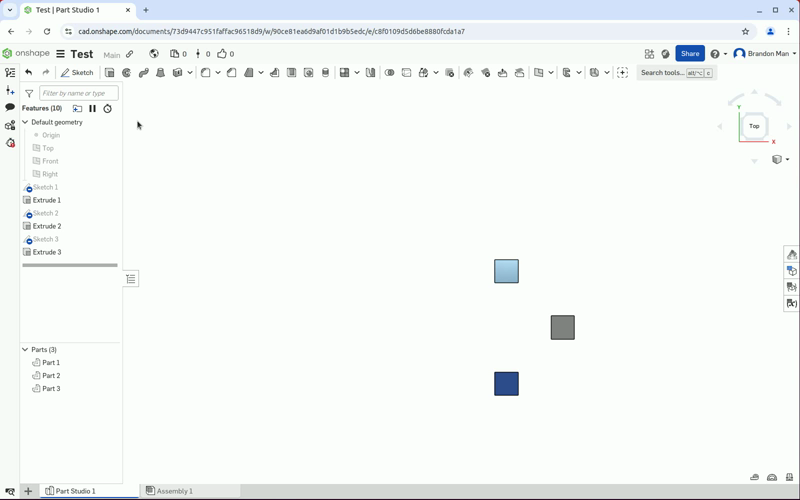
key(shift+h)
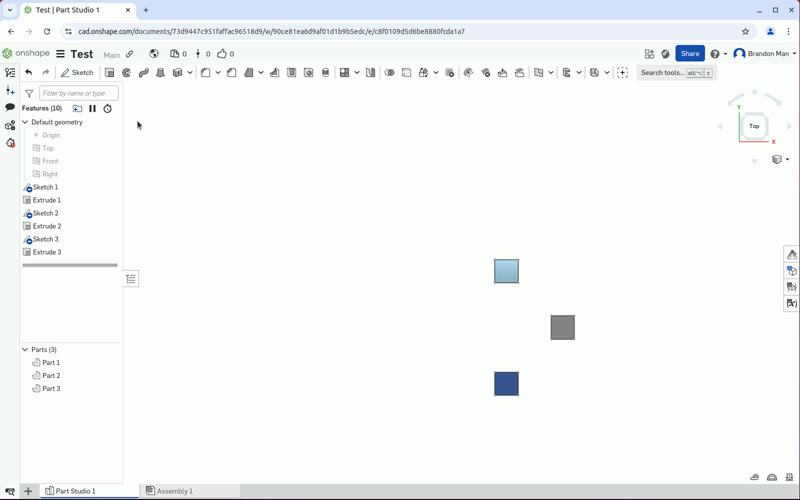
key(shift+h)
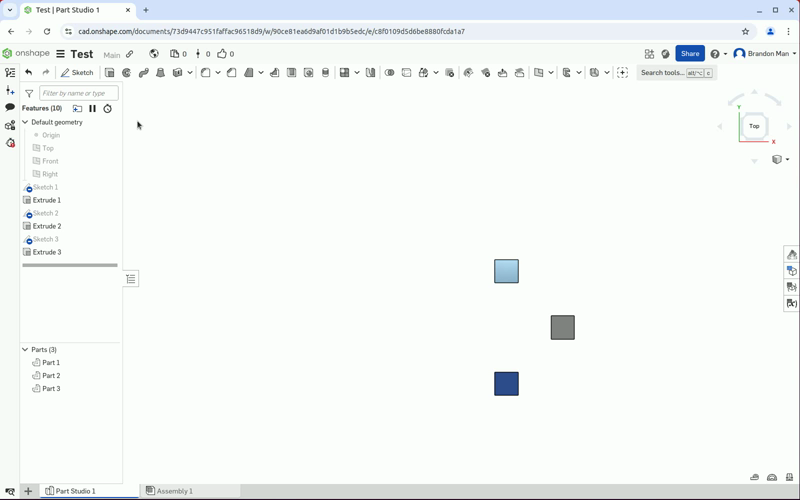
mouse_move(73, 189)
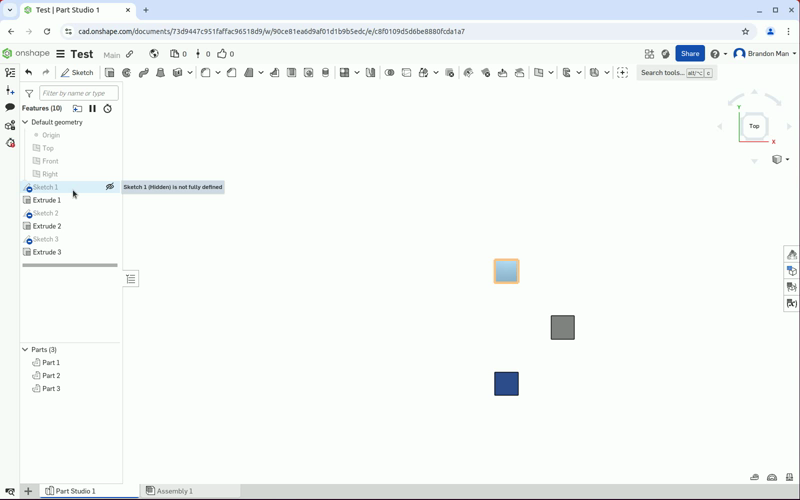
click(73, 189)
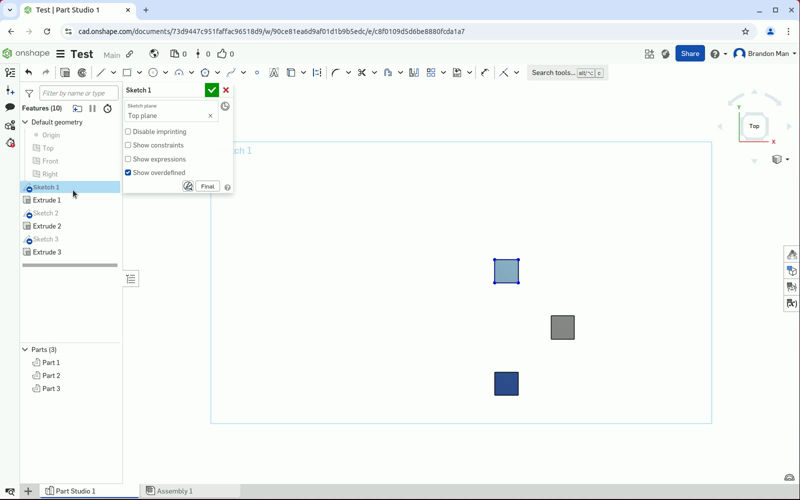
mouse_move(229, 92)
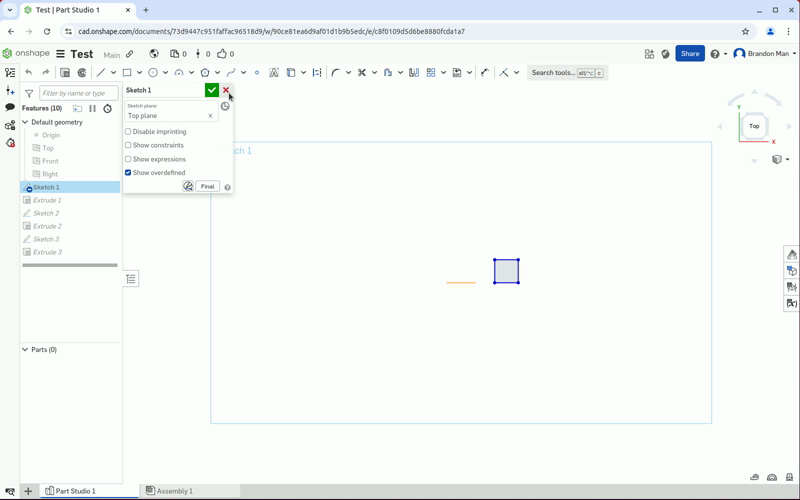
click(229, 92)
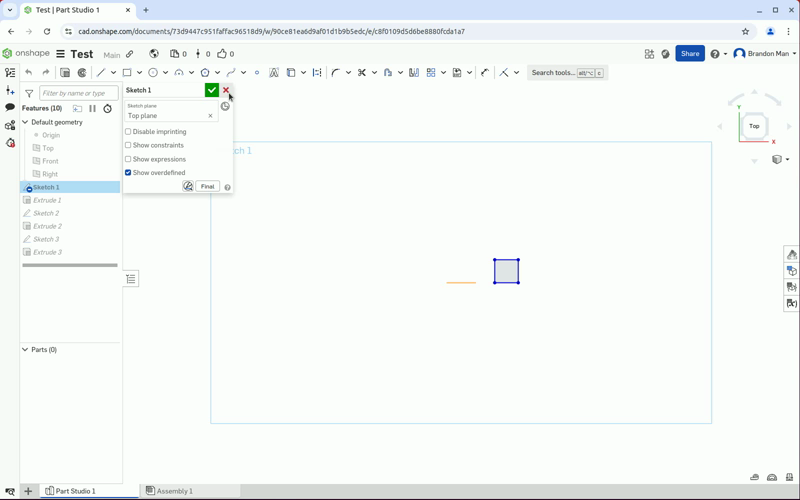
key(shift+s)
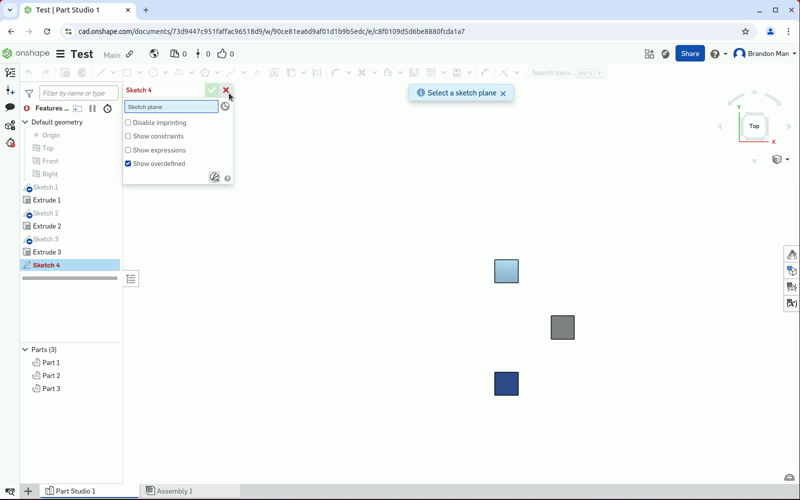
mouse_move(73, 150)
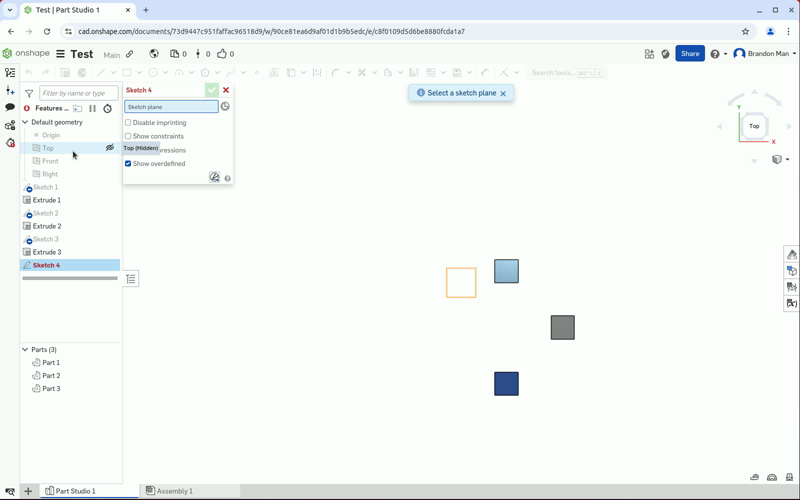
click(73, 150)
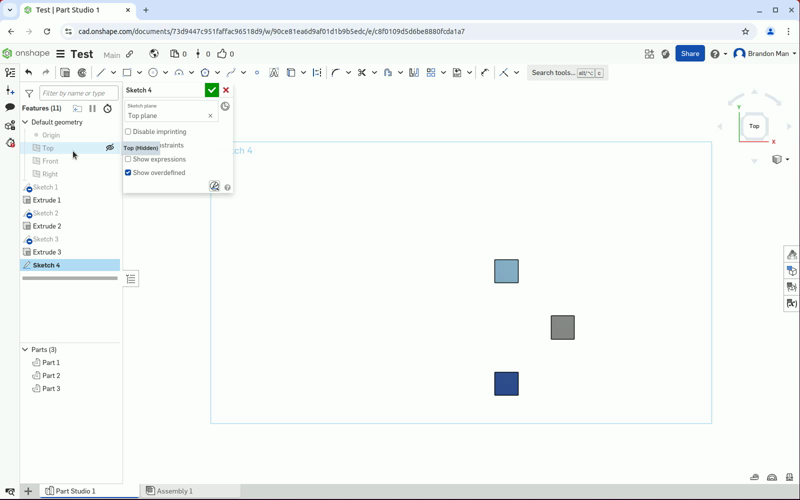
mouse_move(73, 352)
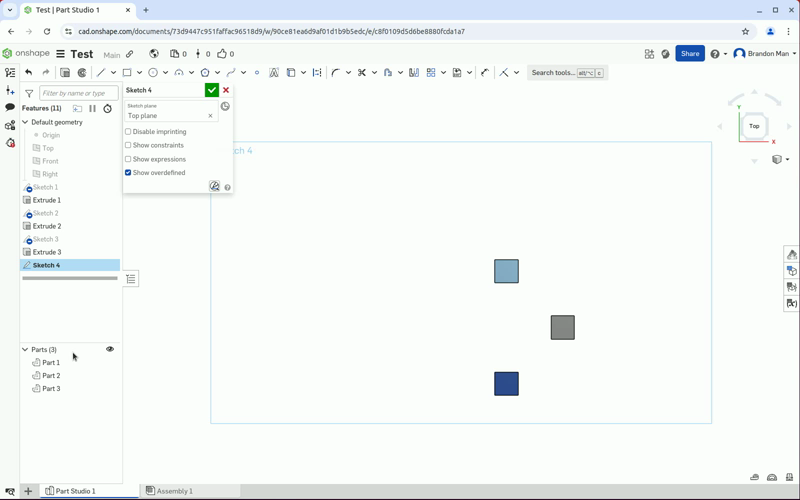
key(y)
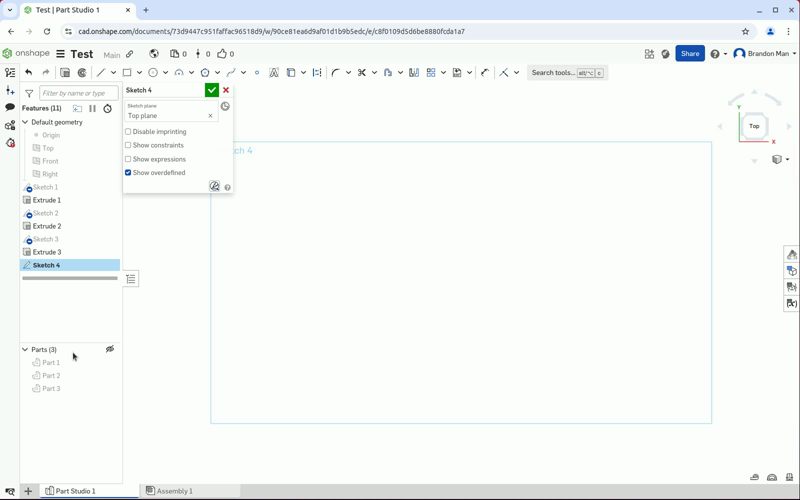
key(l)
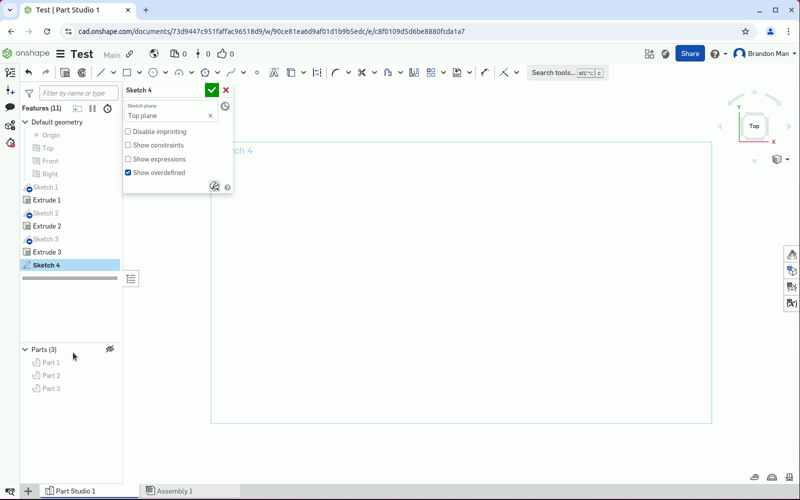
key_down(shift)
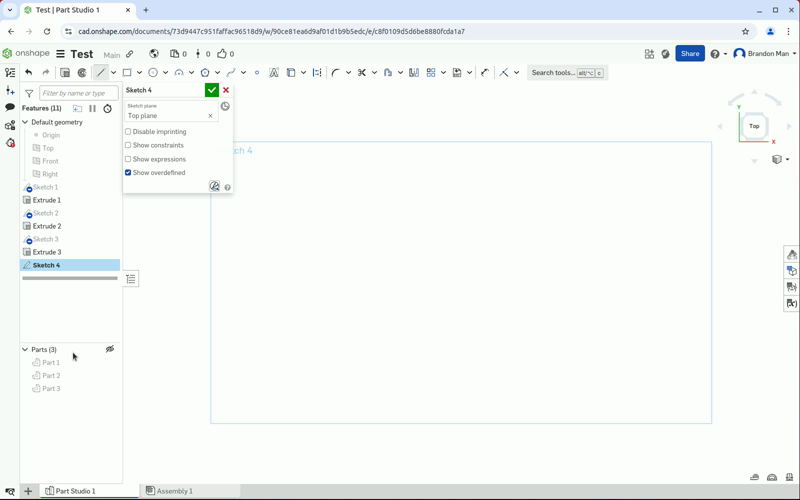
mouse_move(438, 339)
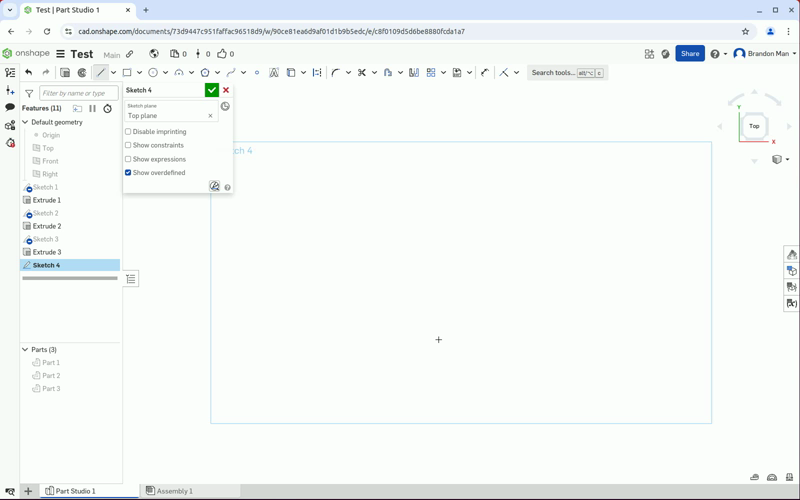
click(438, 339)
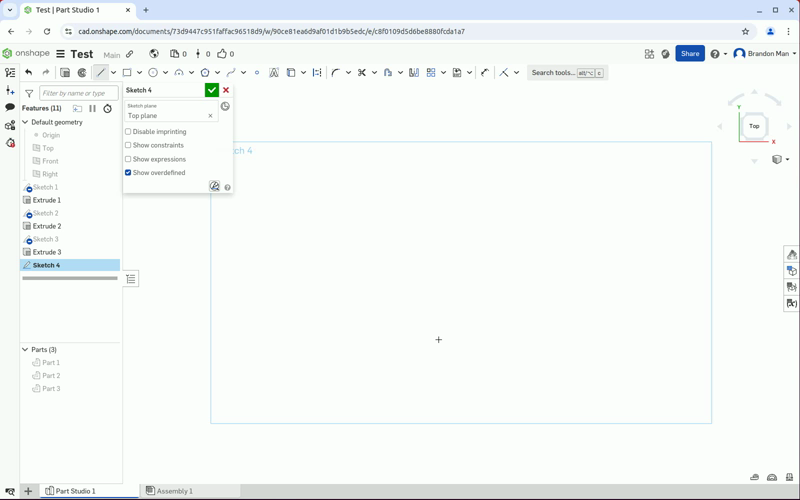
key_up(shift)
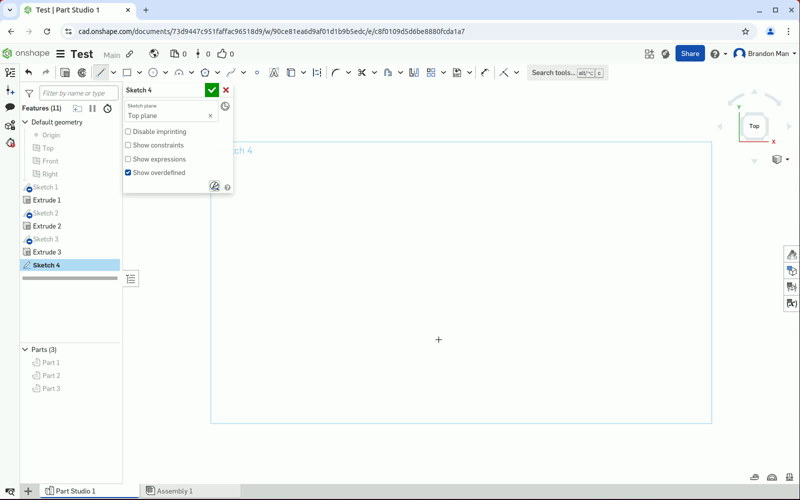
key_down(shift)
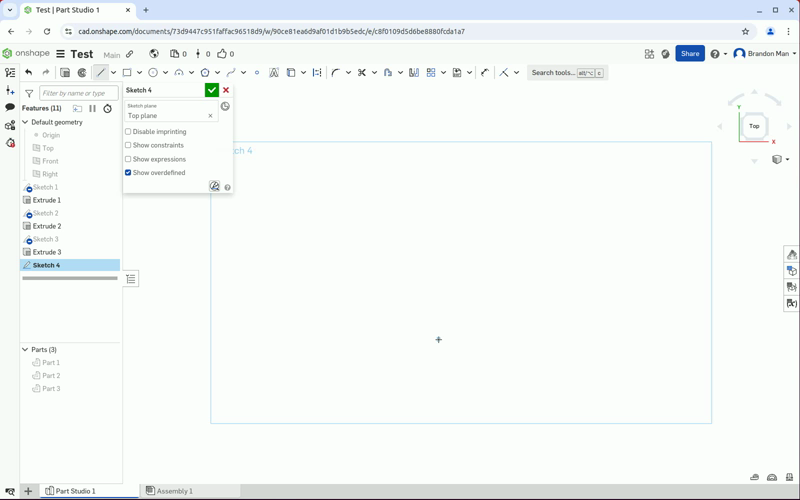
mouse_move(468, 339)
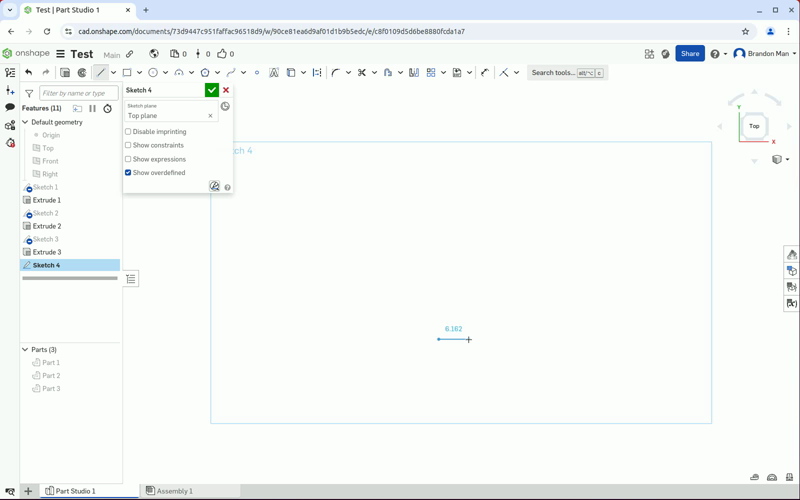
mouse_move(461, 339)
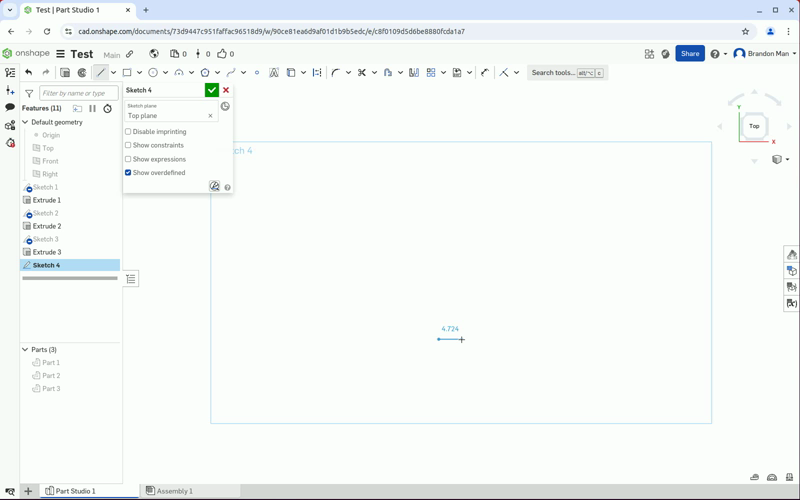
click(461, 339)
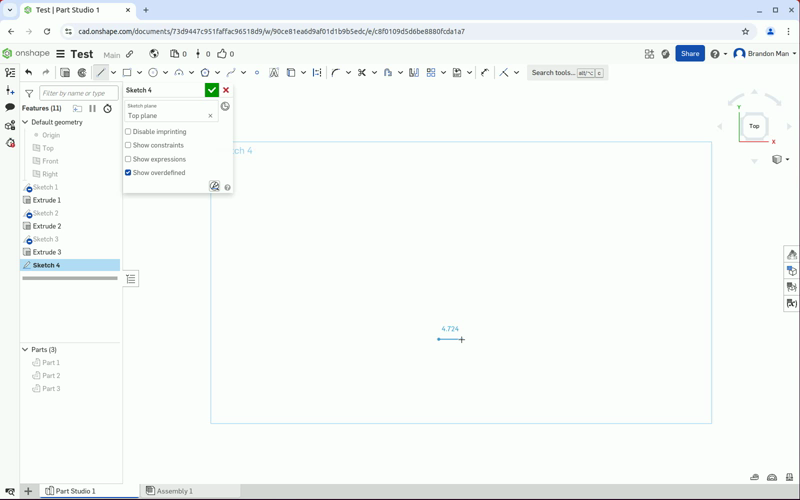
key_up(shift)
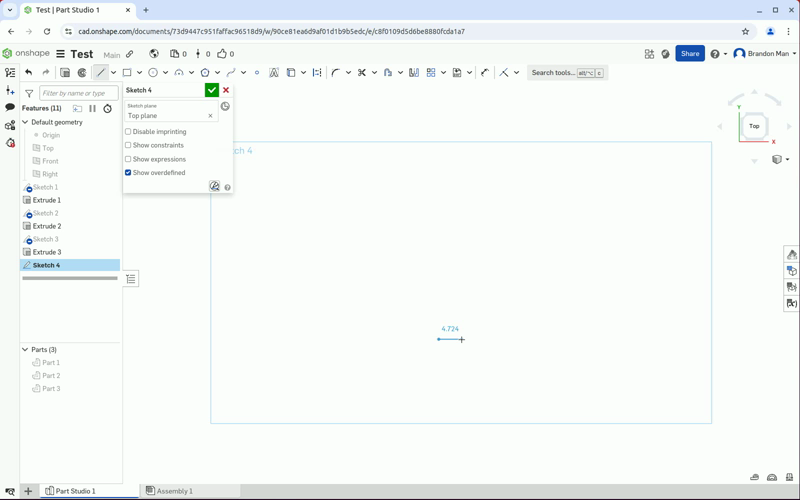
key_down(shift)
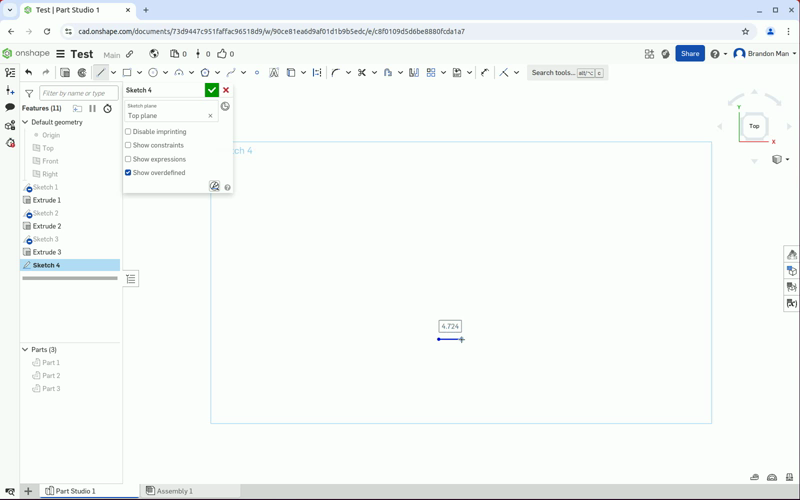
mouse_move(491, 339)
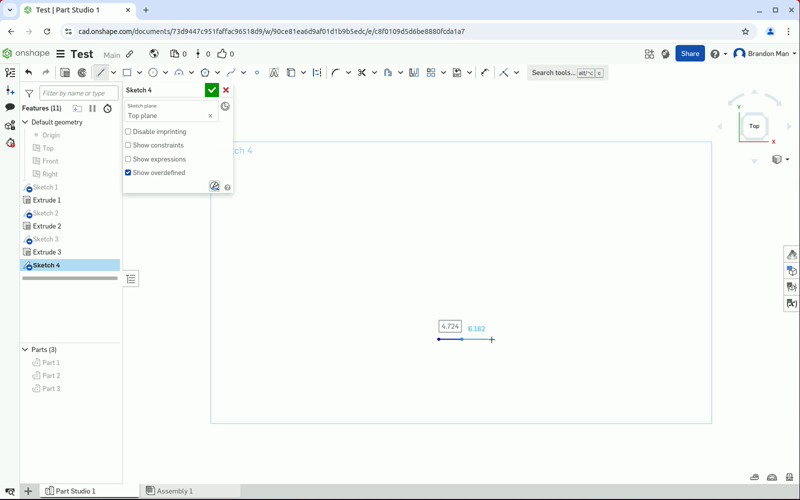
mouse_move(461, 315)
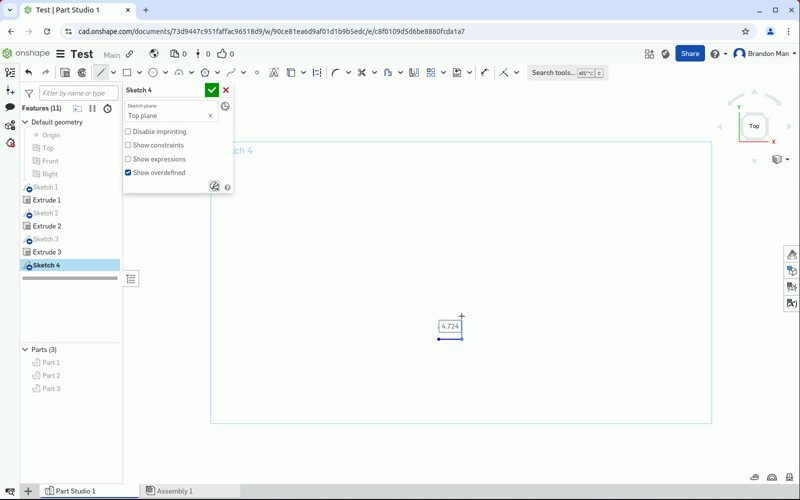
click(461, 315)
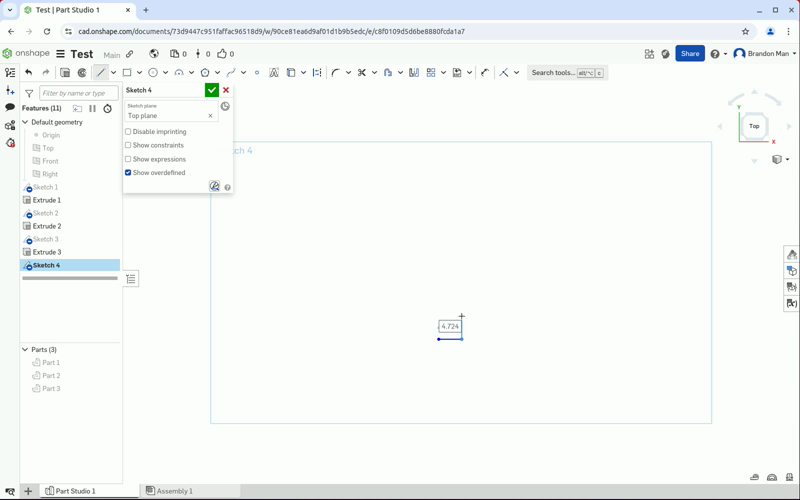
key_up(shift)
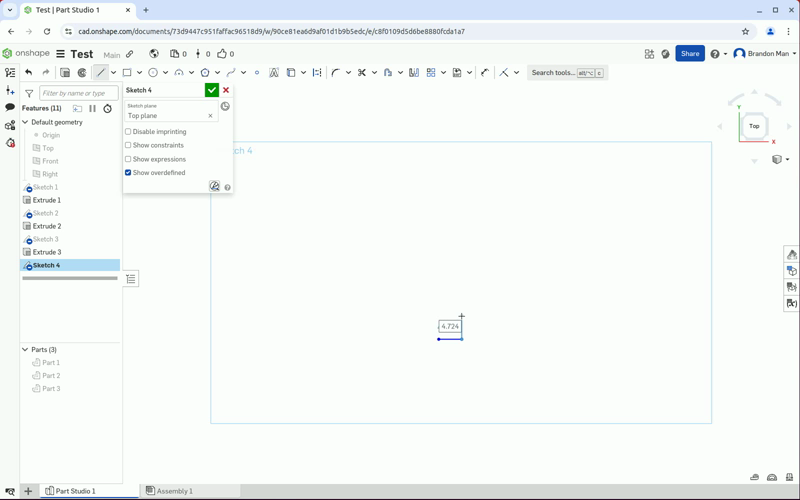
key_down(shift)
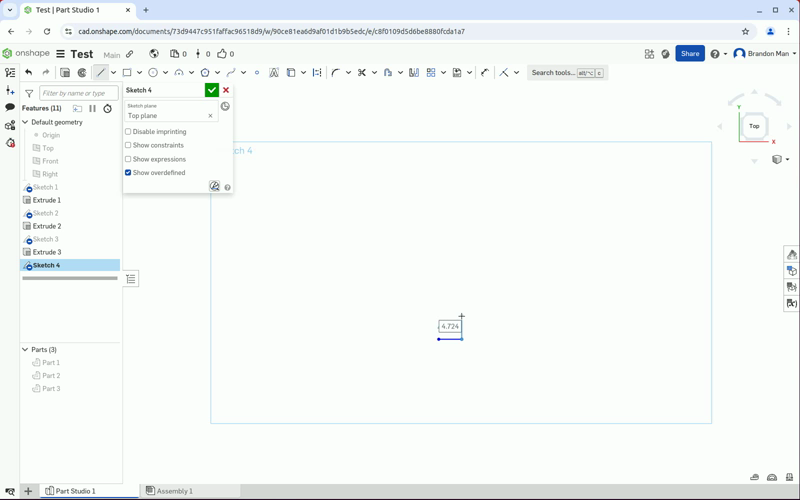
mouse_move(491, 315)
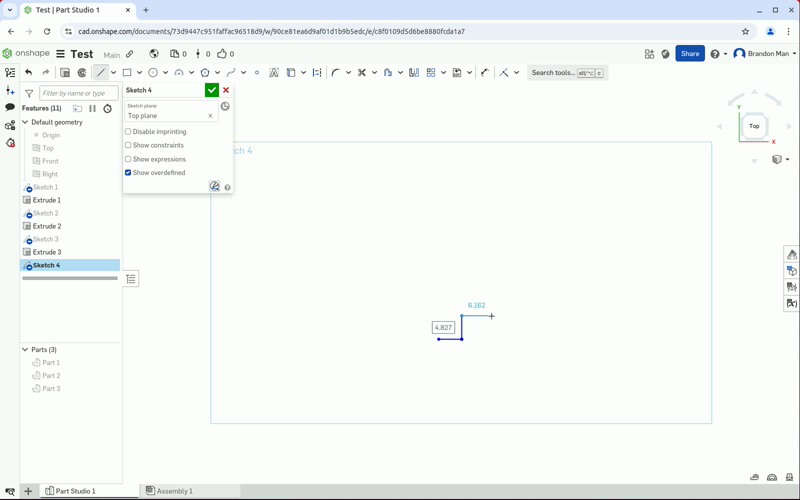
mouse_move(438, 315)
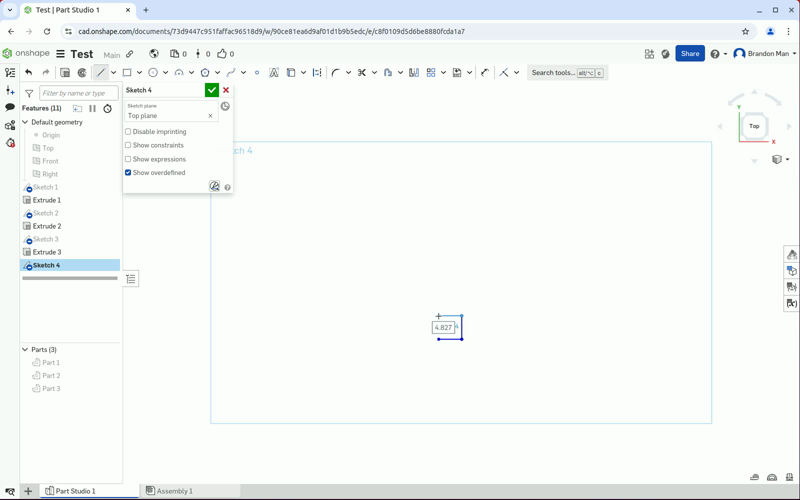
click(438, 315)
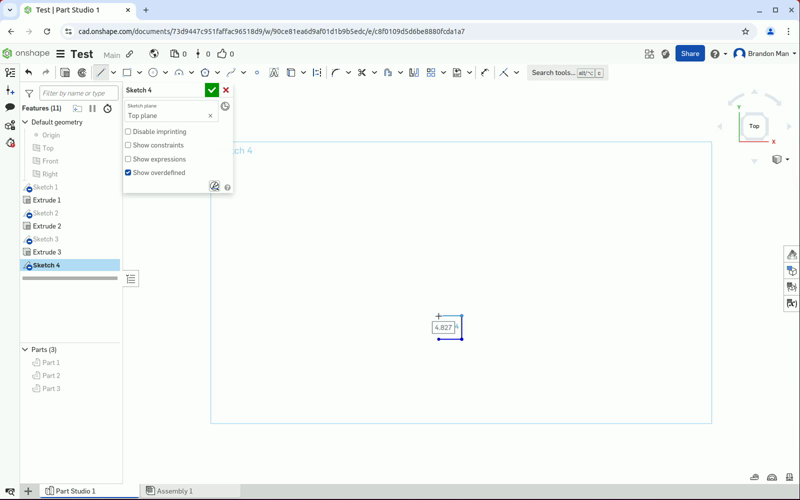
key_up(shift)
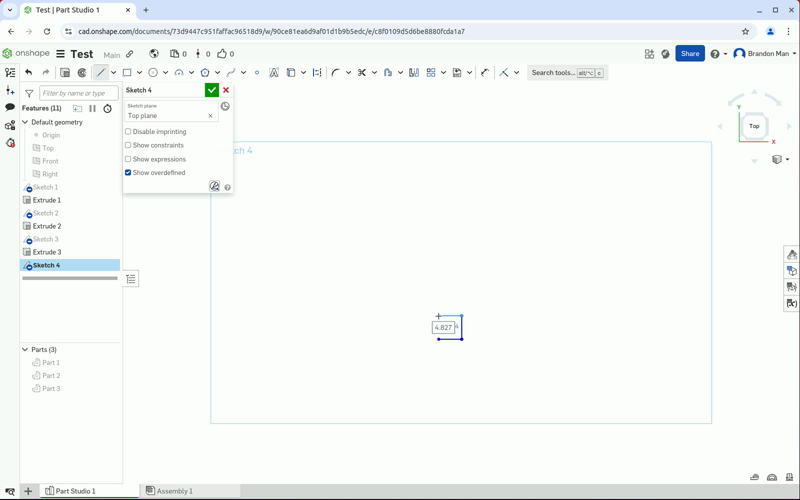
mouse_move(468, 315)
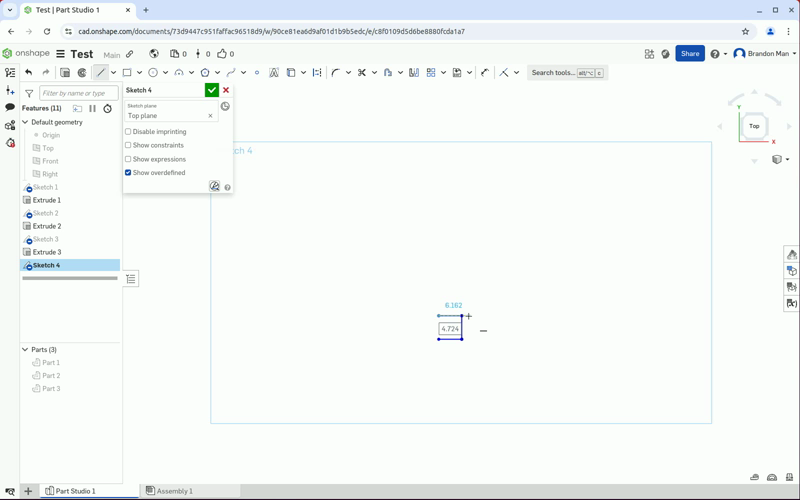
key_down(shift)
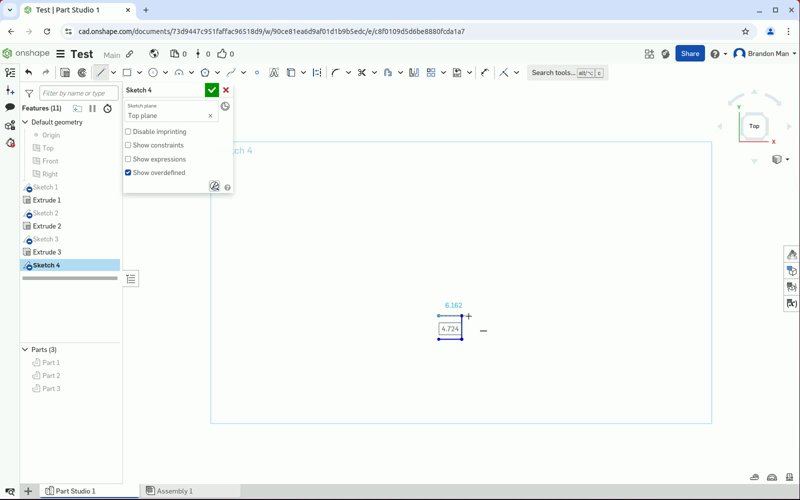
mouse_move(438, 339)
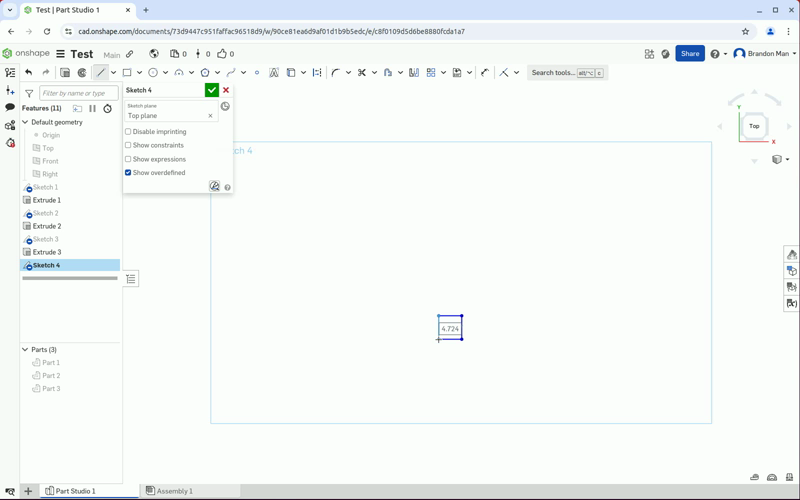
key_up(shift)
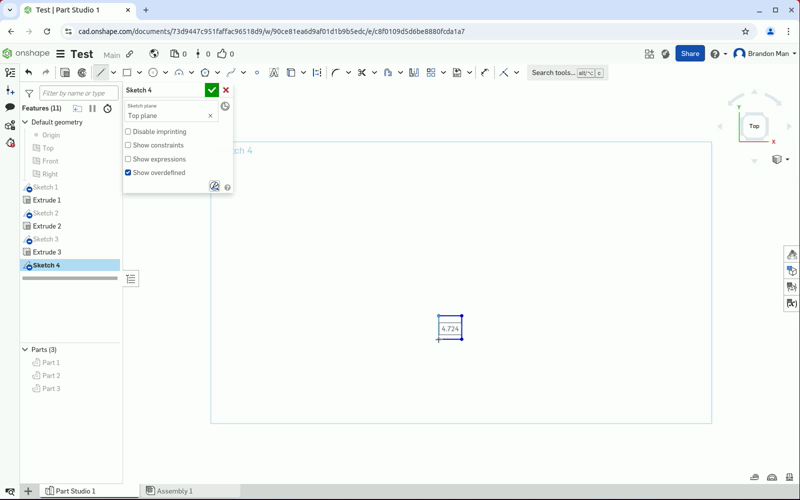
click(438, 339)
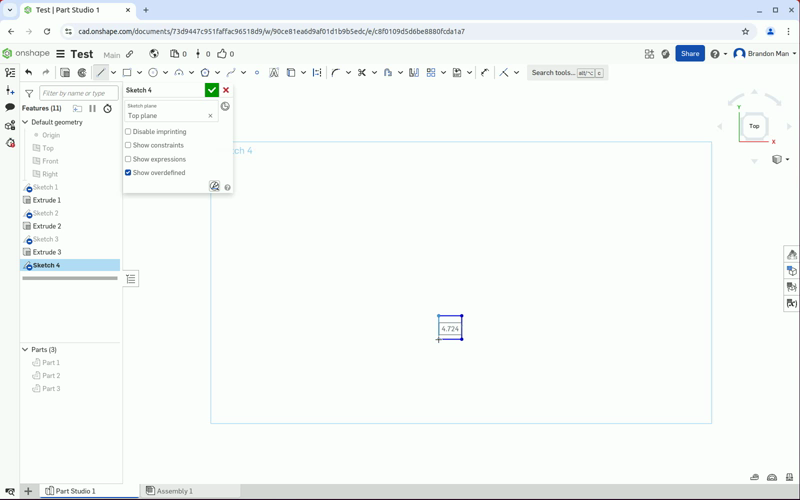
key(esc)
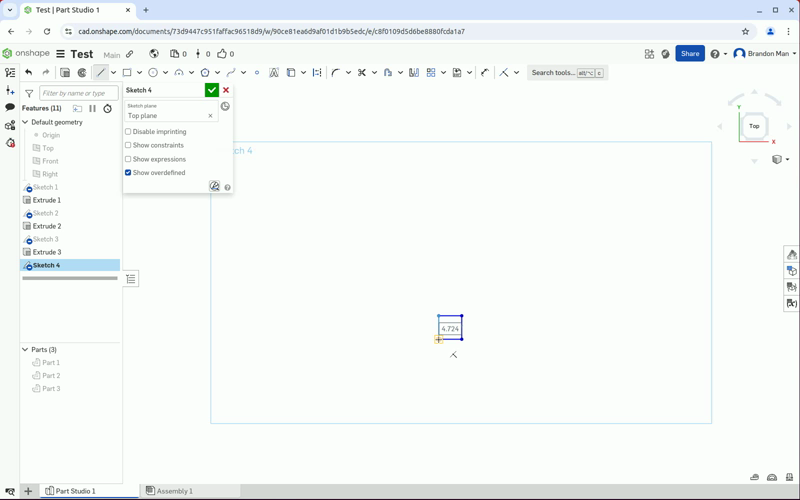
mouse_move(457, 325)
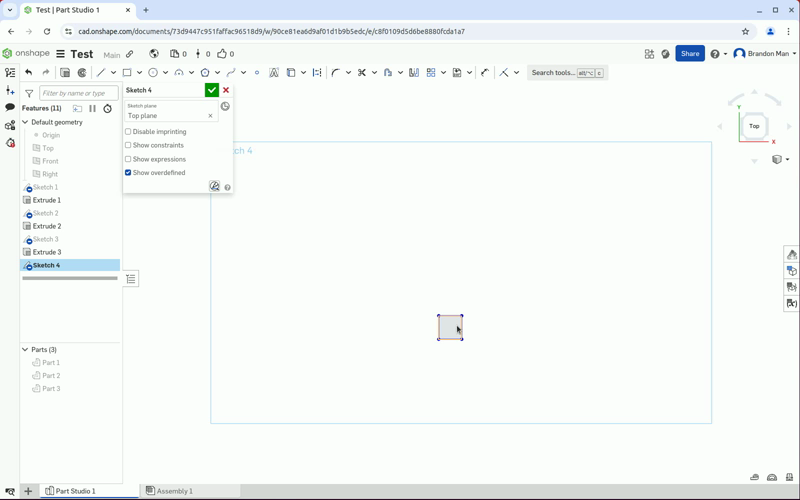
scroll(6)
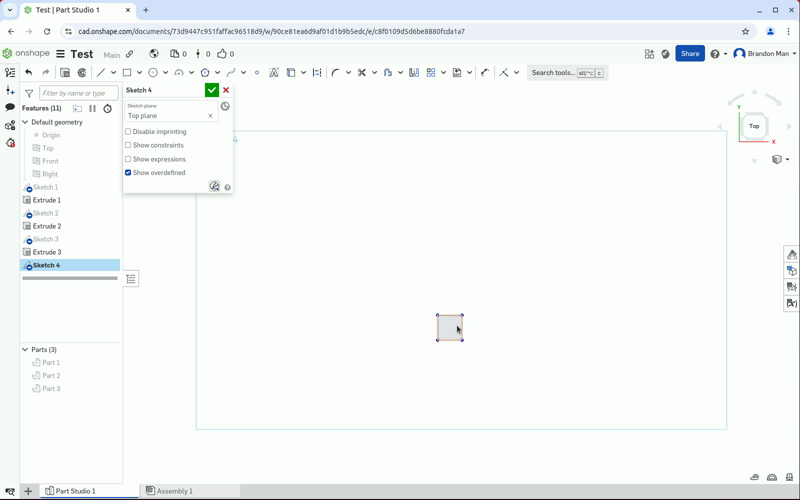
scroll(6)
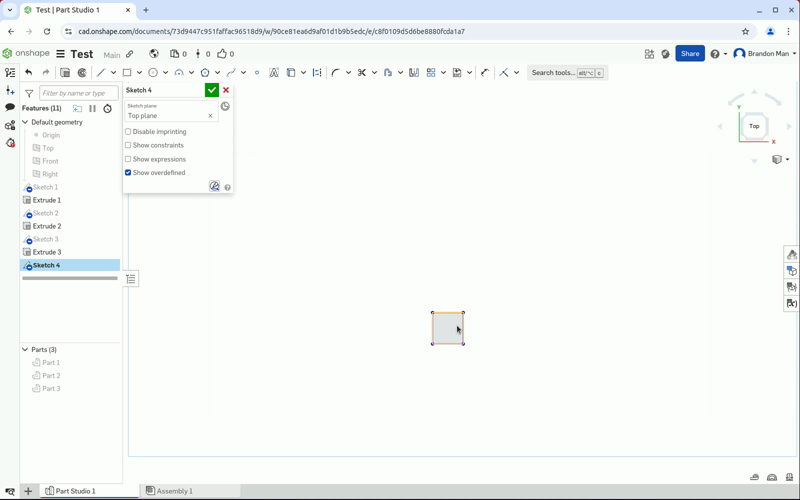
scroll(6)
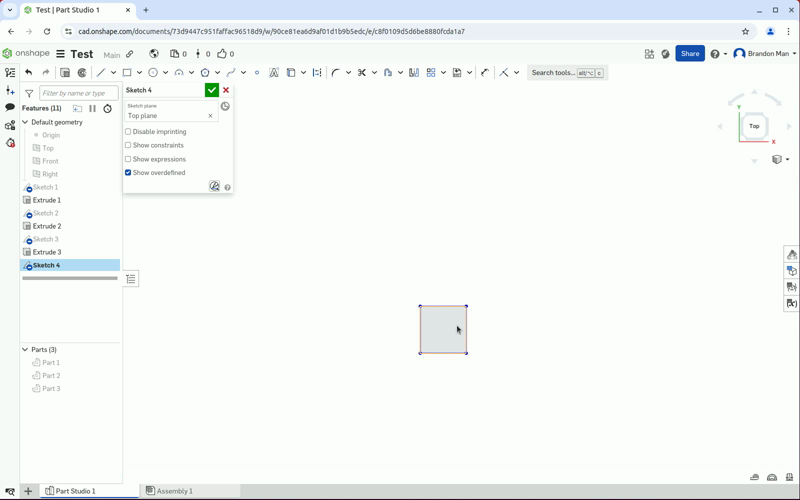
scroll(6)
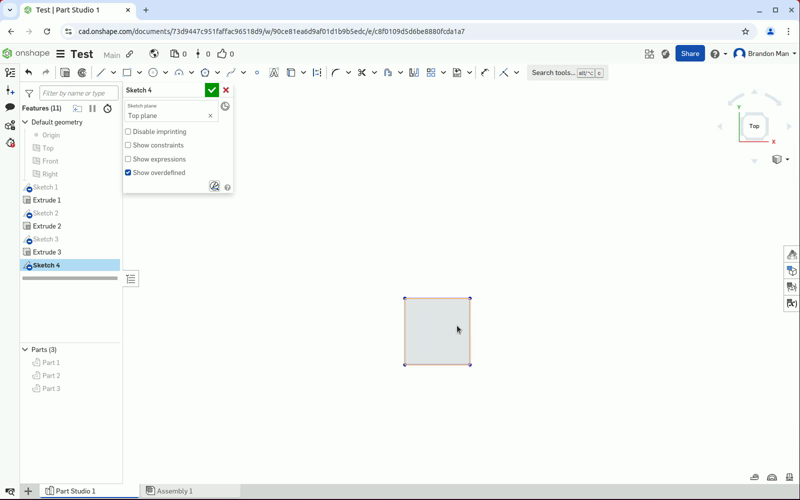
scroll(6)
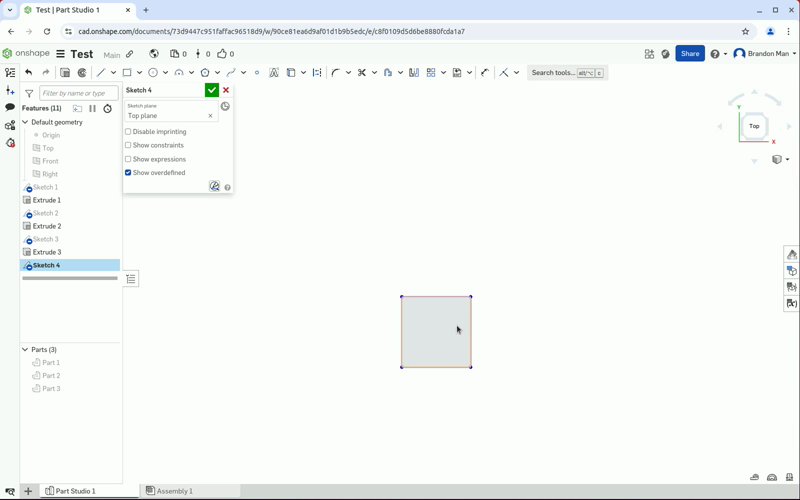
scroll(6)
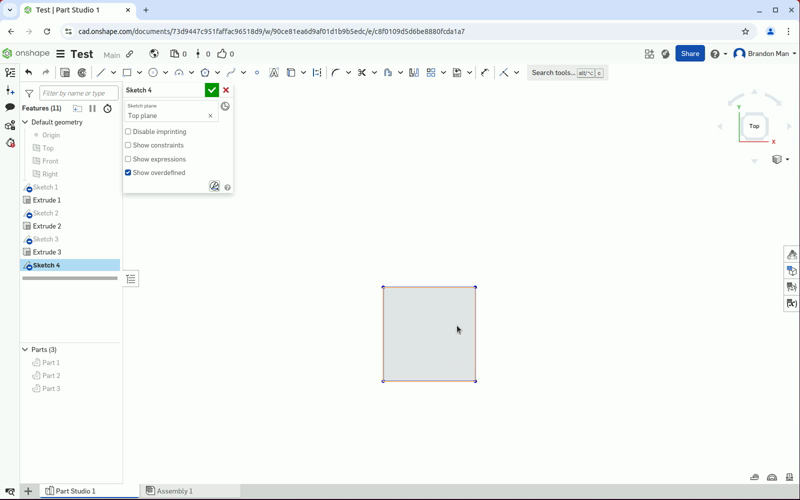
scroll(6)
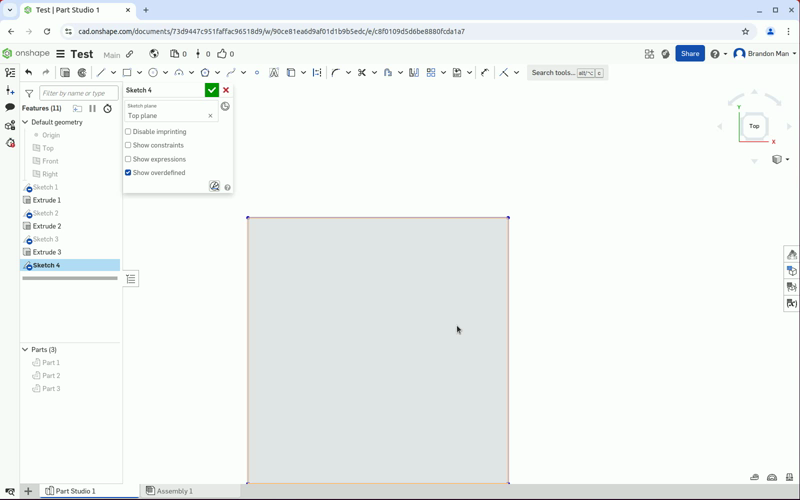
click(457, 325)
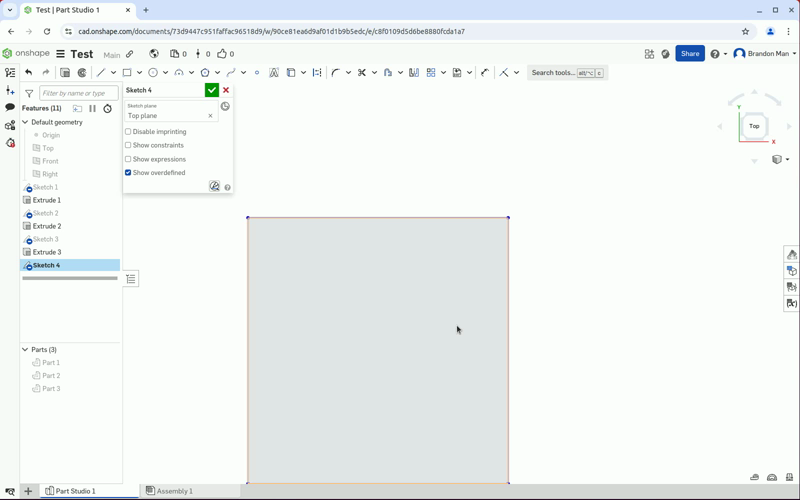
scroll(-6)
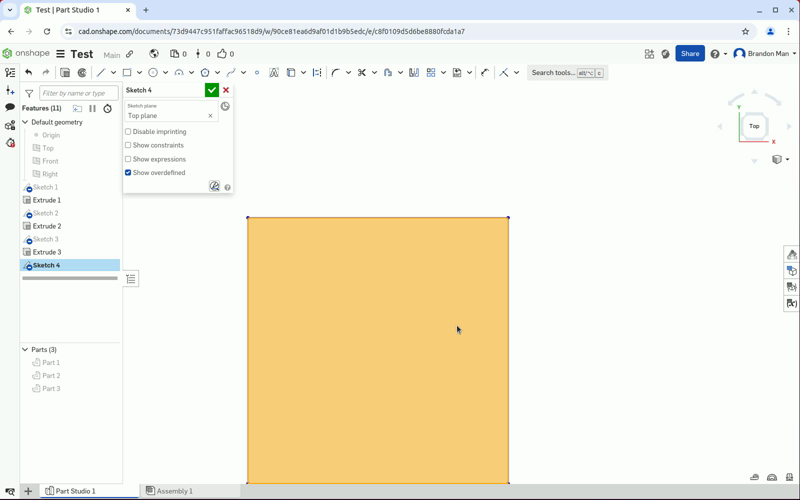
scroll(-6)
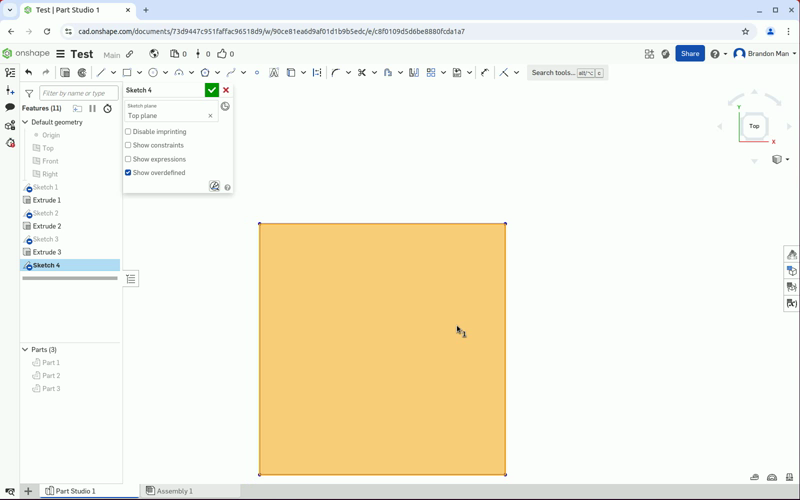
scroll(-6)
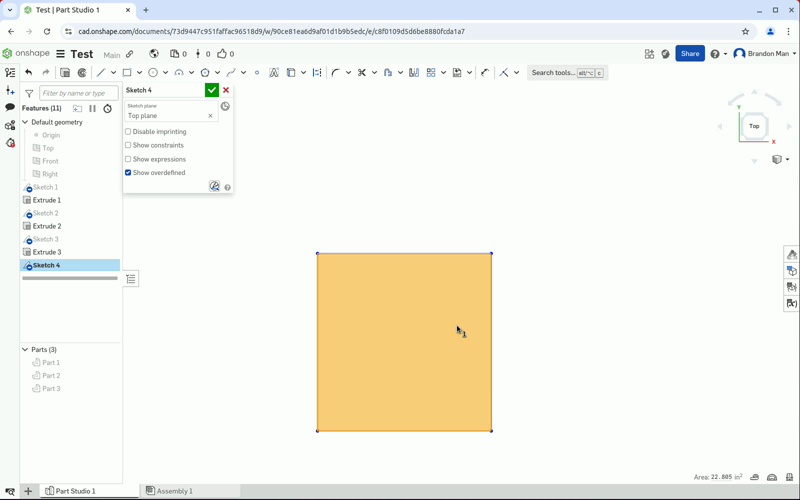
scroll(-6)
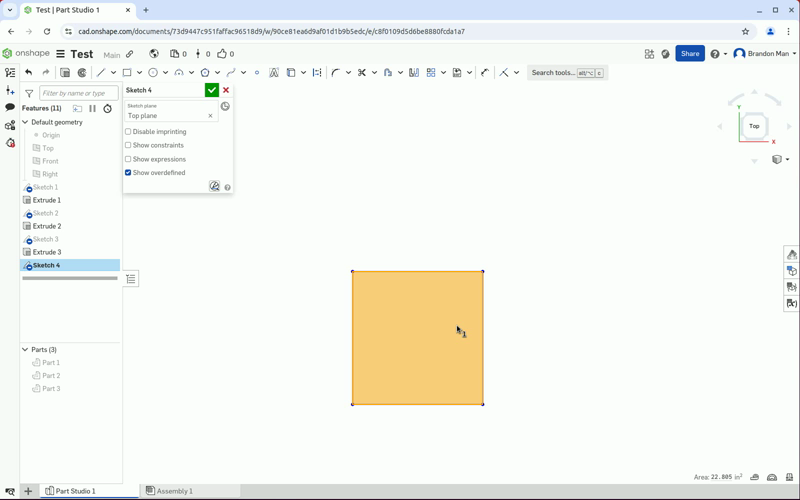
scroll(-6)
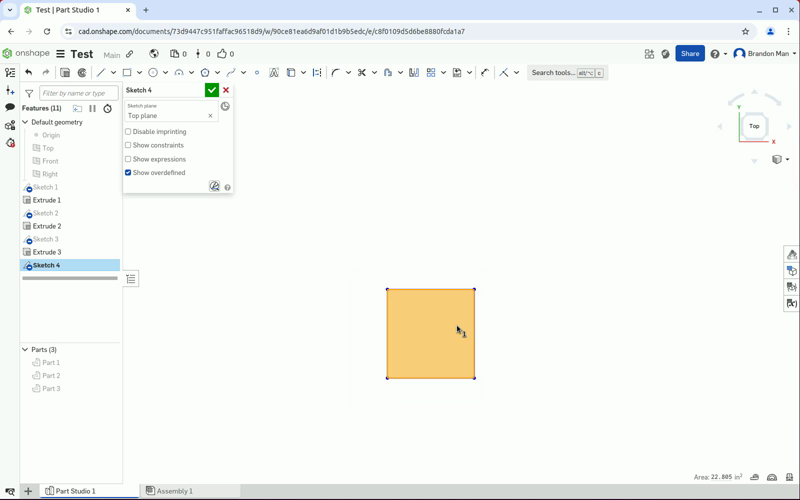
scroll(-6)
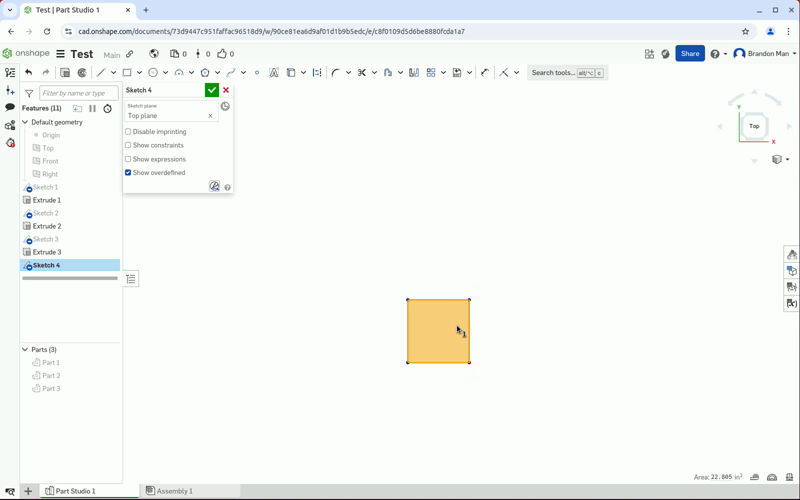
scroll(-6)
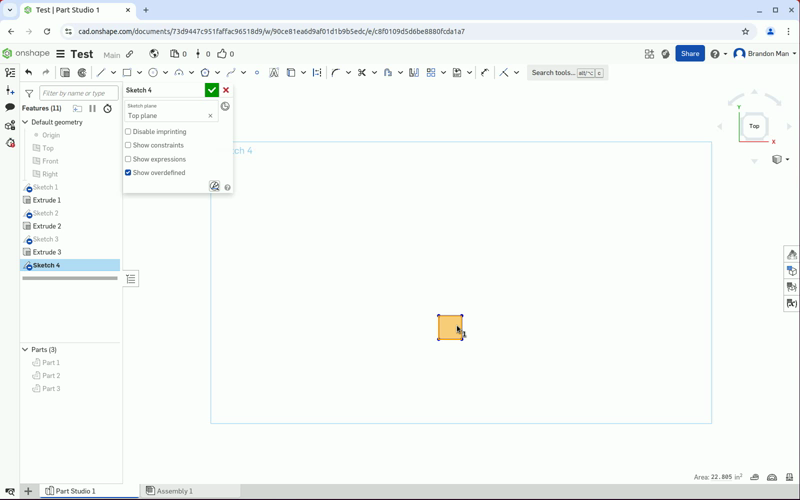
mouse_move(73, 352)
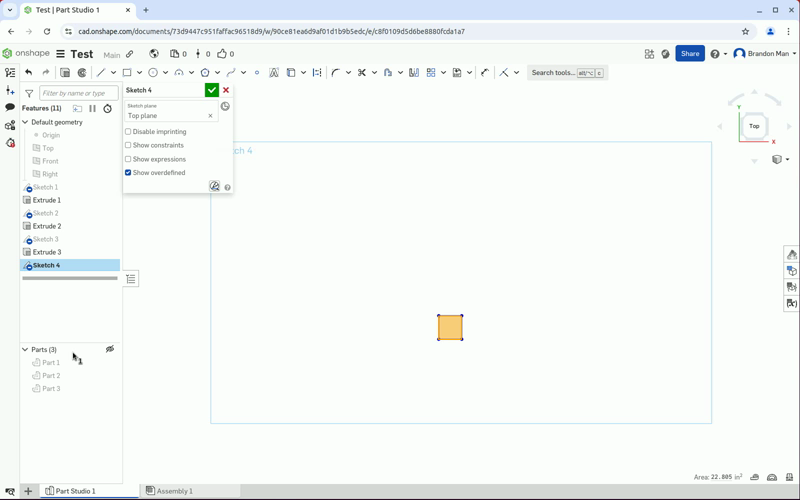
key(shift+y)
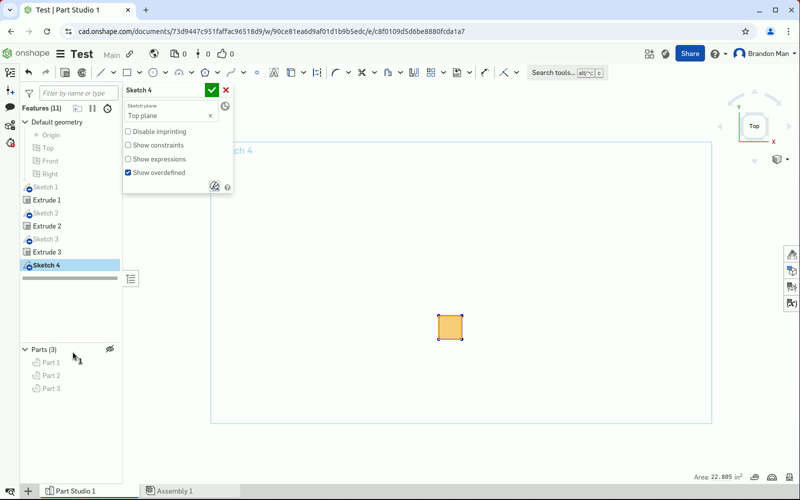
key(shift+e)
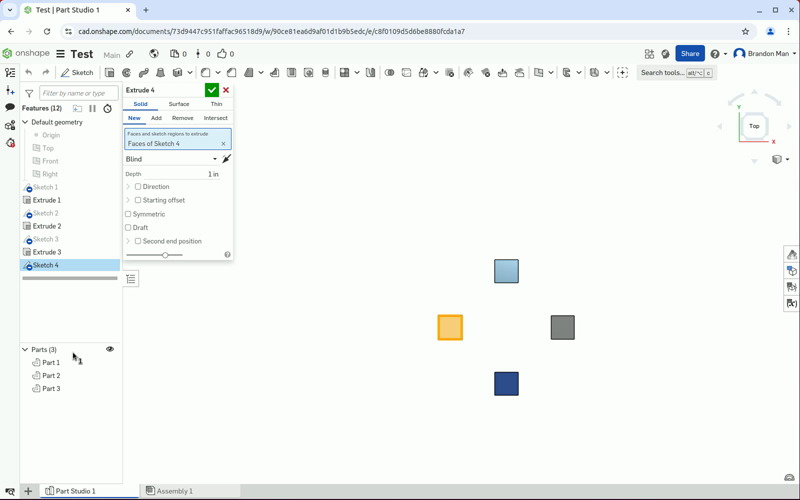
mouse_move(143, 106)
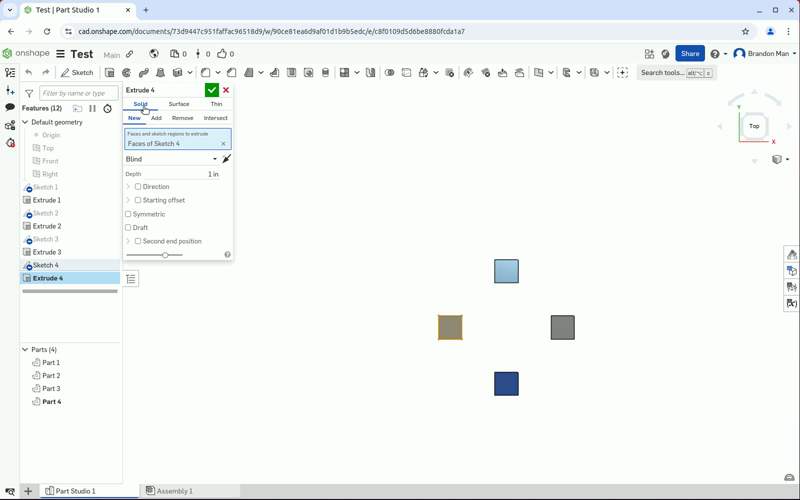
click(143, 106)
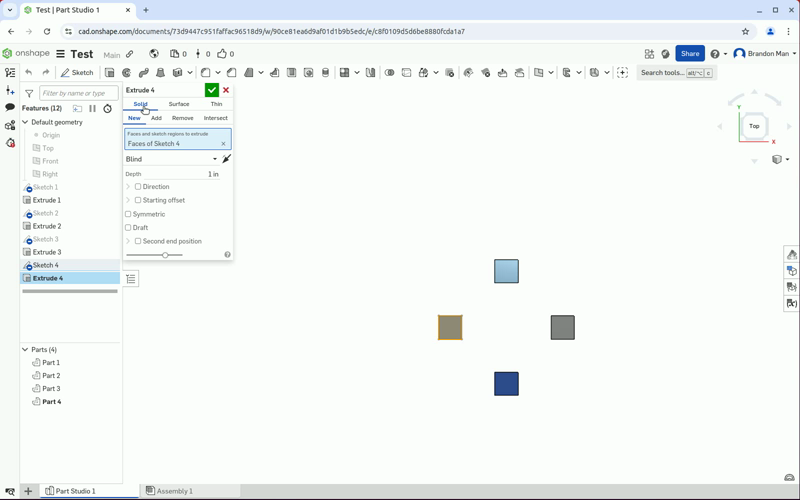
mouse_move(137, 120)
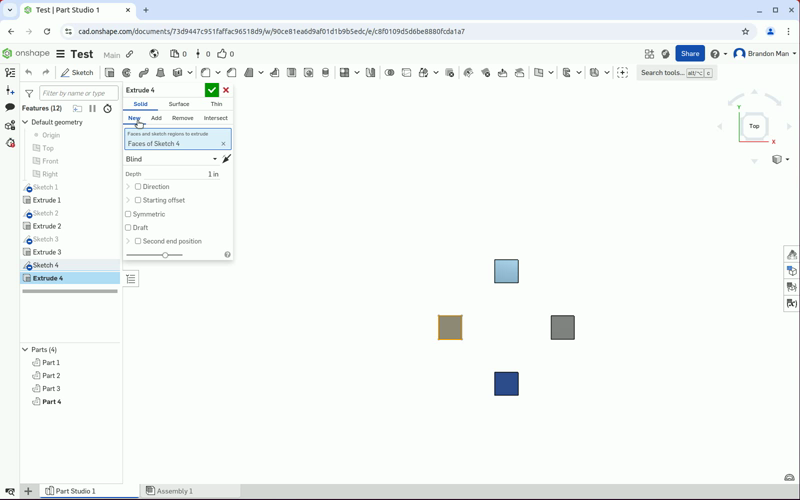
click(137, 120)
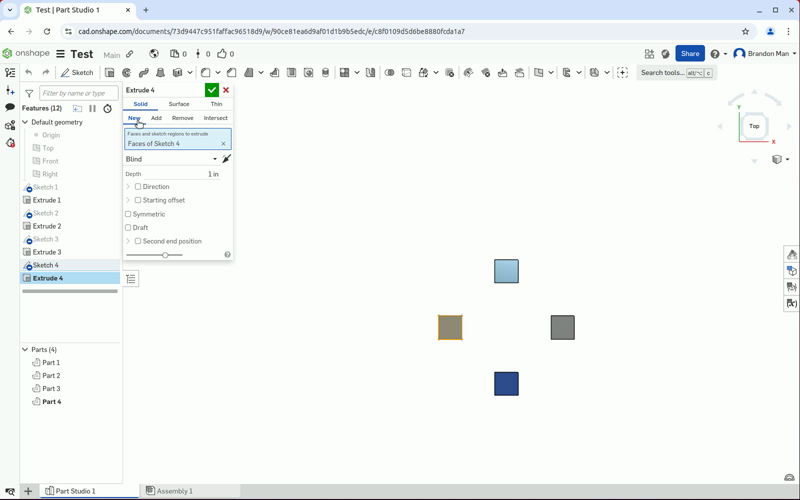
key(tab, 4)
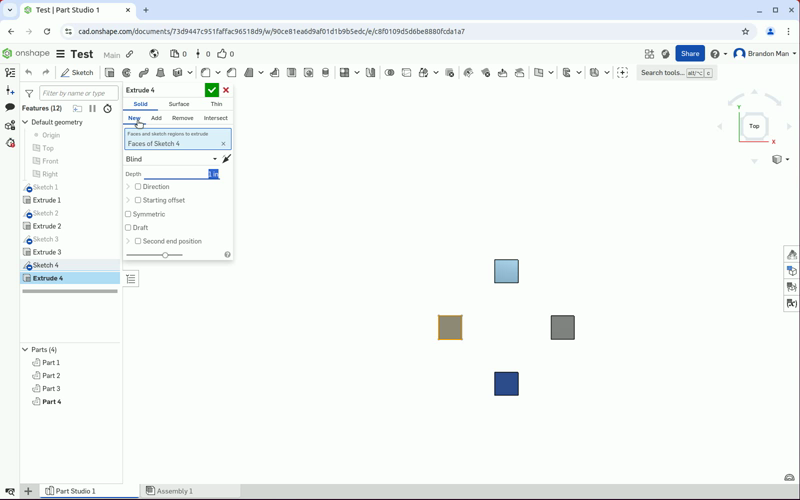
text(4.574)
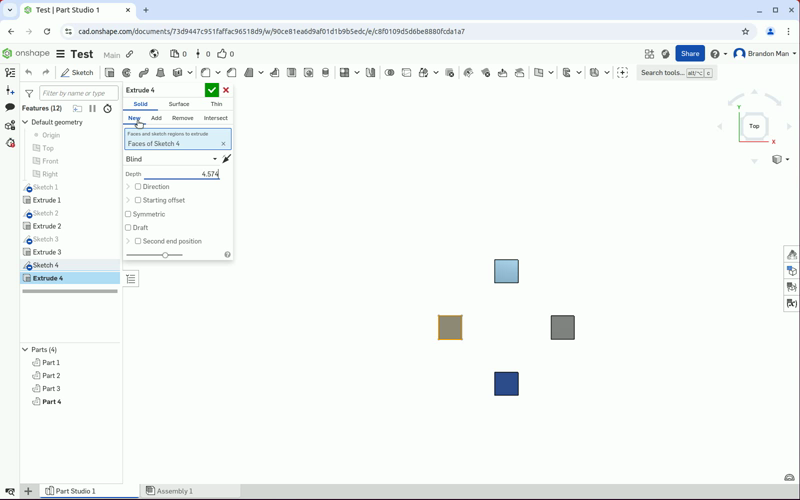
key(enter)
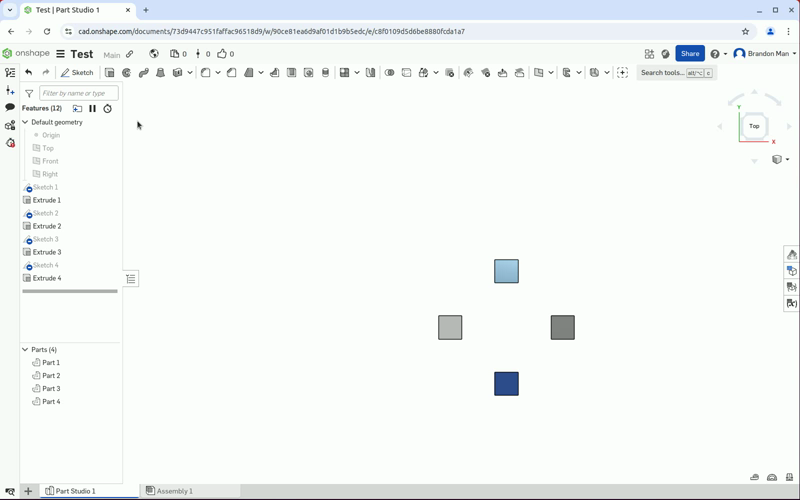
key(shift+h)
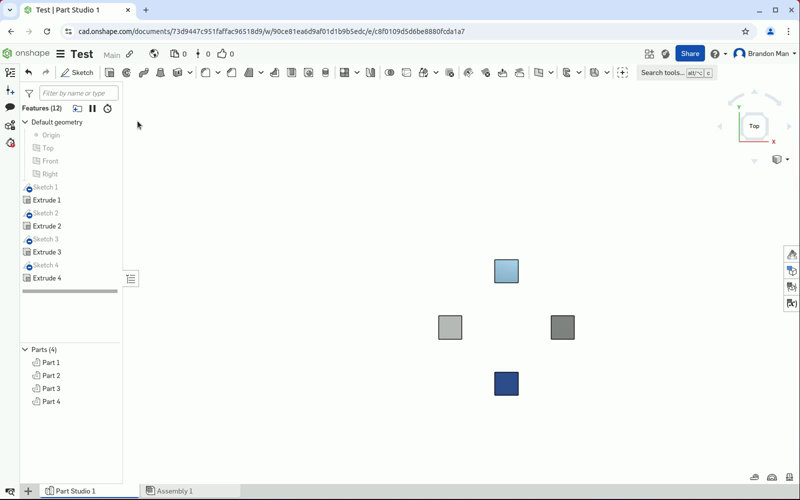
key(shift+h)
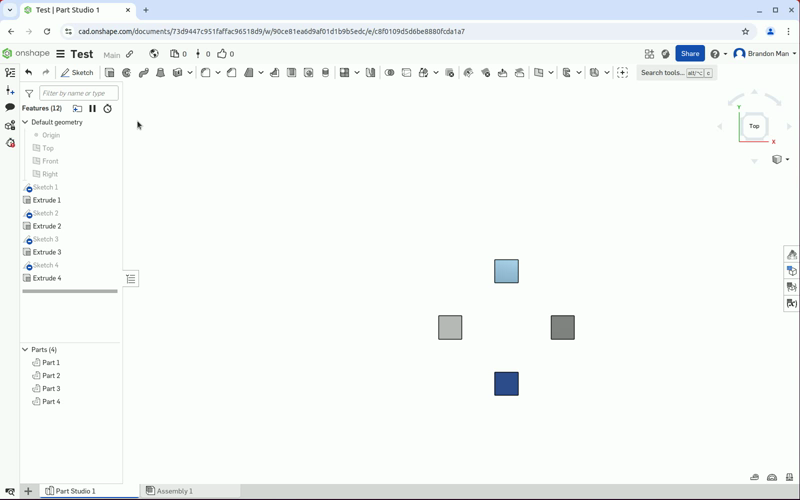
mouse_move(73, 189)
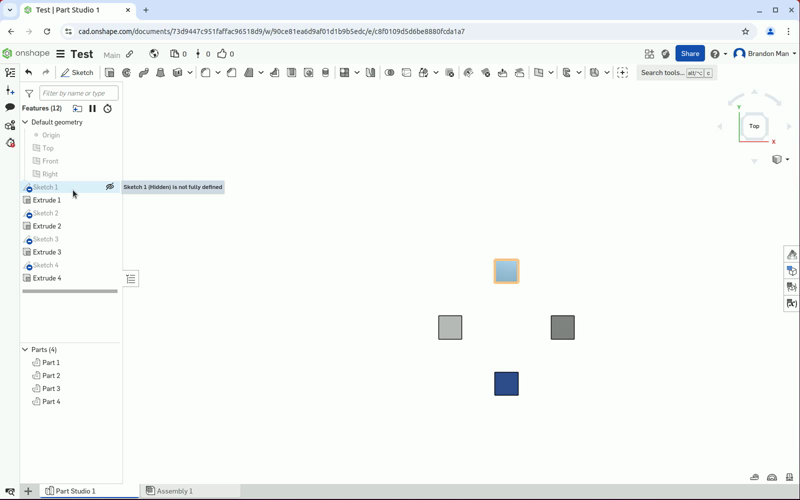
click(73, 189)
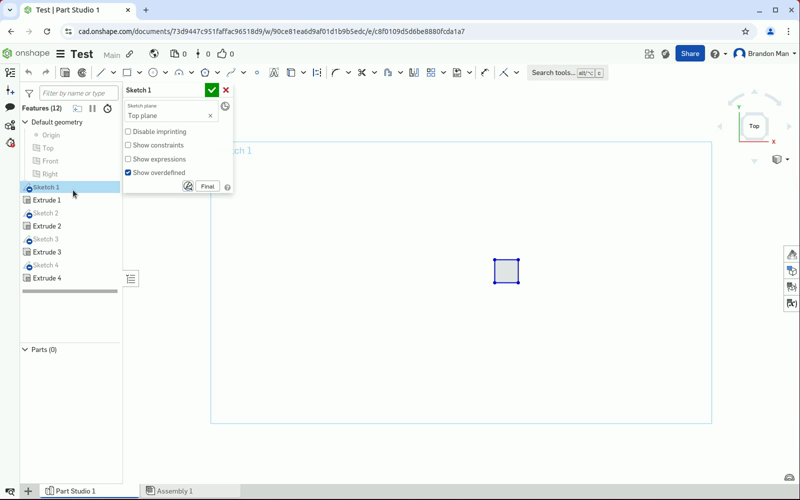
mouse_move(229, 92)
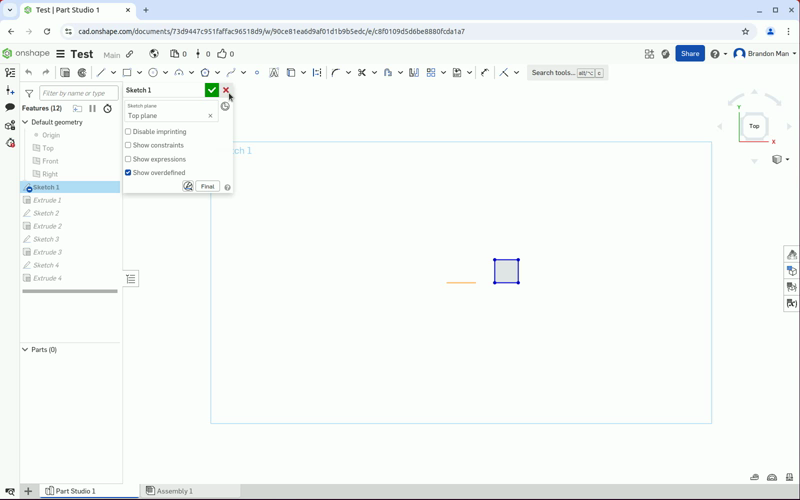
click(229, 92)
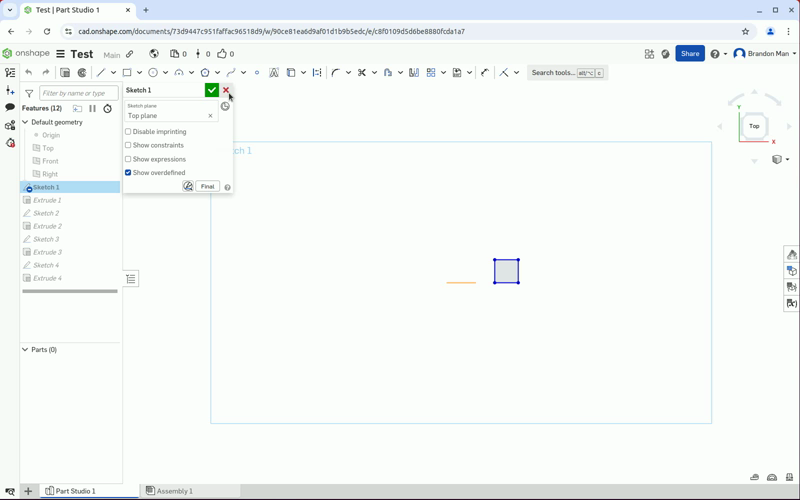
key(shift+s)
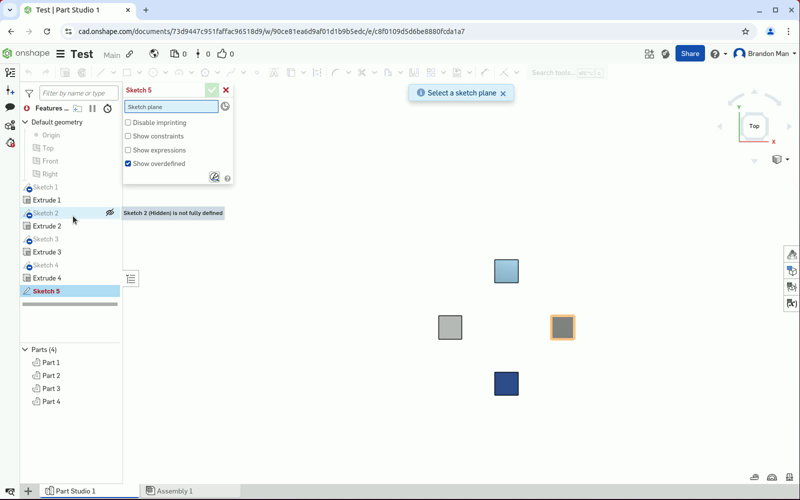
scroll(3)
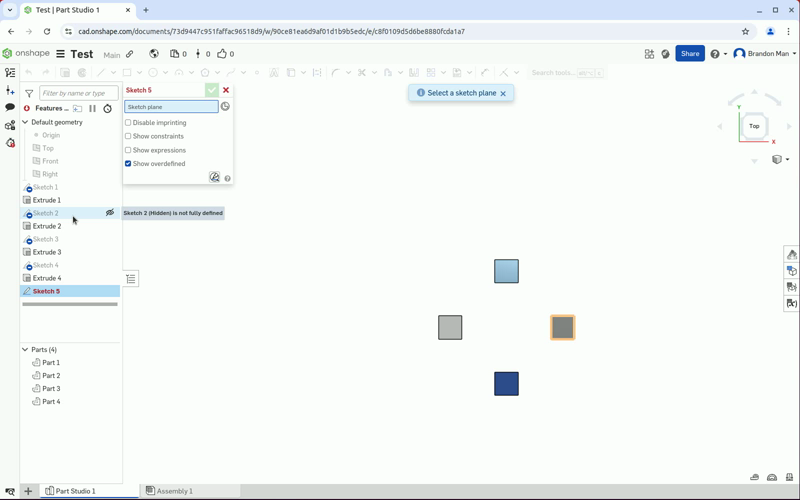
mouse_move(73, 150)
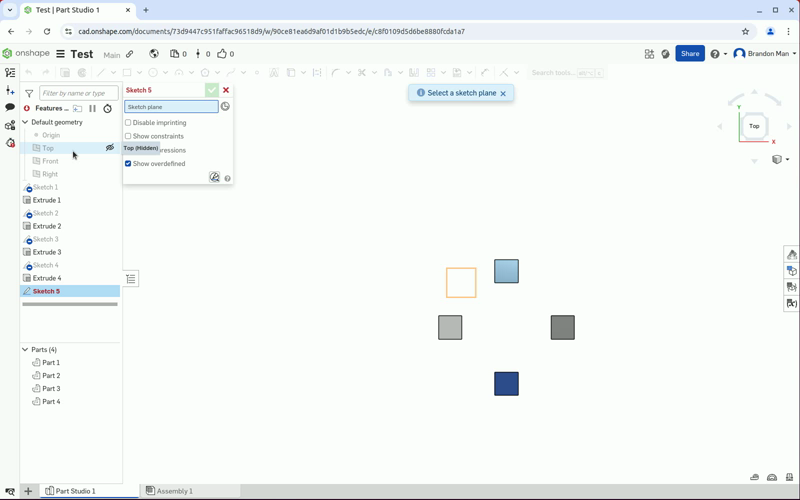
click(73, 150)
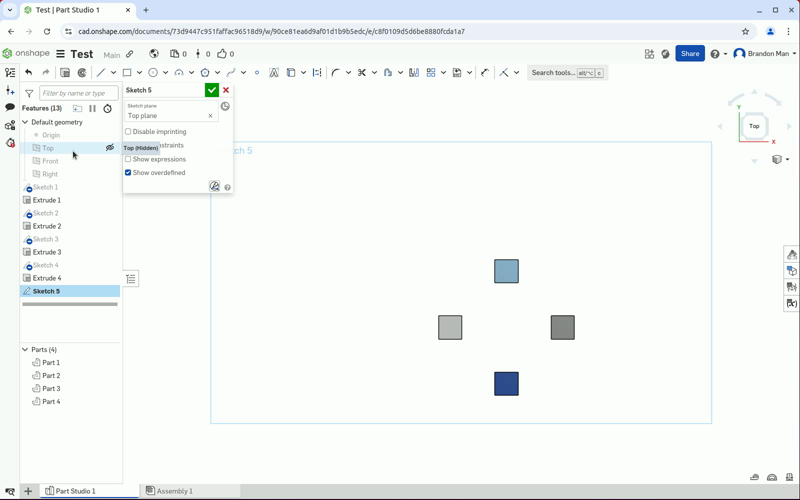
mouse_move(73, 352)
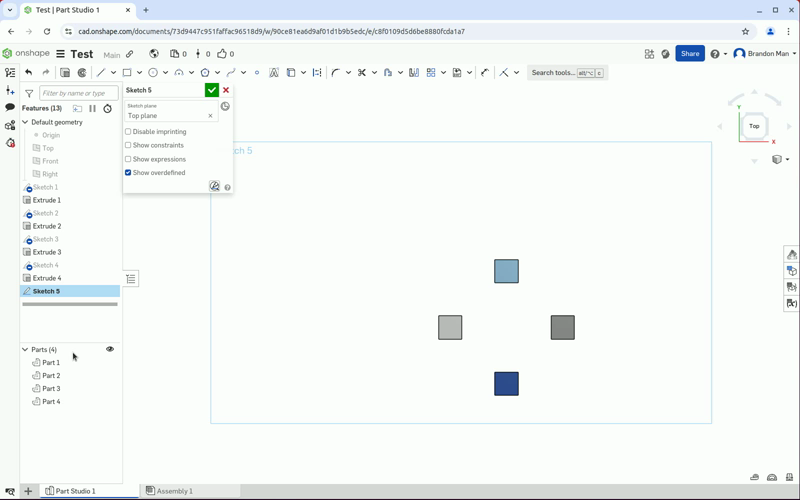
key(y)
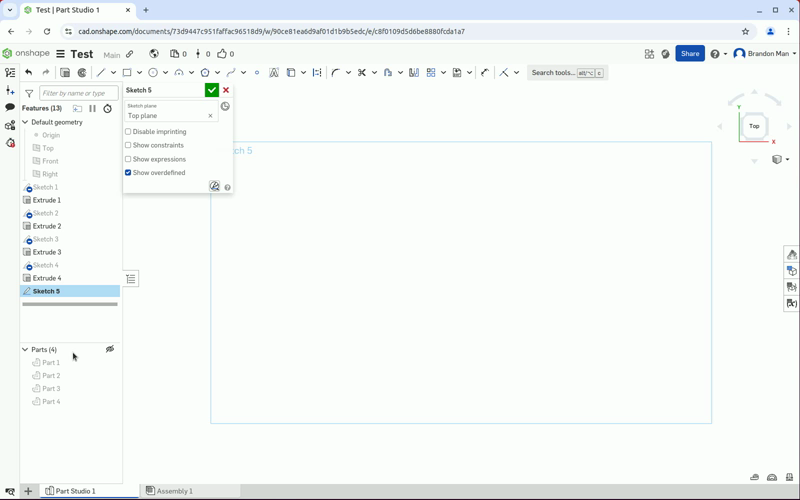
key(l)
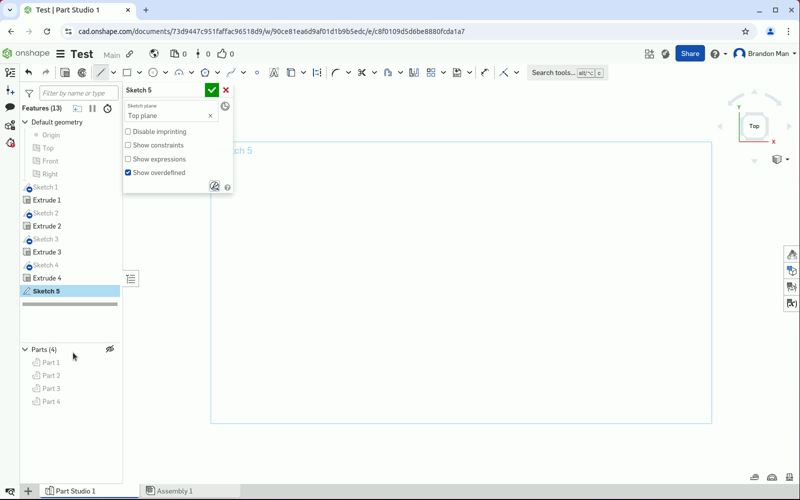
key_down(shift)
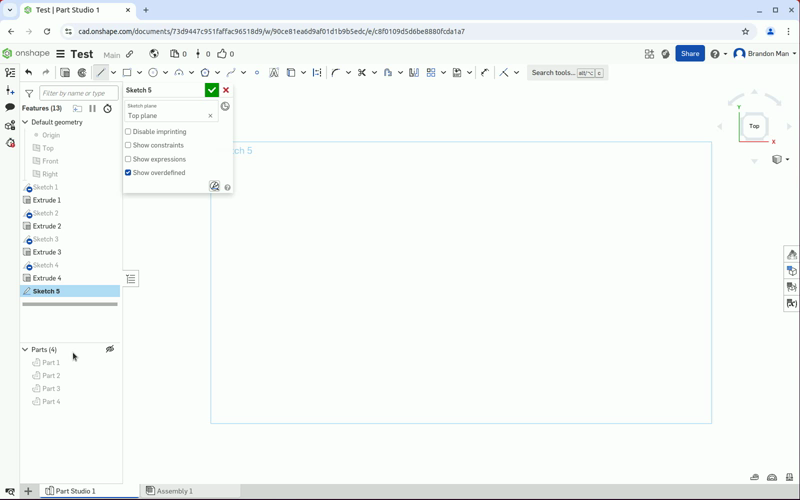
mouse_move(460, 373)
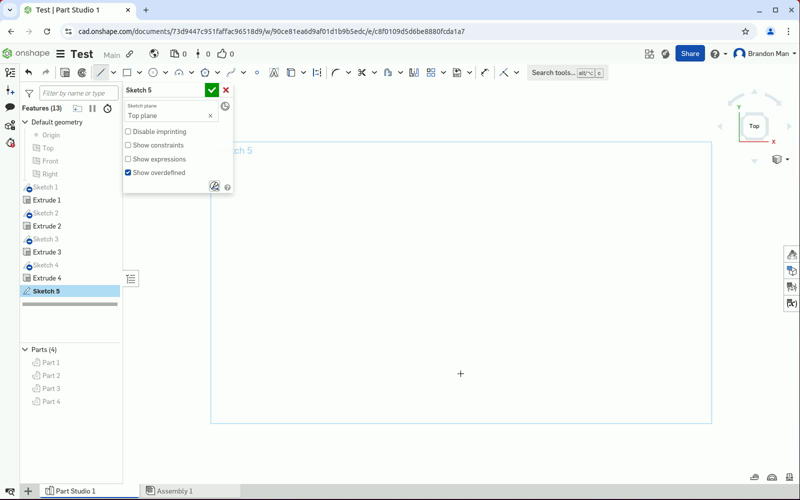
click(460, 373)
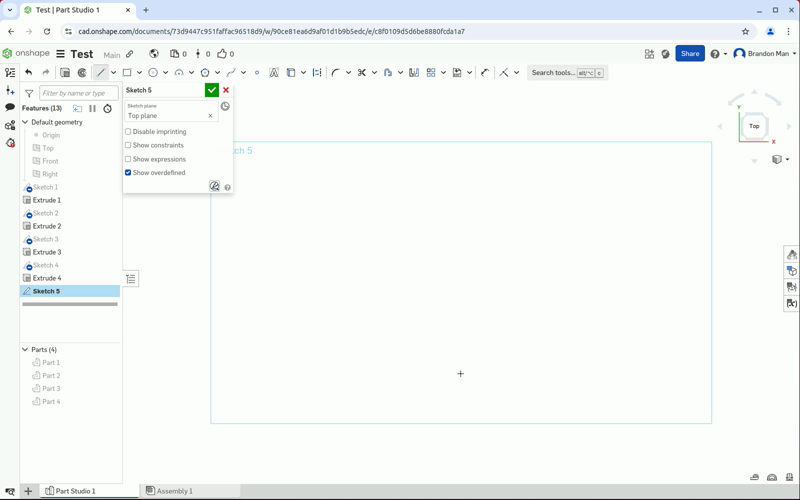
key_up(shift)
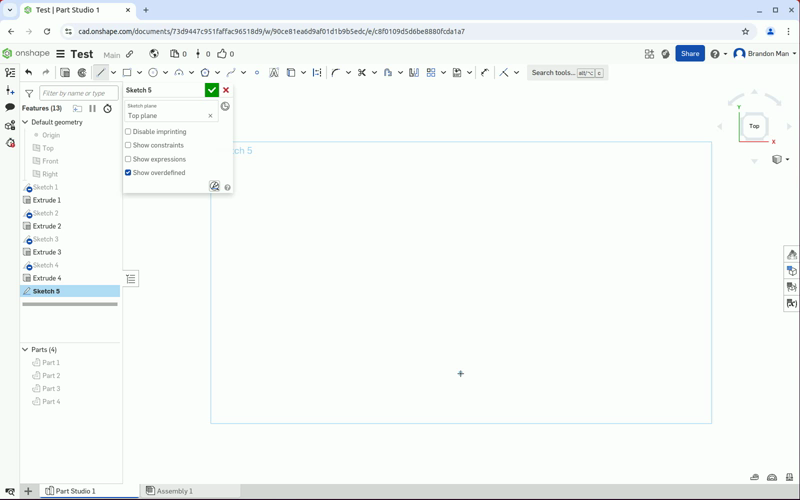
key_down(shift)
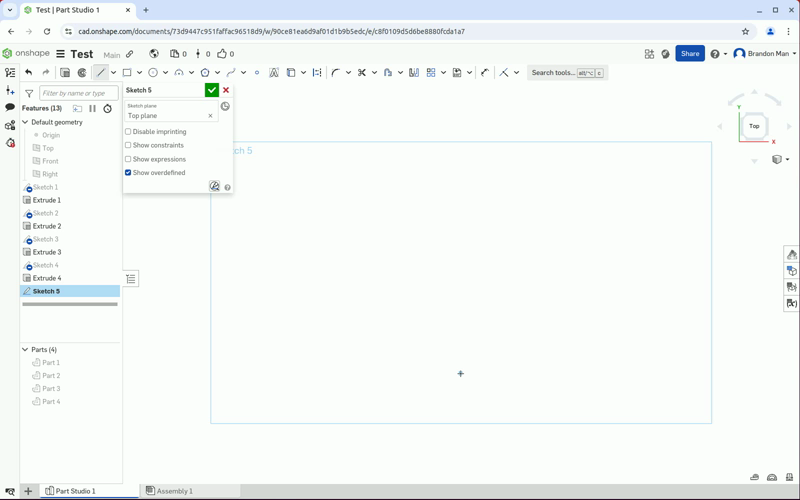
mouse_move(490, 373)
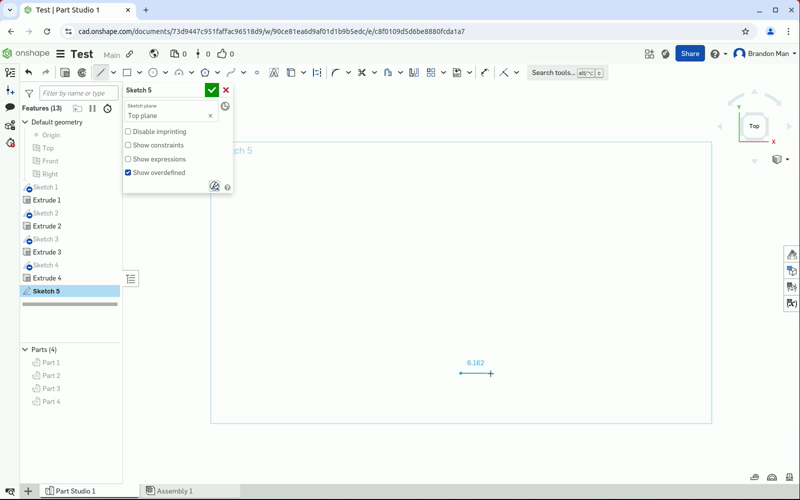
mouse_move(495, 373)
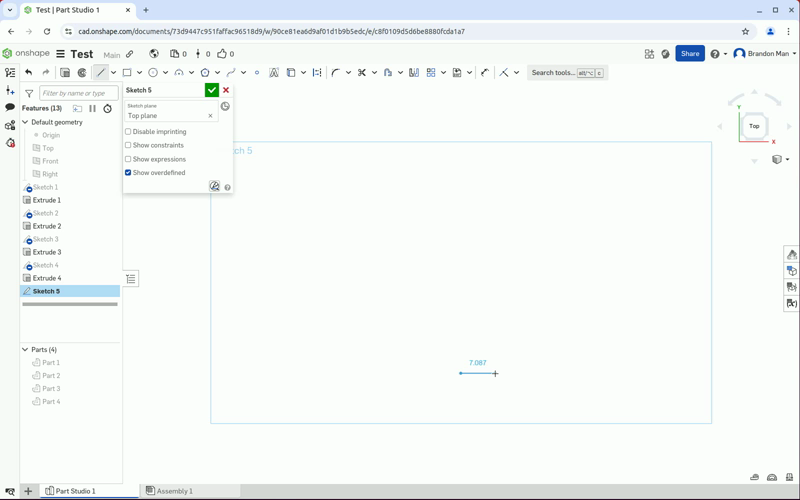
click(495, 373)
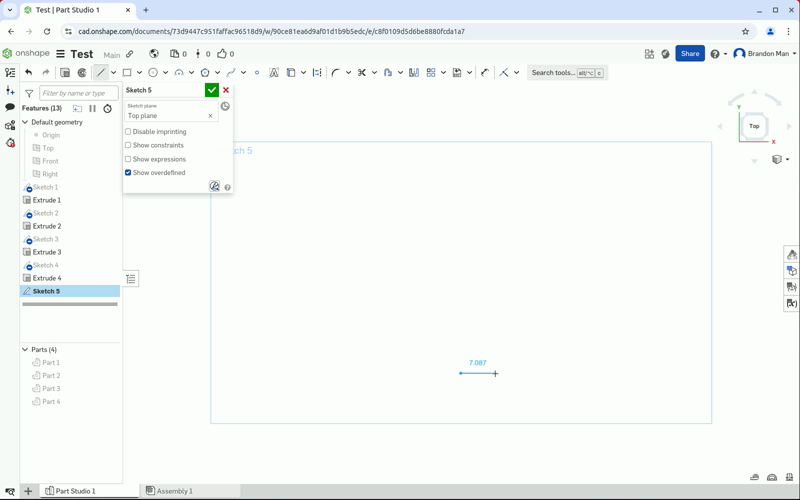
key_up(shift)
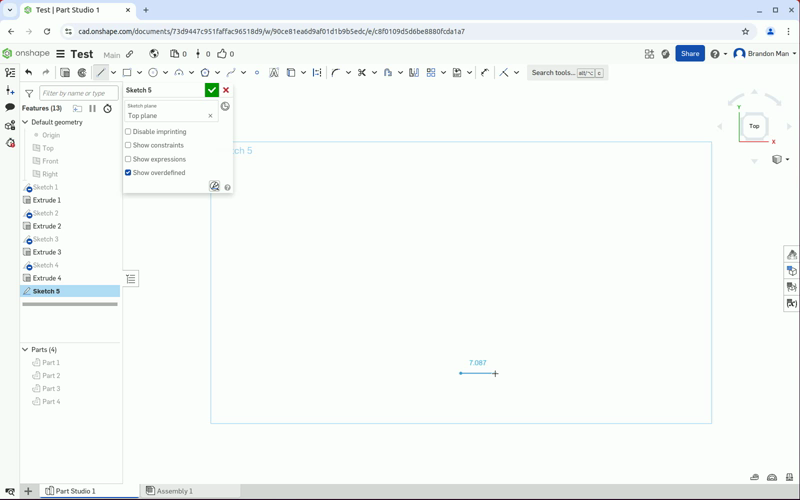
key_down(shift)
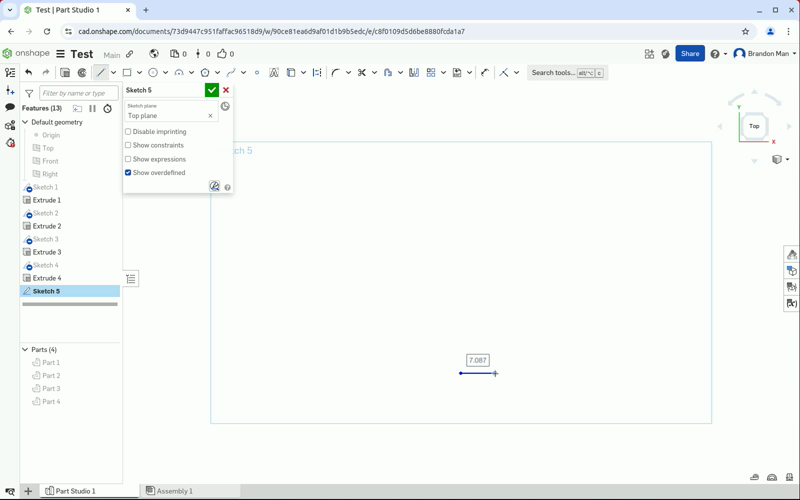
mouse_move(525, 373)
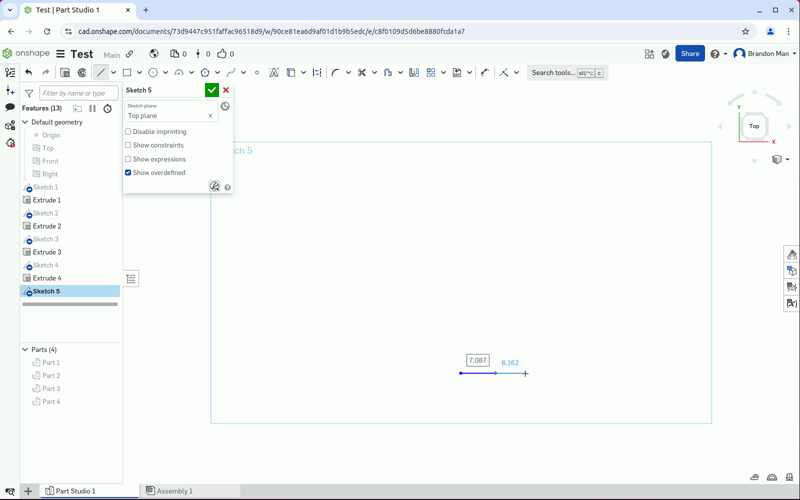
mouse_move(516, 373)
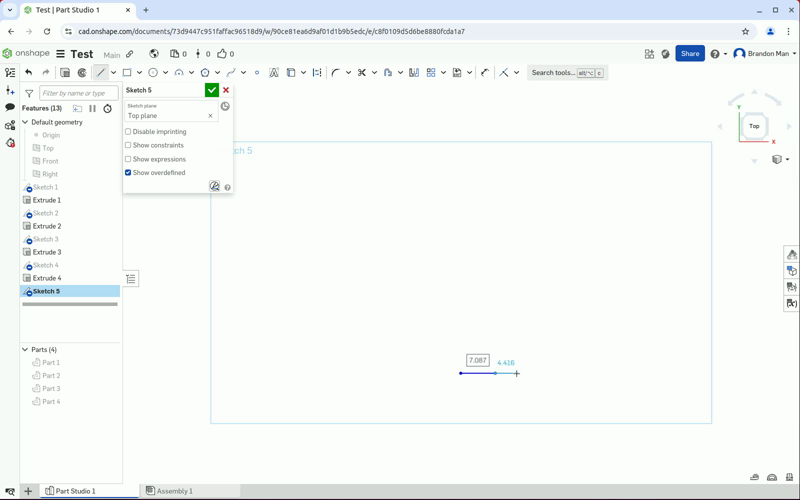
click(516, 373)
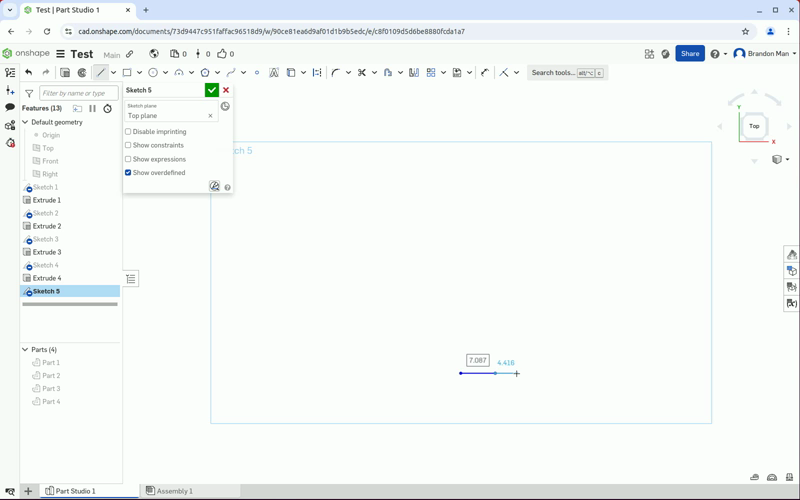
key_up(shift)
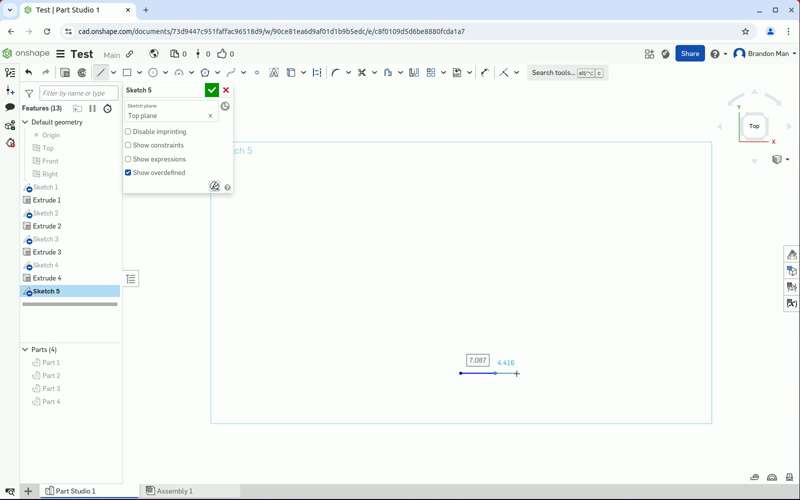
key_down(shift)
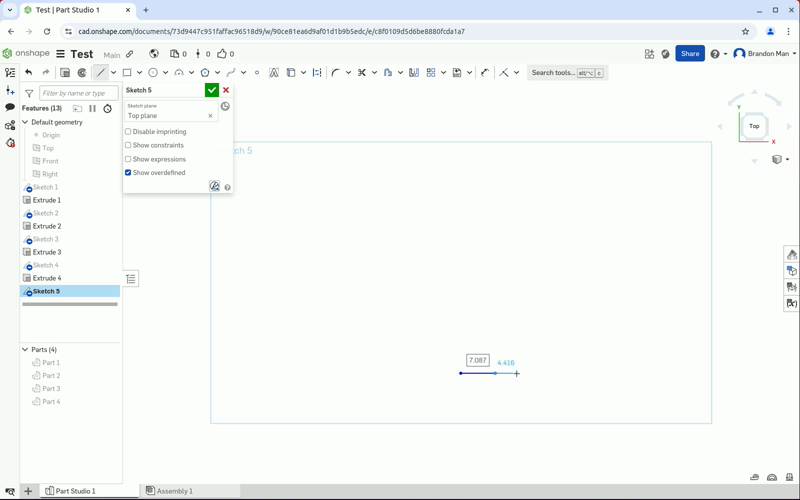
mouse_move(546, 373)
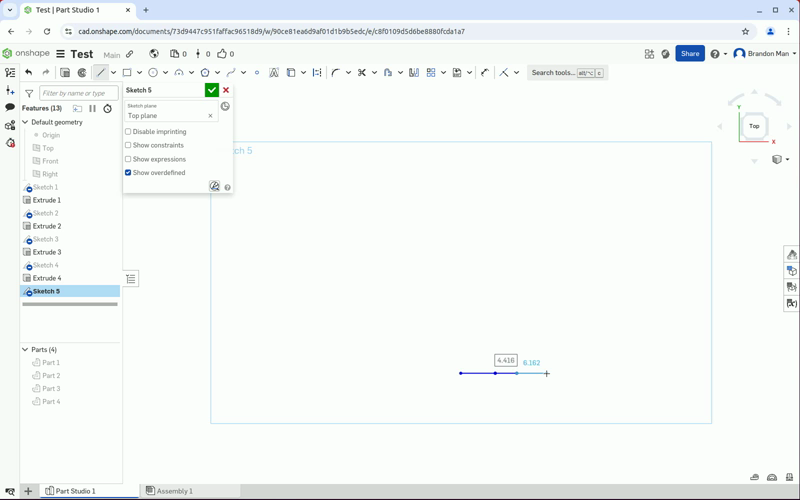
mouse_move(551, 373)
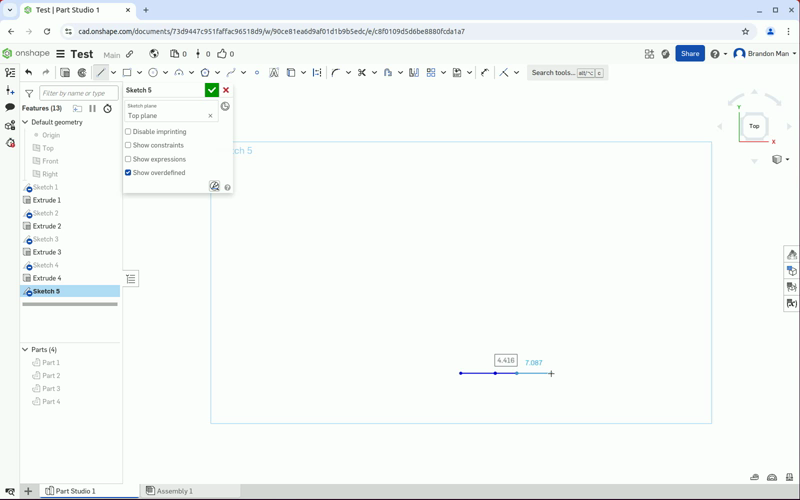
click(551, 373)
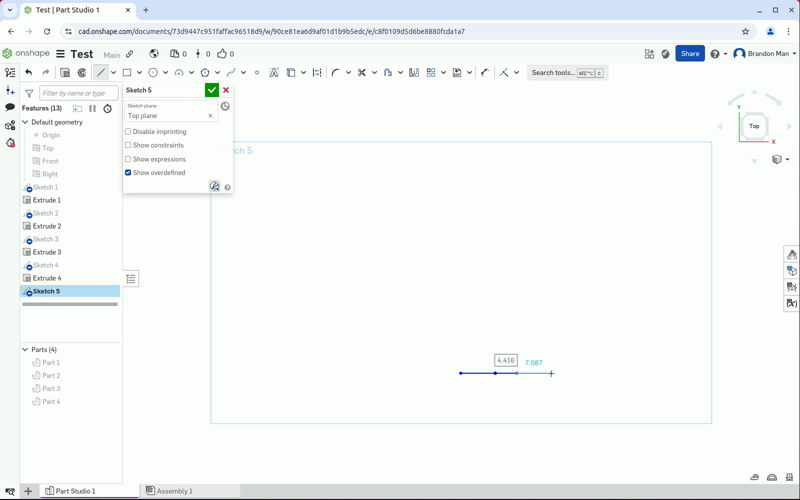
key_up(shift)
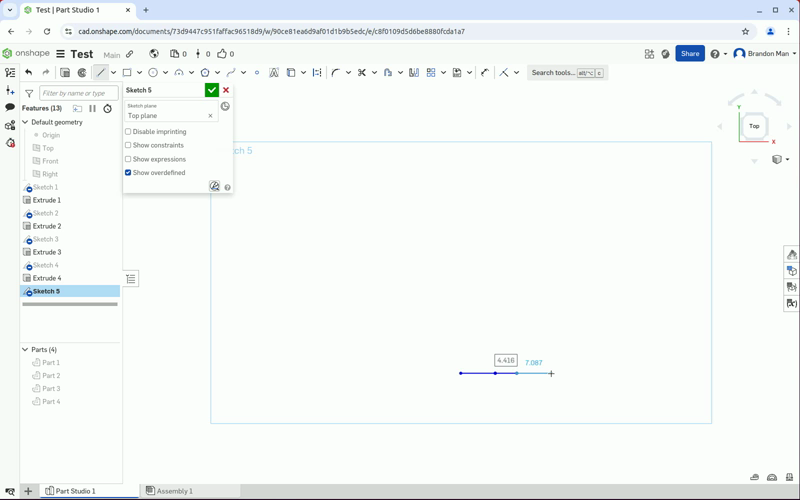
key_down(shift)
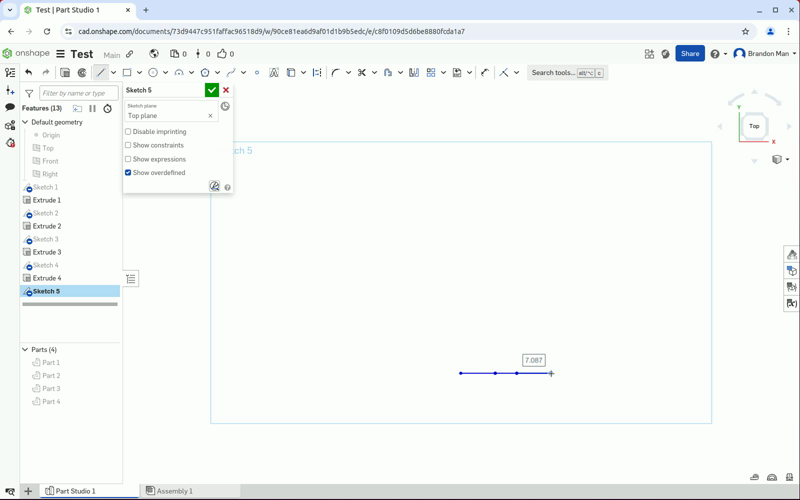
mouse_move(581, 373)
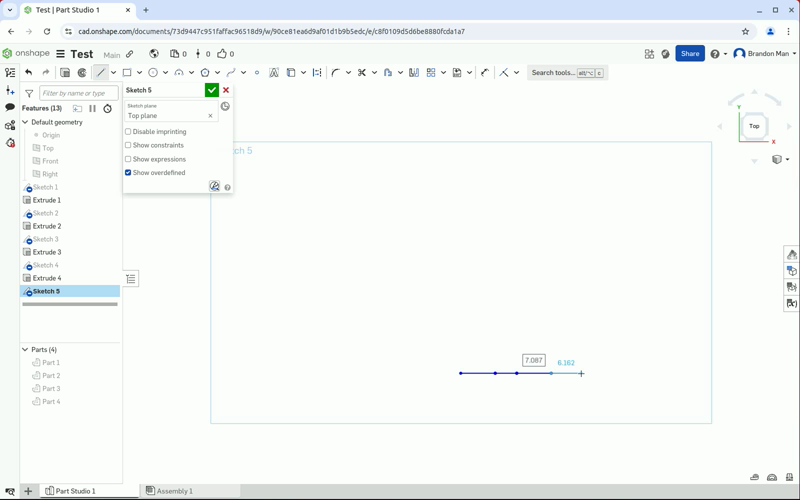
mouse_move(551, 339)
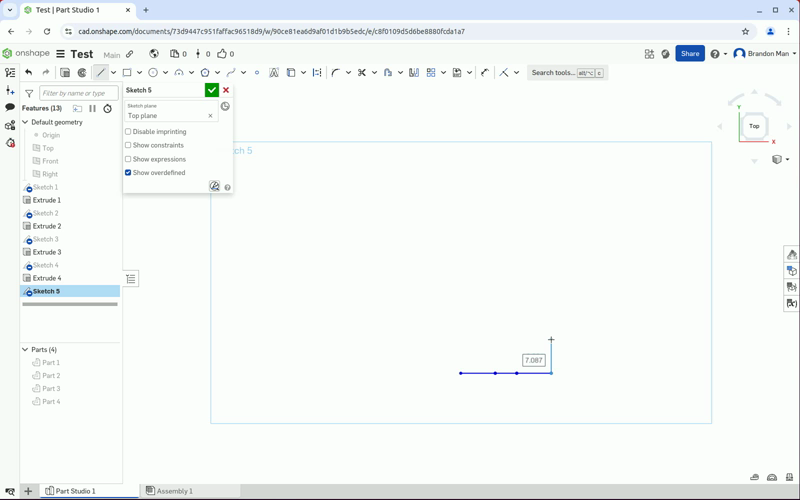
click(551, 339)
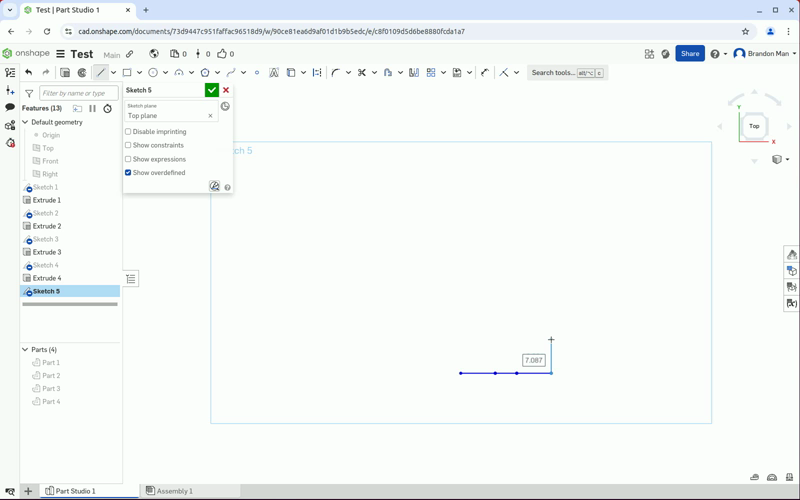
key_up(shift)
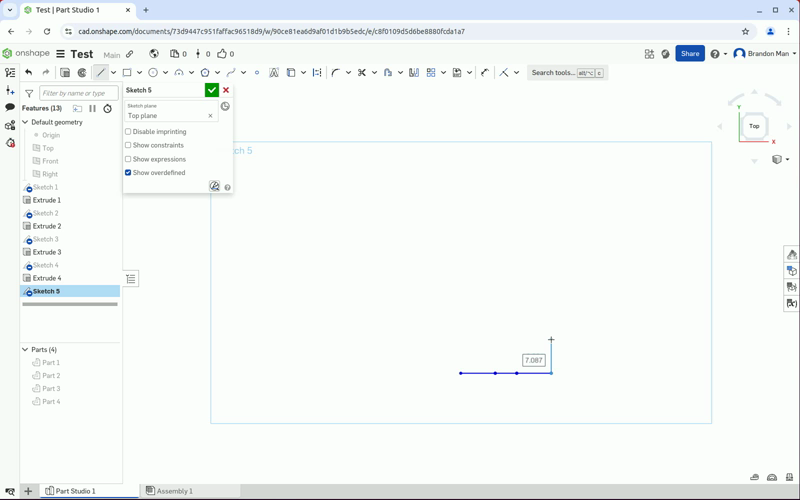
key_down(shift)
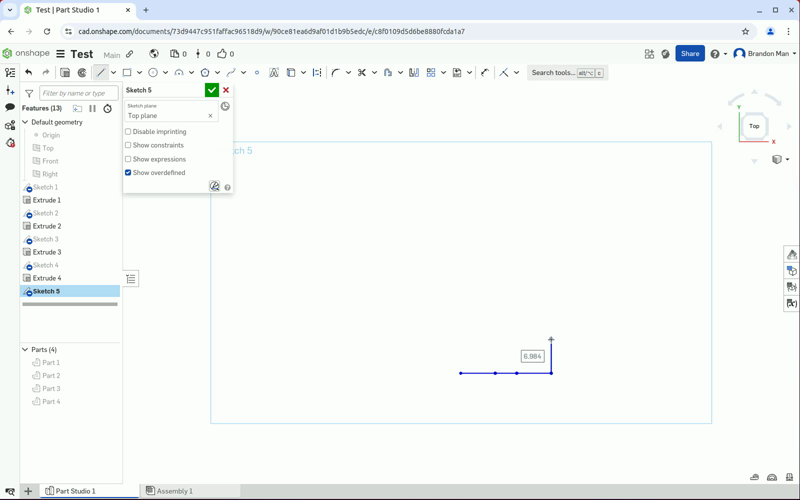
mouse_move(581, 339)
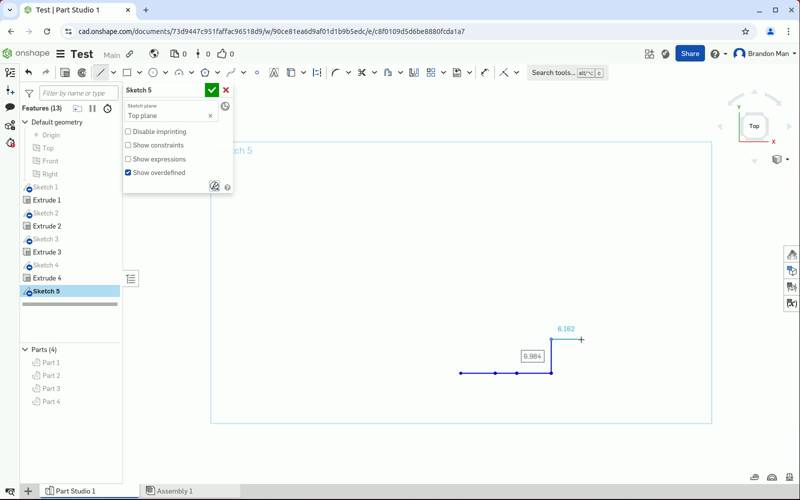
mouse_move(551, 317)
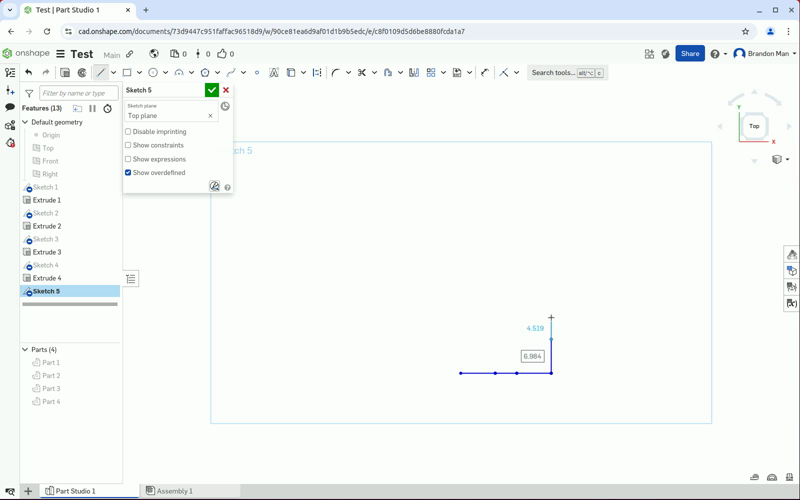
click(551, 317)
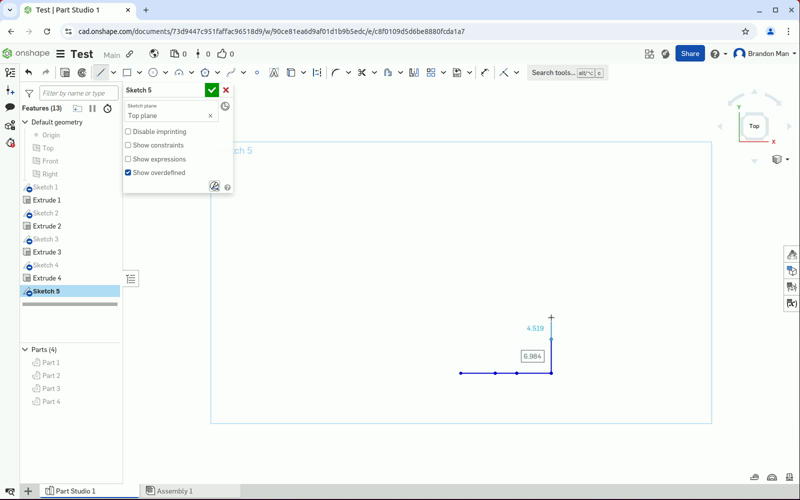
key_up(shift)
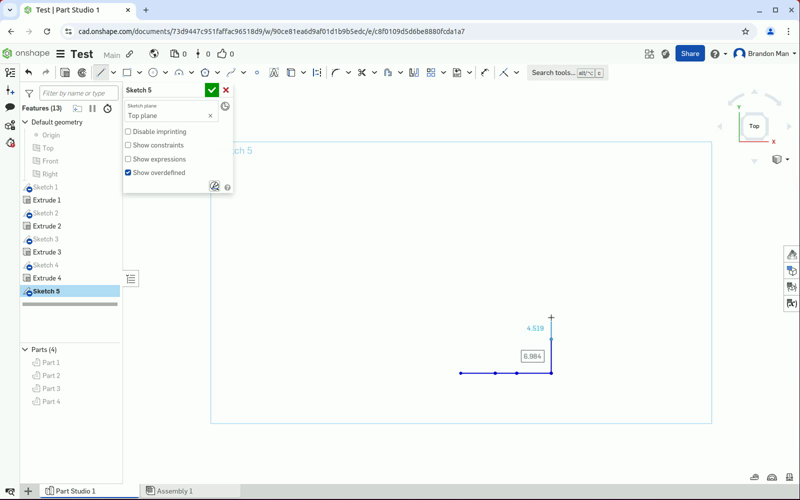
key_down(shift)
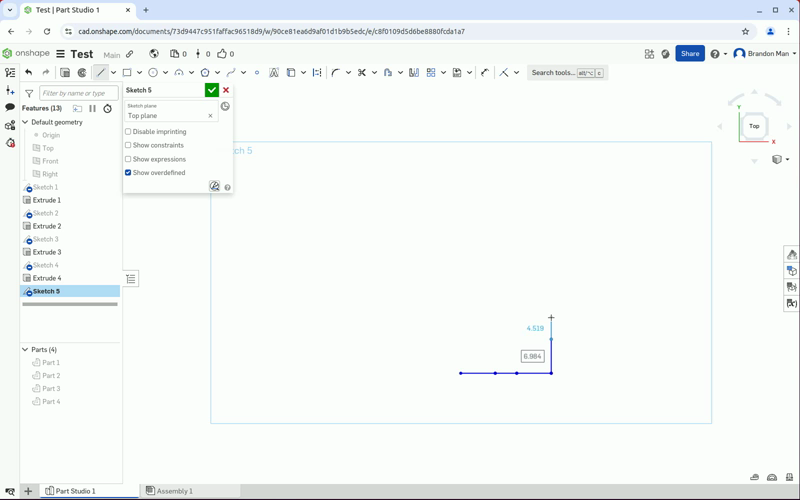
mouse_move(581, 317)
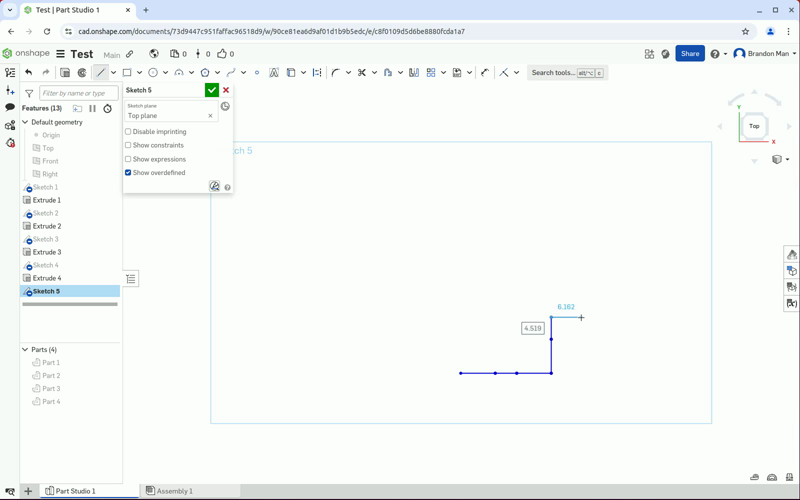
mouse_move(551, 282)
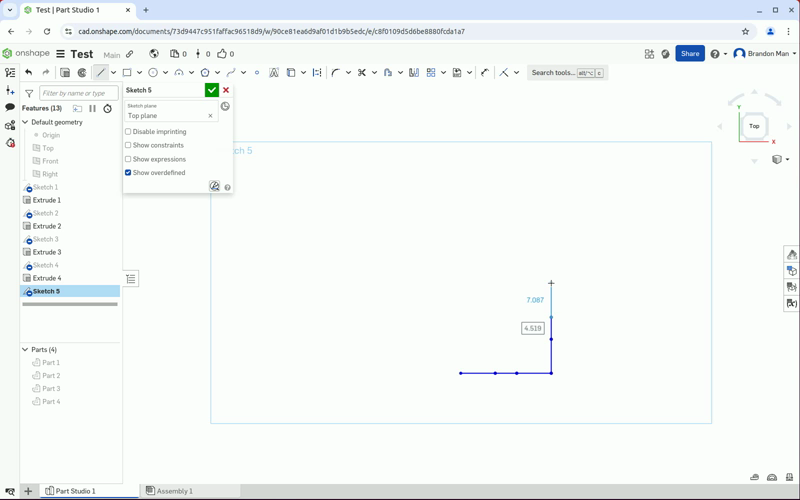
click(551, 282)
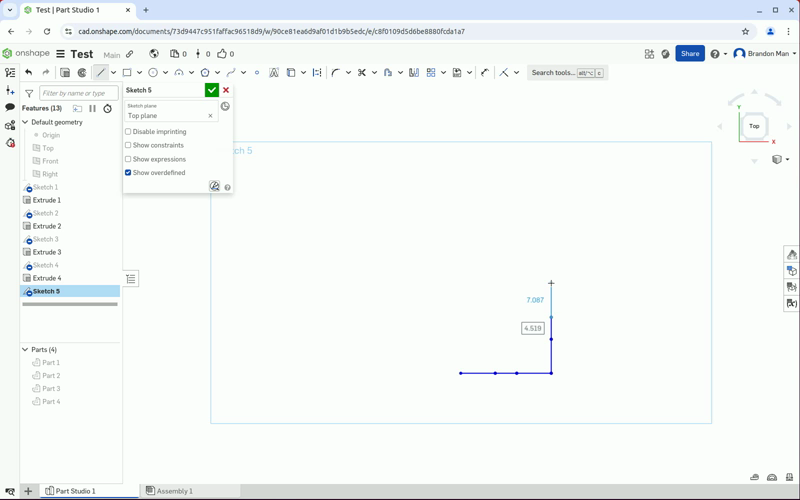
key_up(shift)
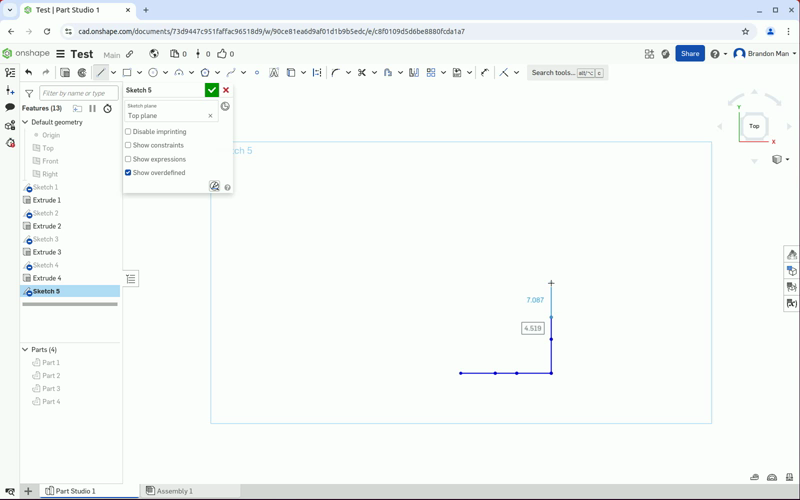
key_down(shift)
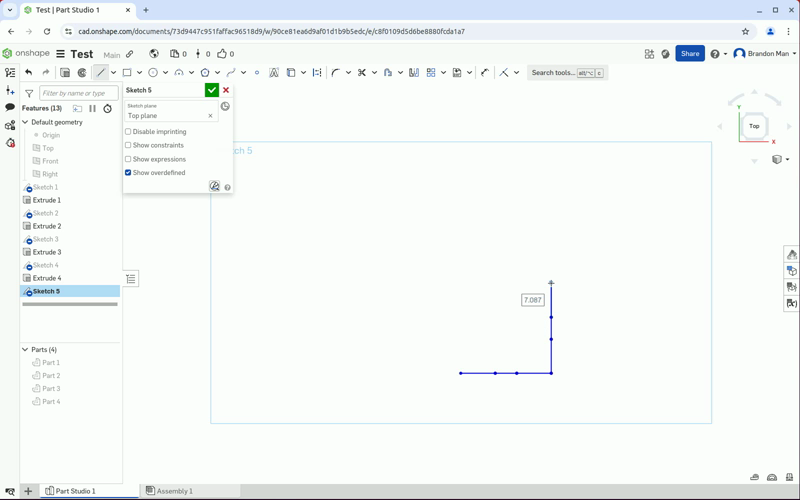
mouse_move(581, 282)
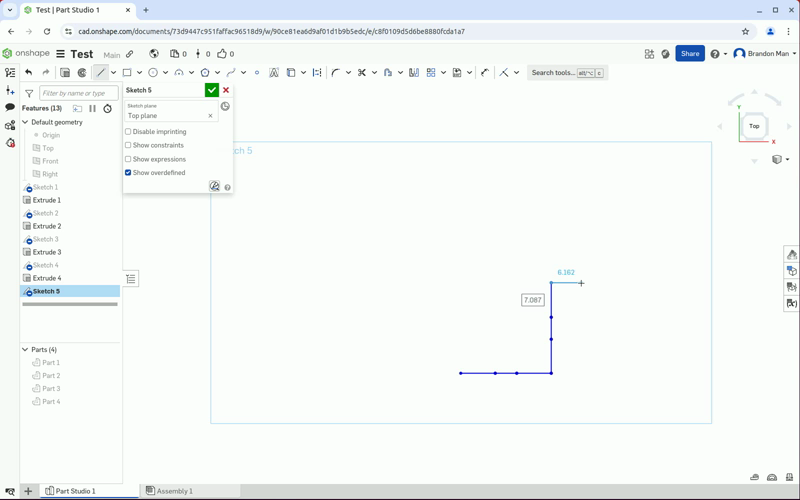
mouse_move(516, 282)
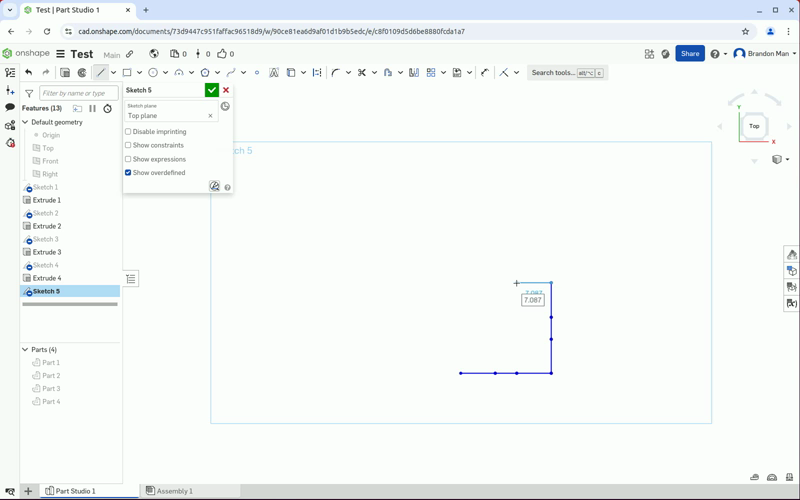
click(516, 282)
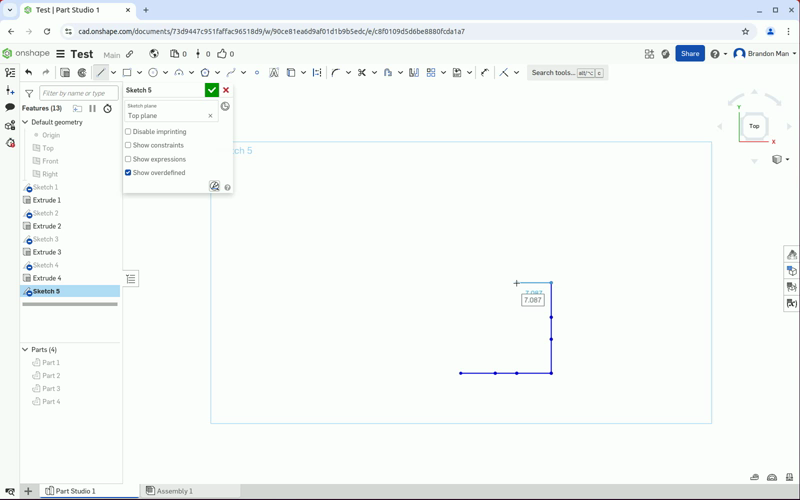
key_up(shift)
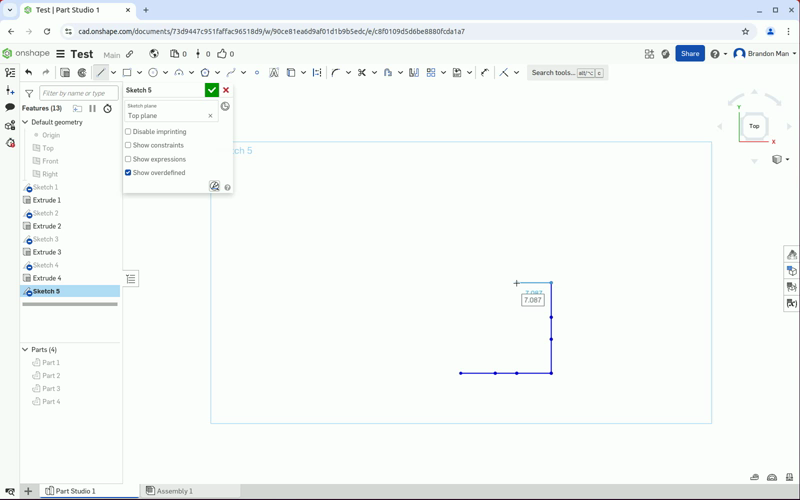
key_down(shift)
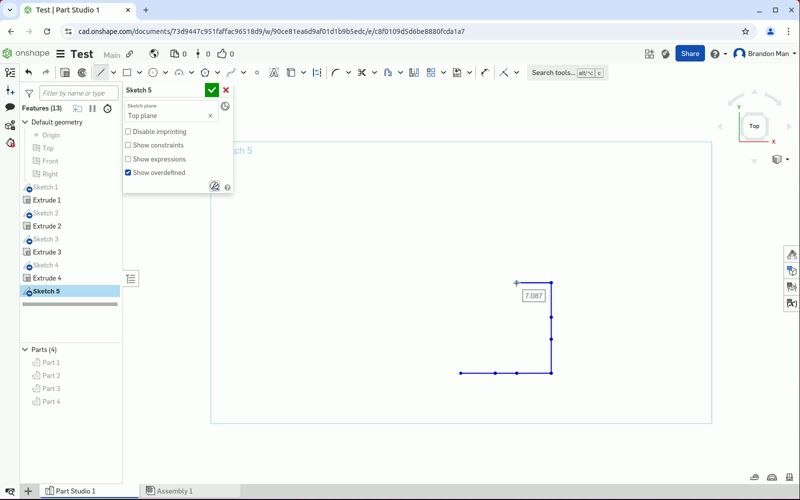
mouse_move(546, 282)
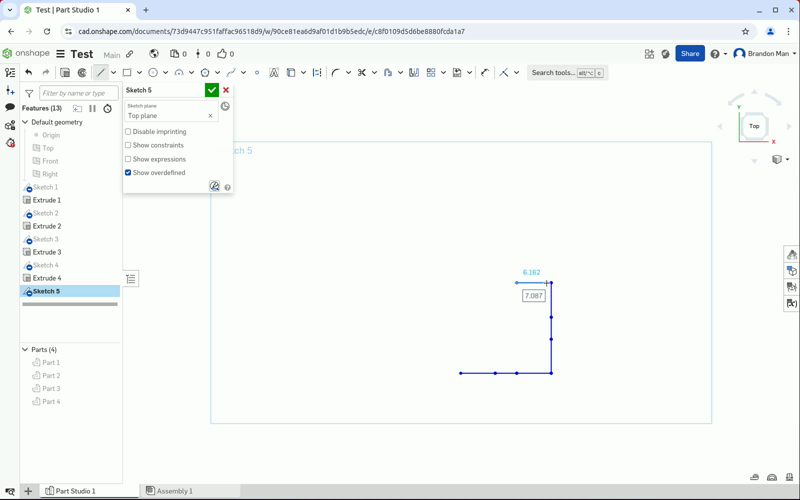
mouse_move(495, 282)
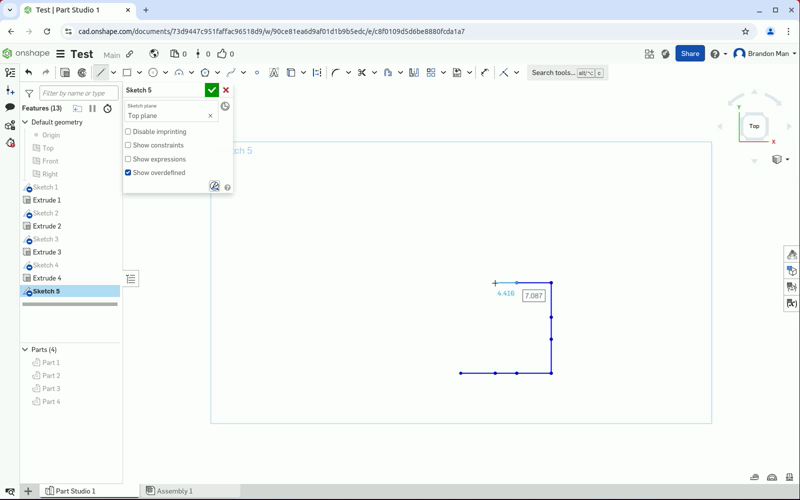
click(495, 282)
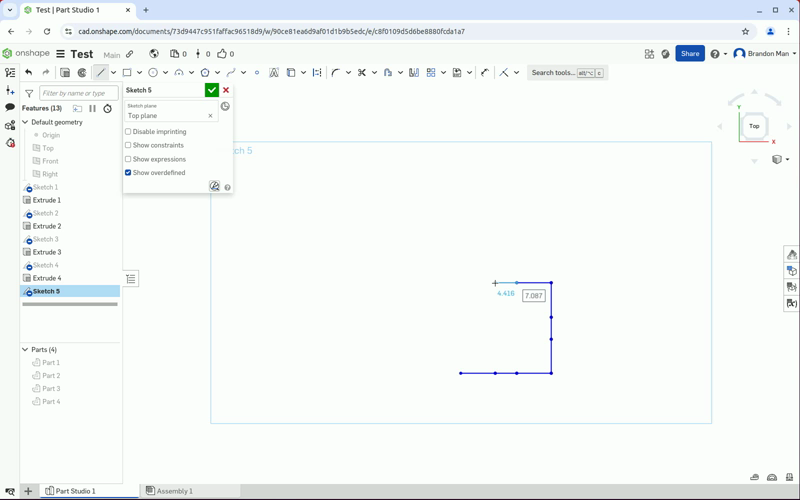
key_up(shift)
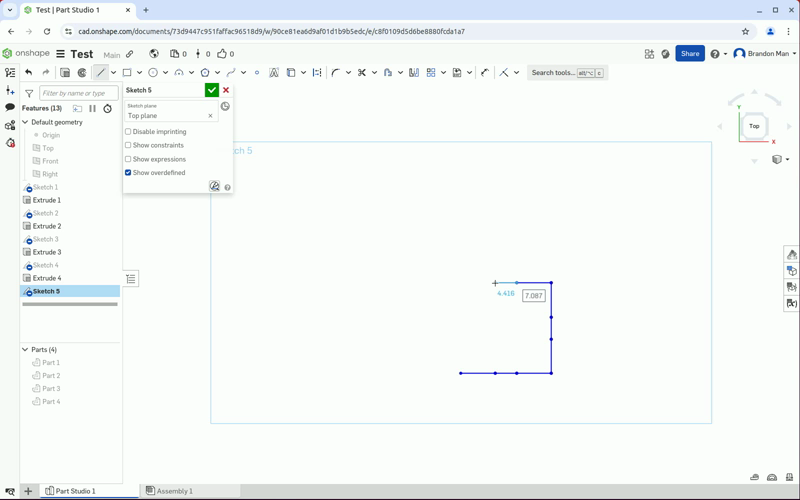
key_down(shift)
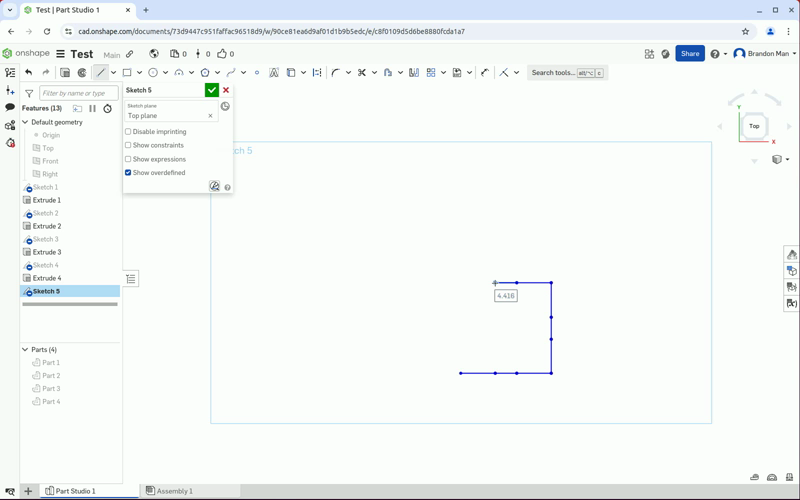
mouse_move(525, 282)
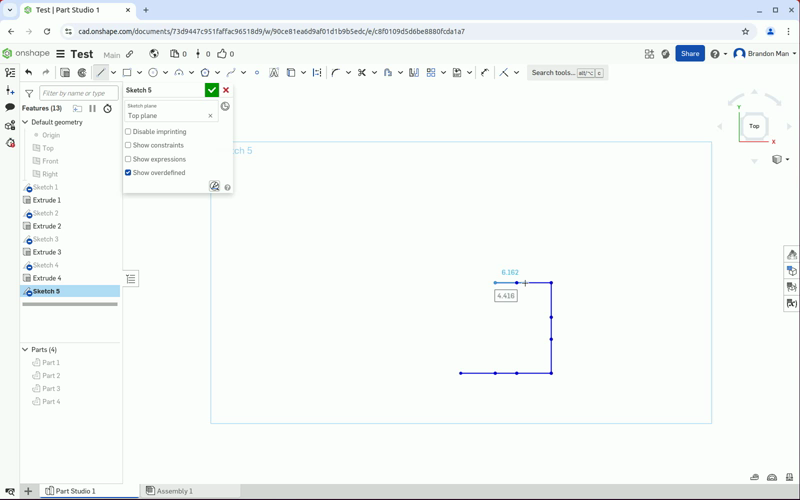
mouse_move(460, 282)
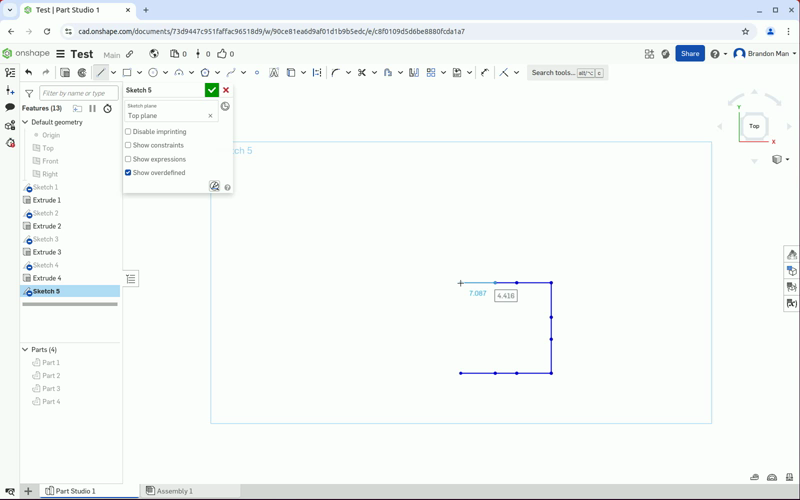
click(460, 282)
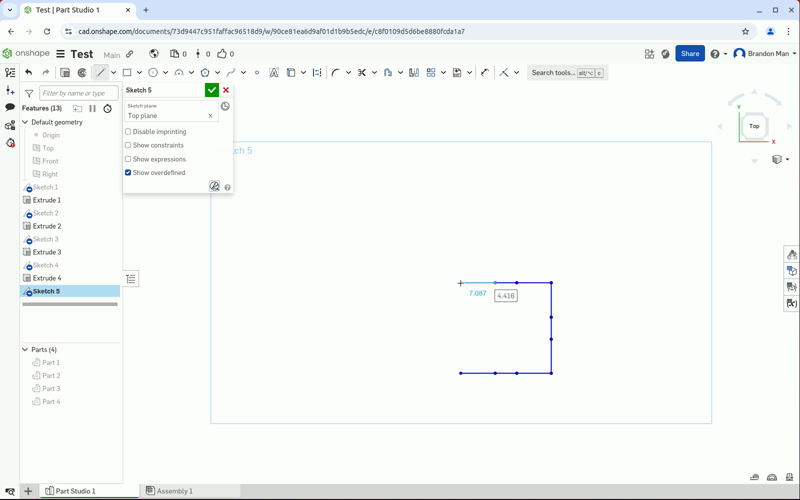
key_up(shift)
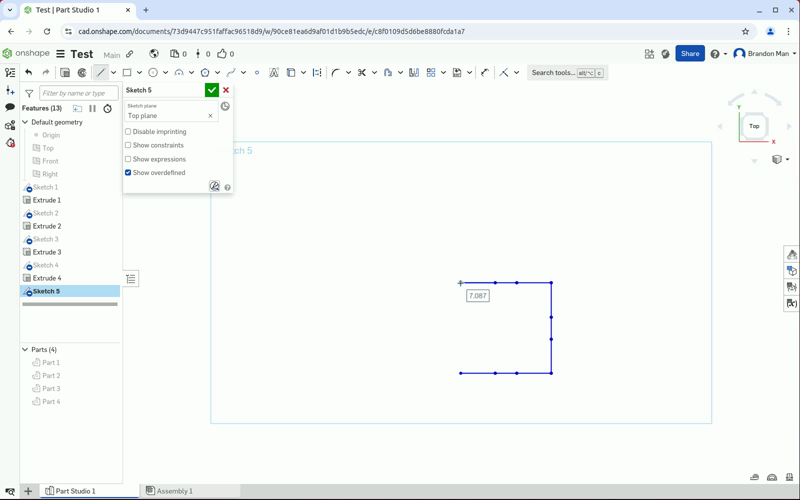
key_down(shift)
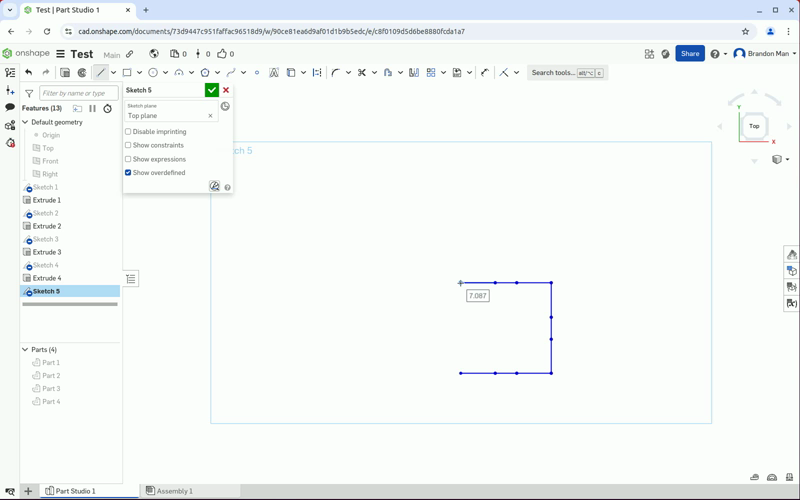
mouse_move(490, 282)
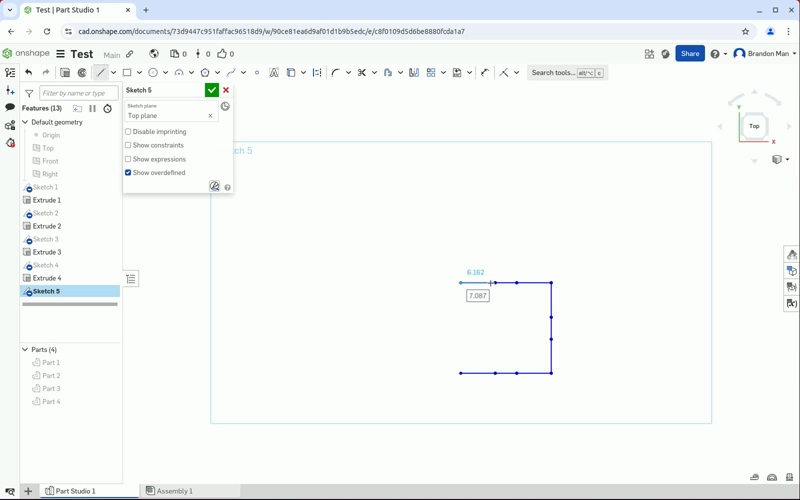
mouse_move(460, 317)
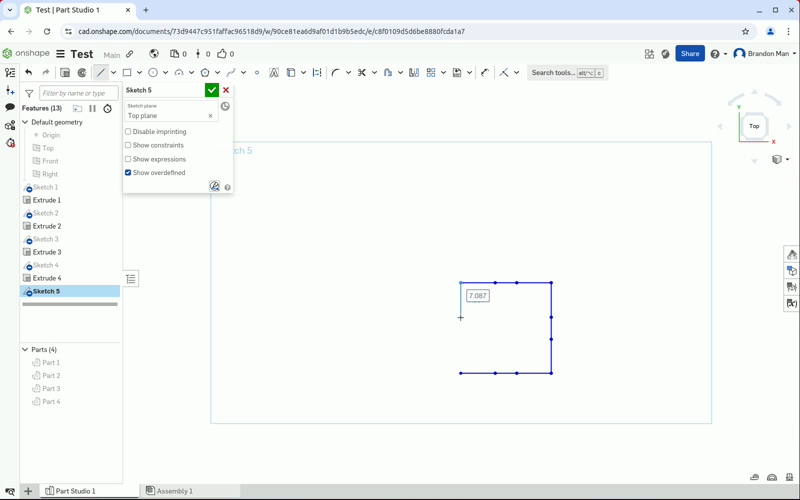
click(460, 317)
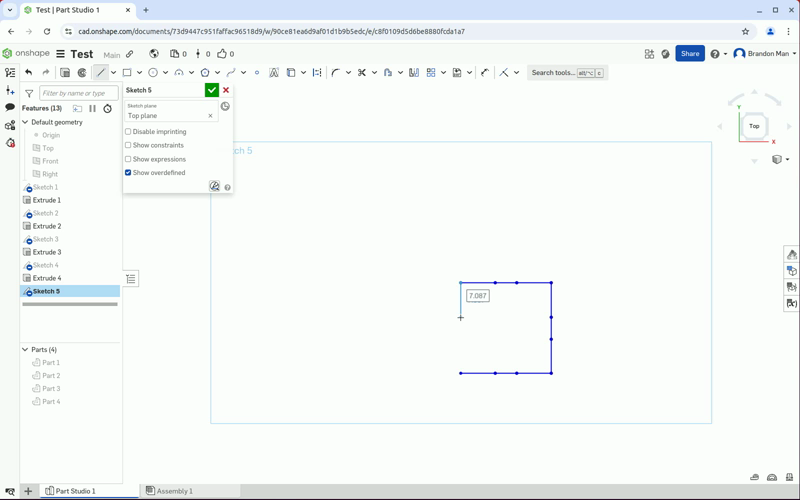
key_up(shift)
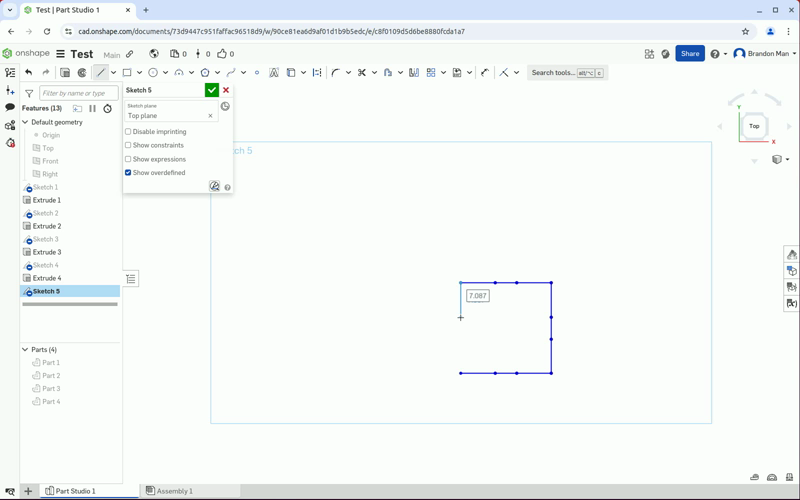
key_down(shift)
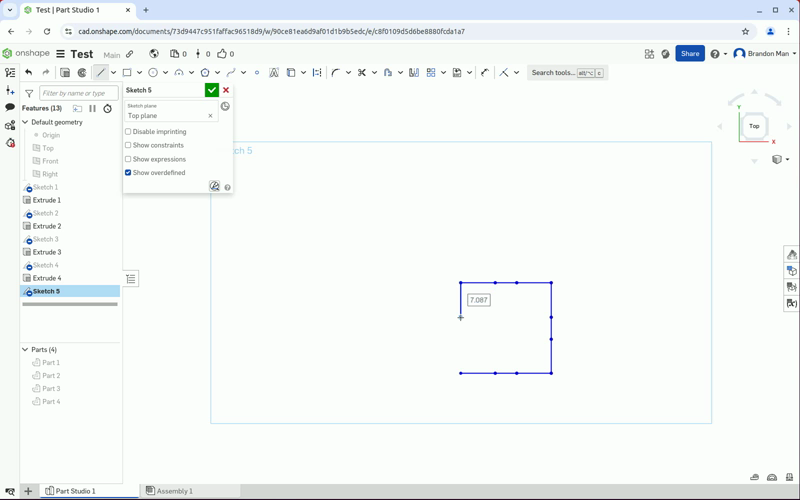
mouse_move(490, 317)
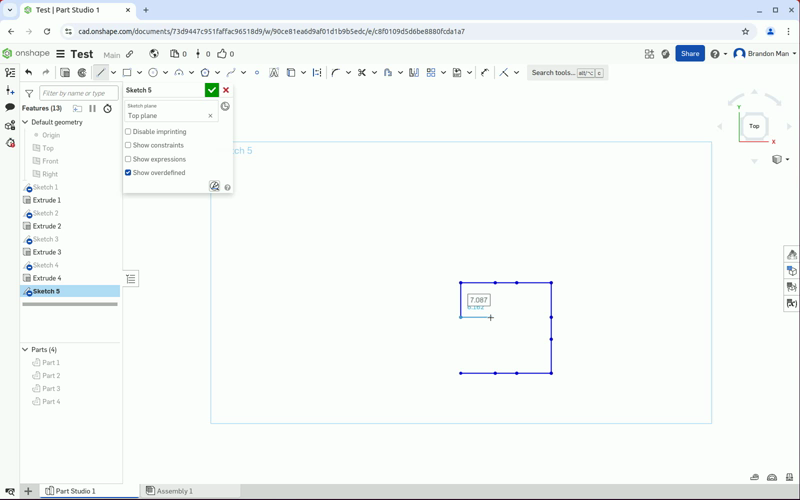
mouse_move(460, 339)
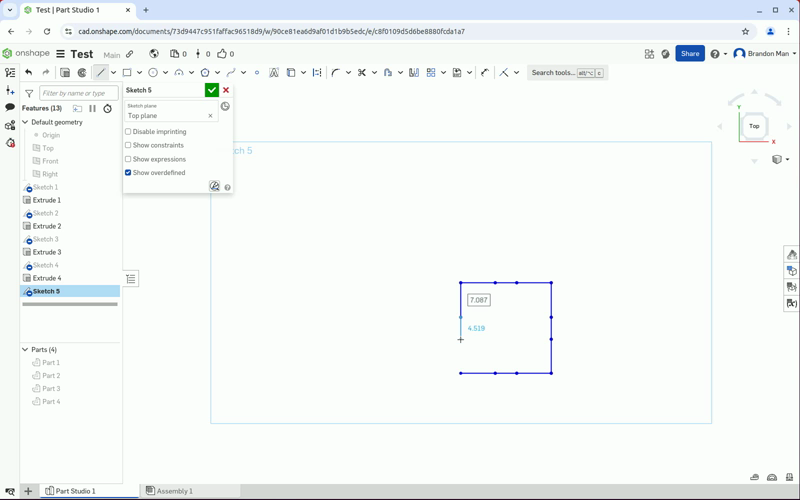
click(460, 339)
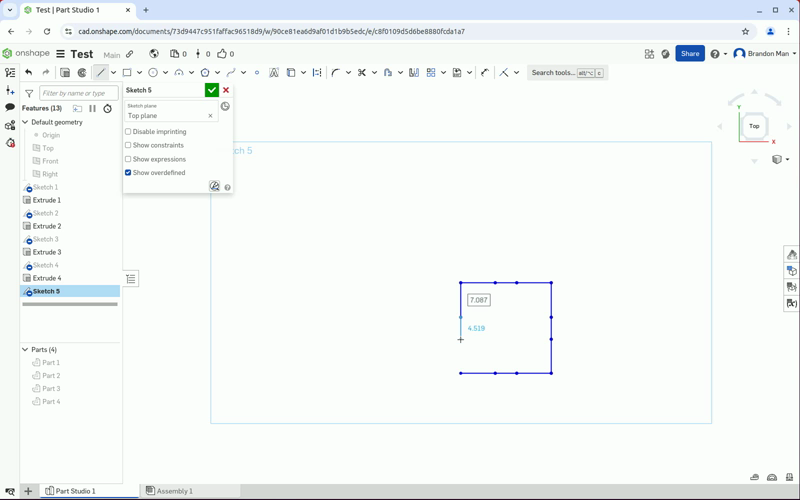
key_up(shift)
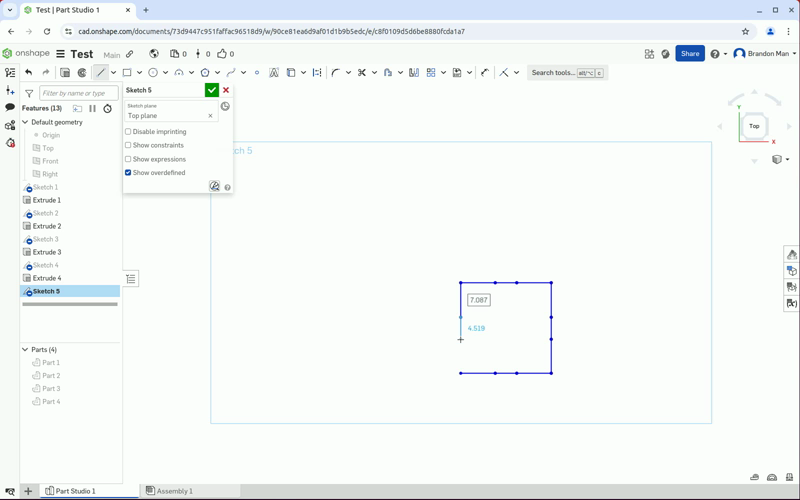
mouse_move(490, 339)
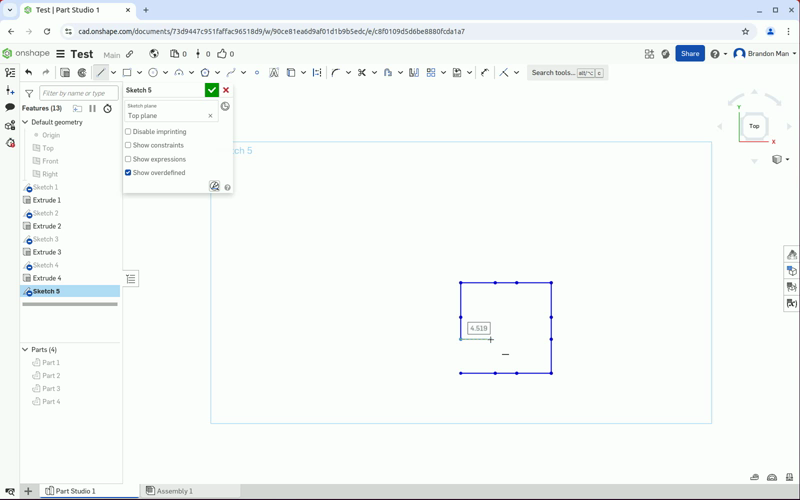
key_down(shift)
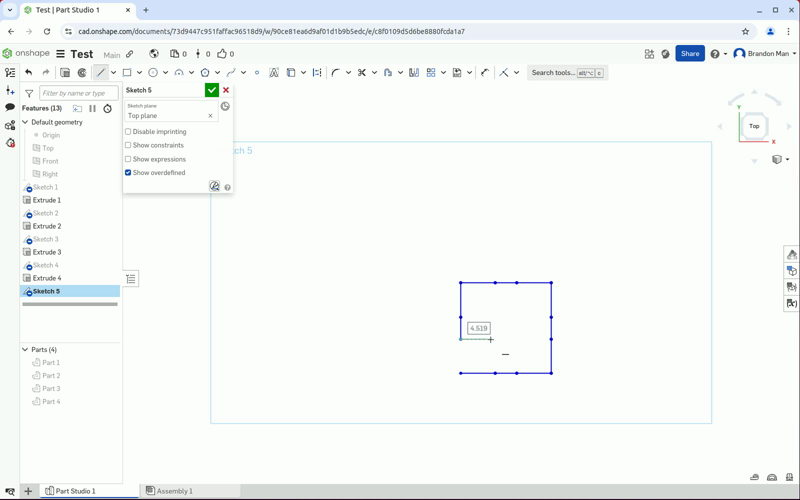
mouse_move(460, 373)
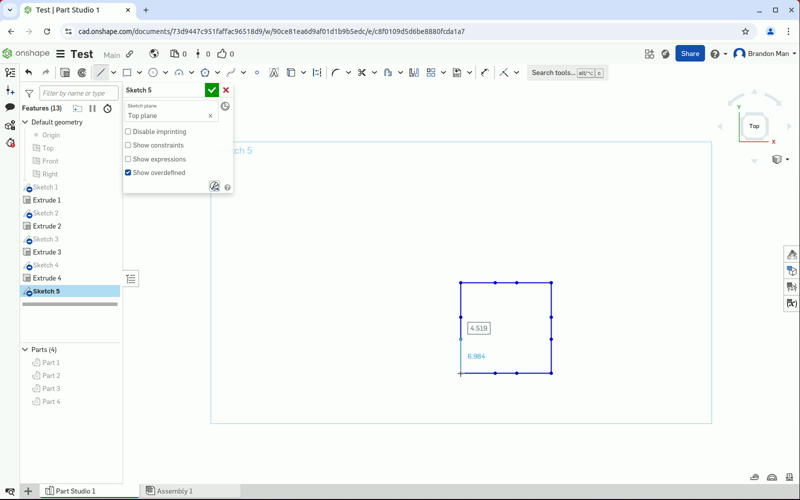
key_up(shift)
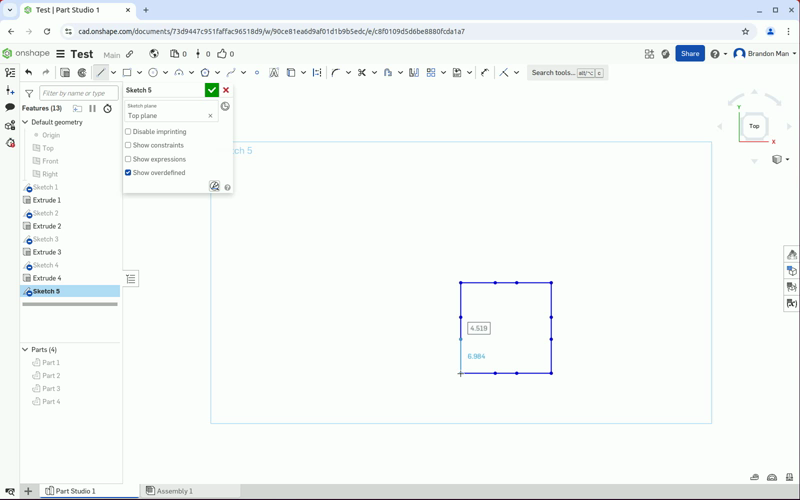
click(460, 373)
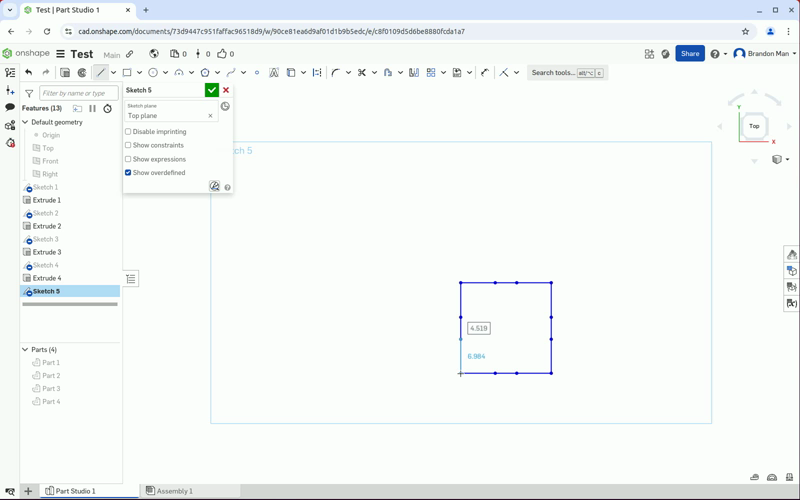
key(esc)
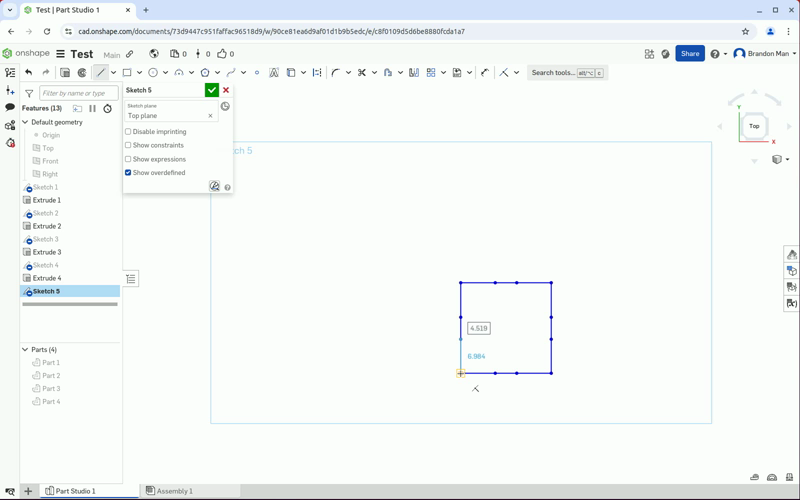
mouse_move(474, 337)
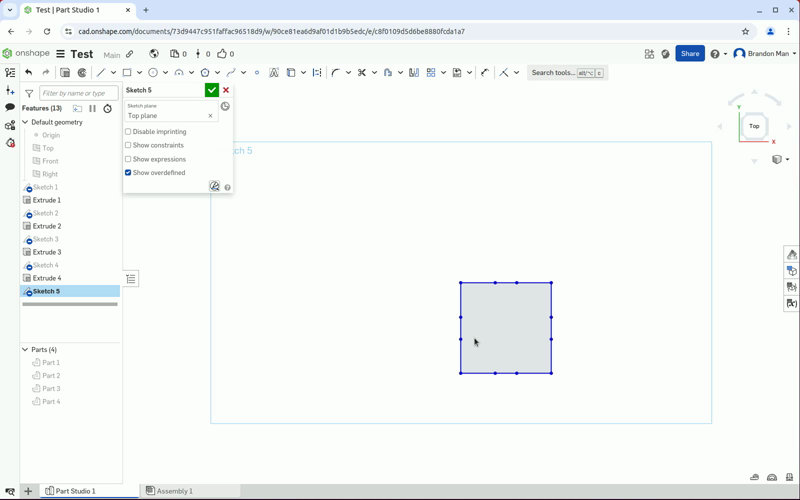
click(474, 337)
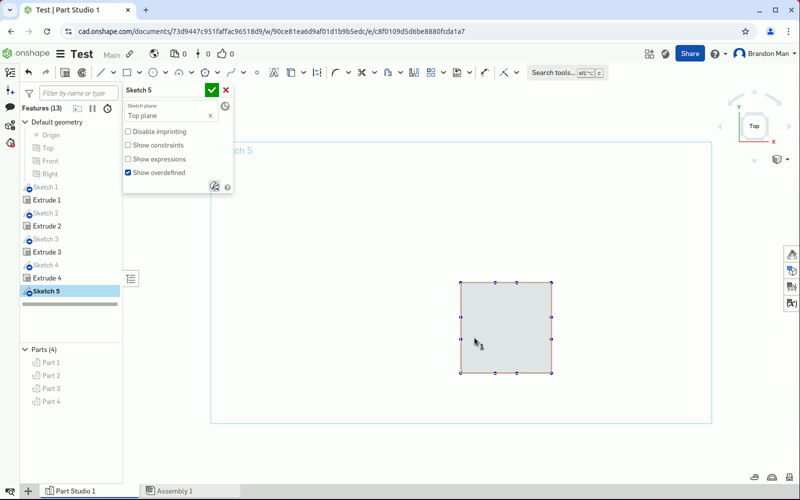
mouse_move(73, 352)
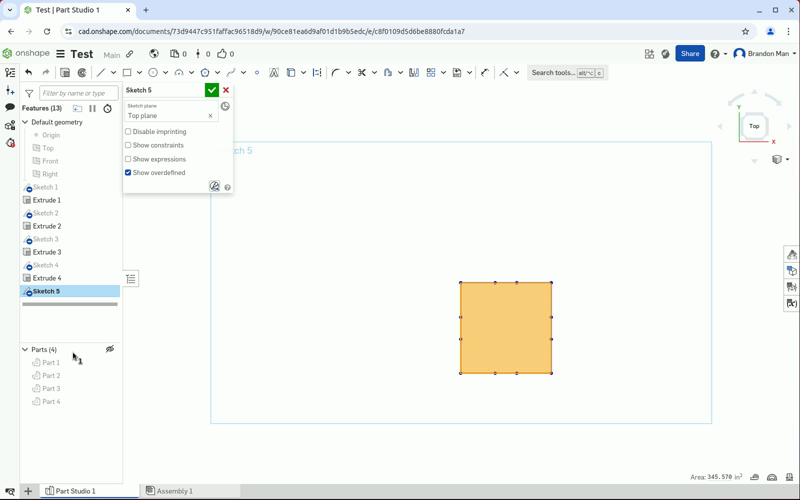
key(shift+y)
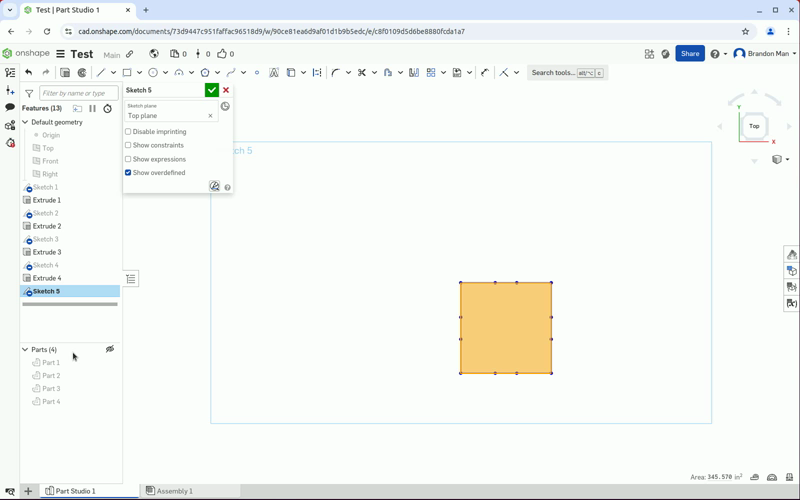
key(shift+e)
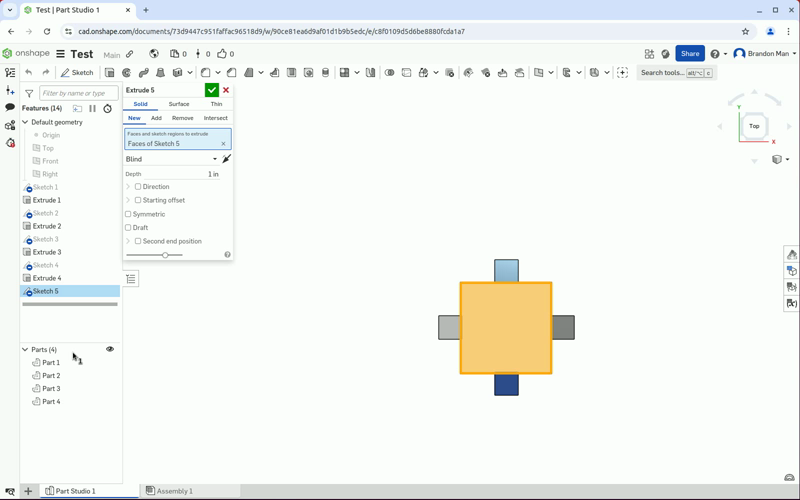
mouse_move(143, 106)
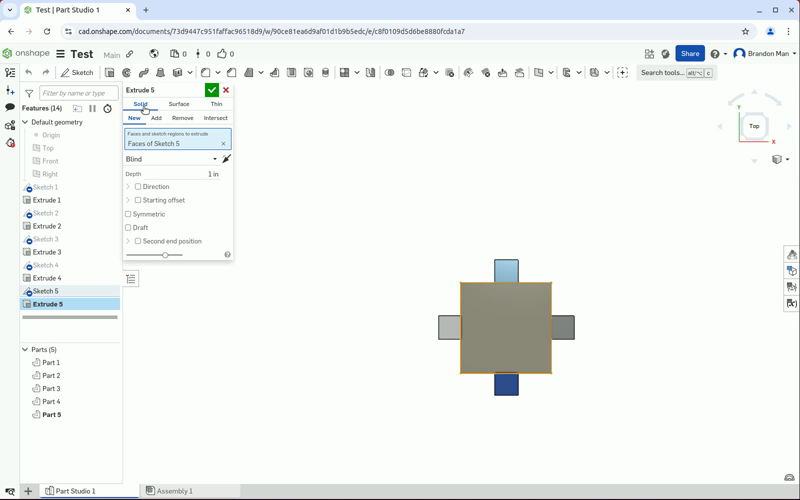
click(143, 106)
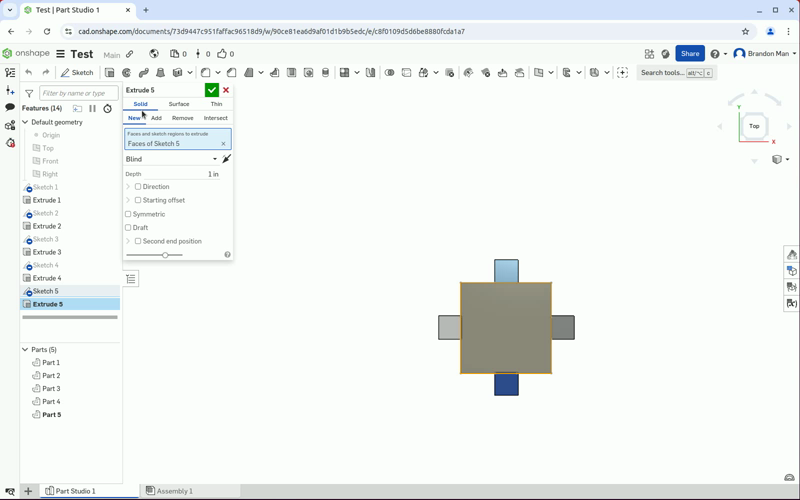
mouse_move(137, 120)
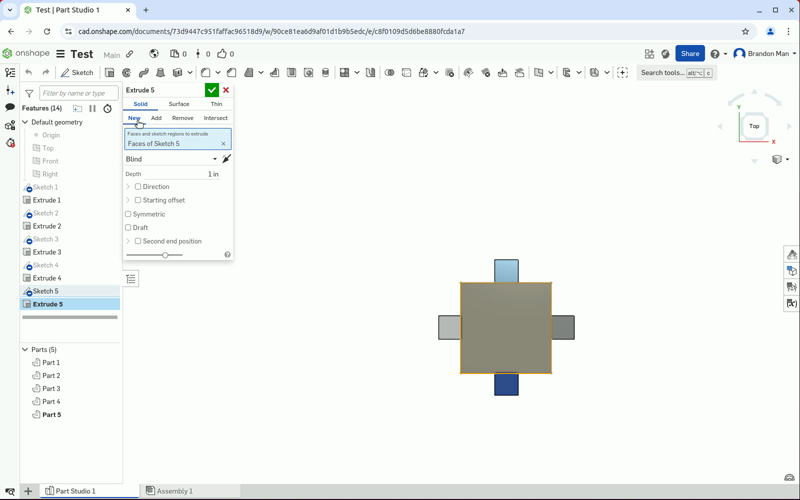
click(137, 120)
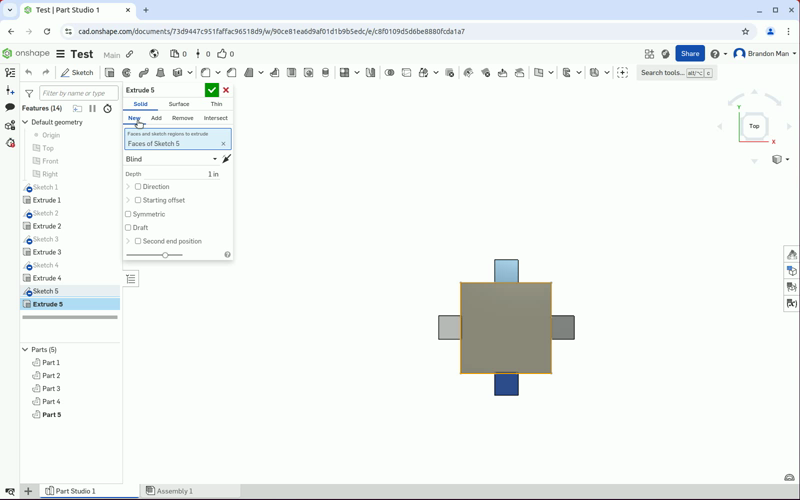
key(tab, 4)
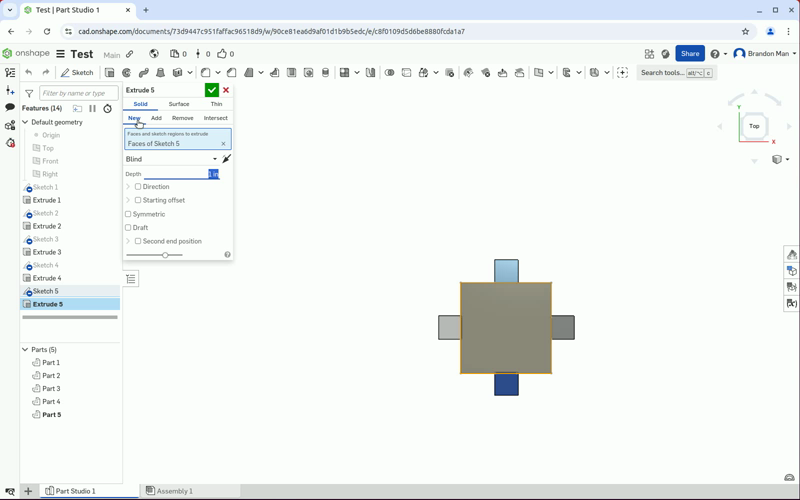
text(4.574)
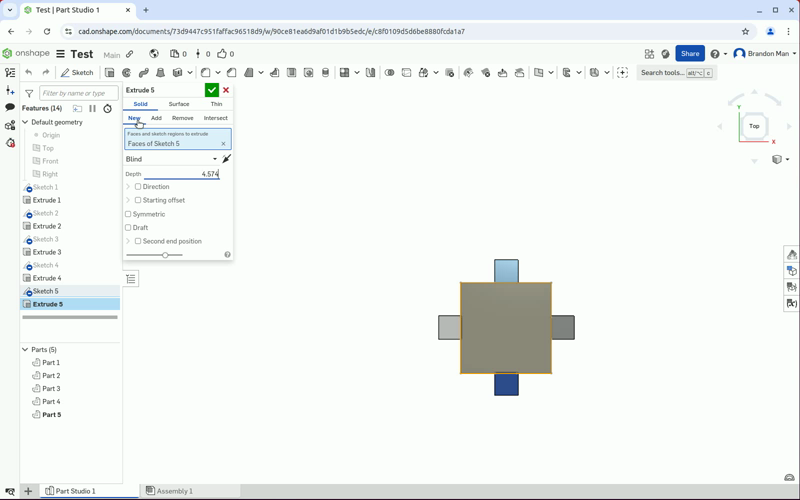
key(enter)
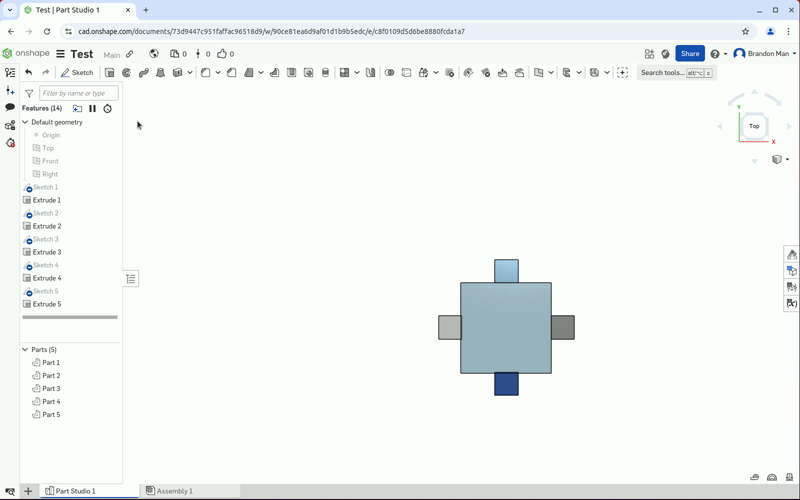
key(shift+h)
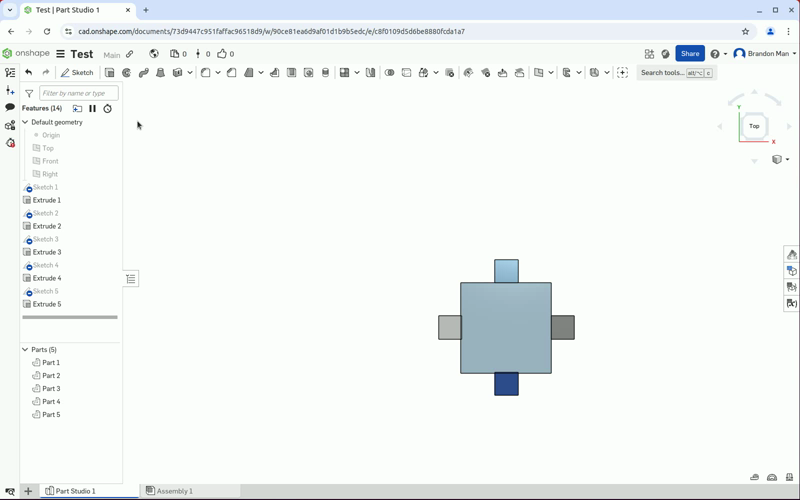
key(shift+h)
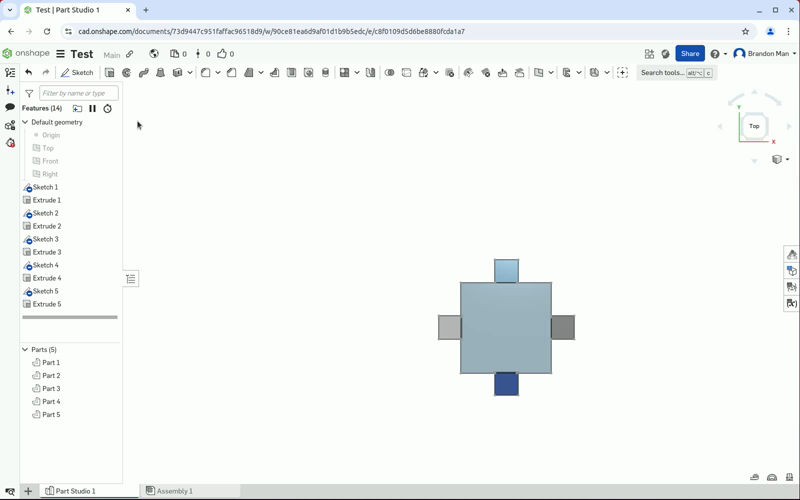
key(shift+7)
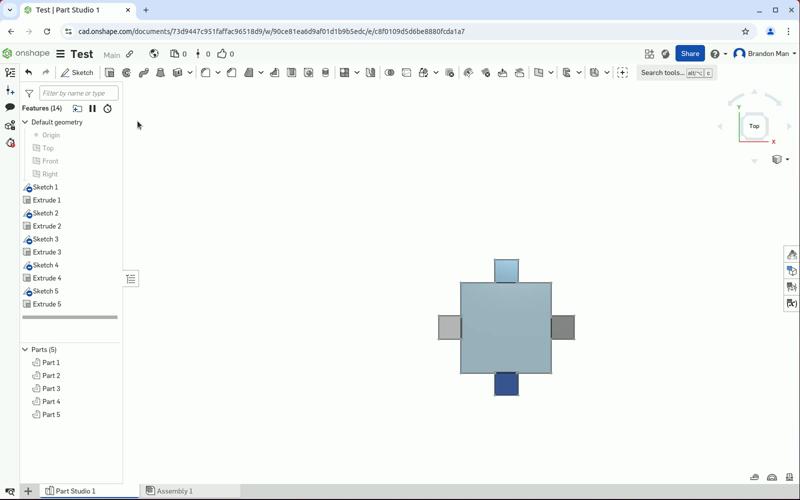
key(up, 3)
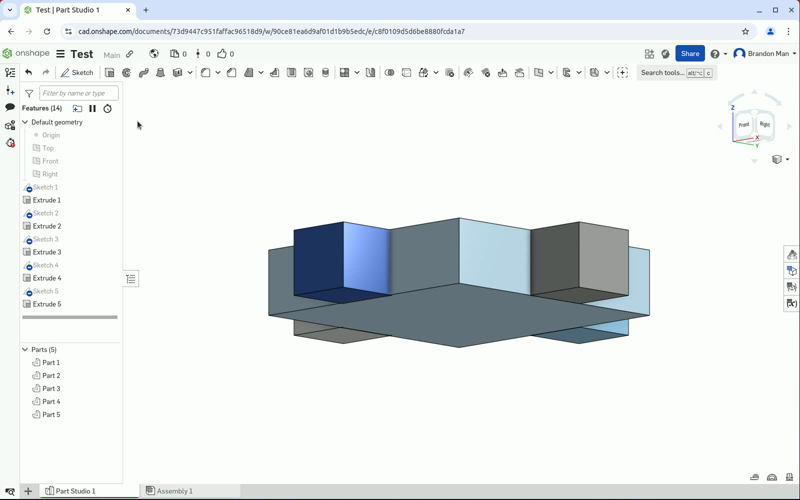
key(left, 3)
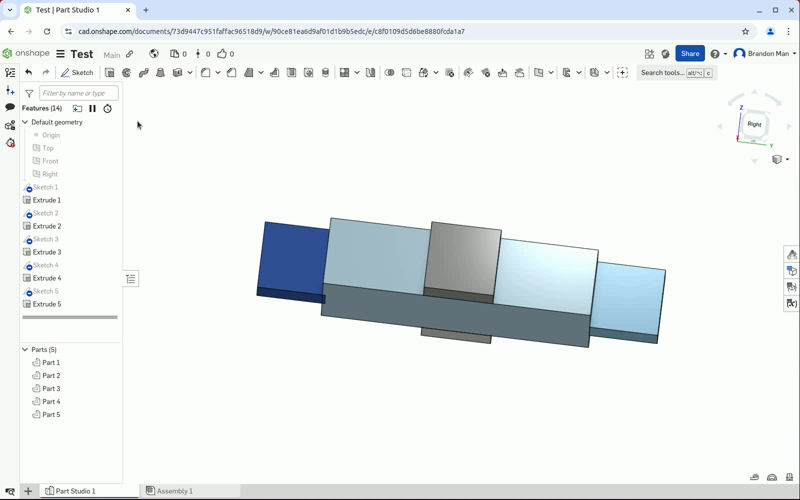
key(right, 3)
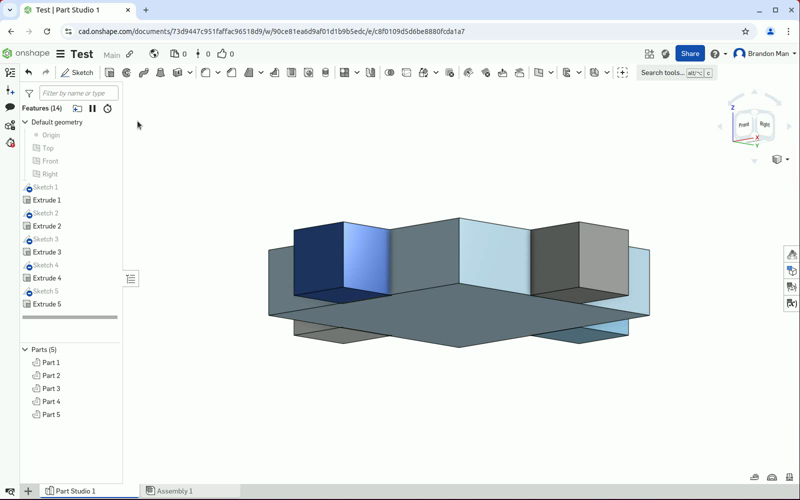
key(down, 3)
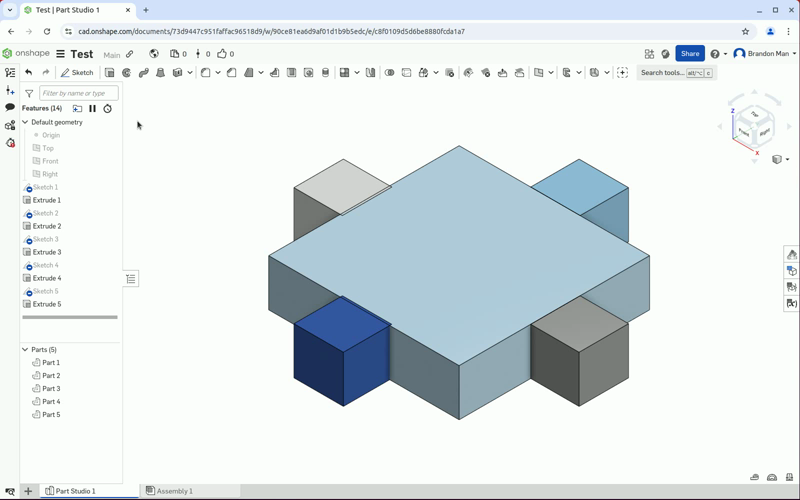
mouse_move(73, 189)
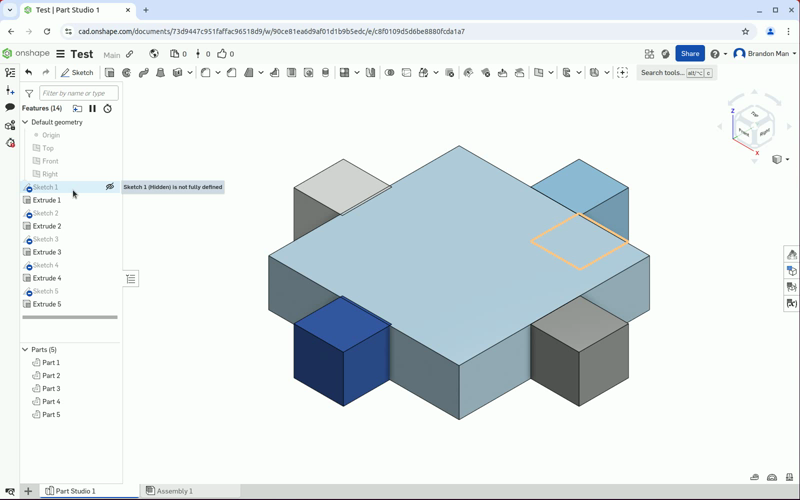
click(73, 189)